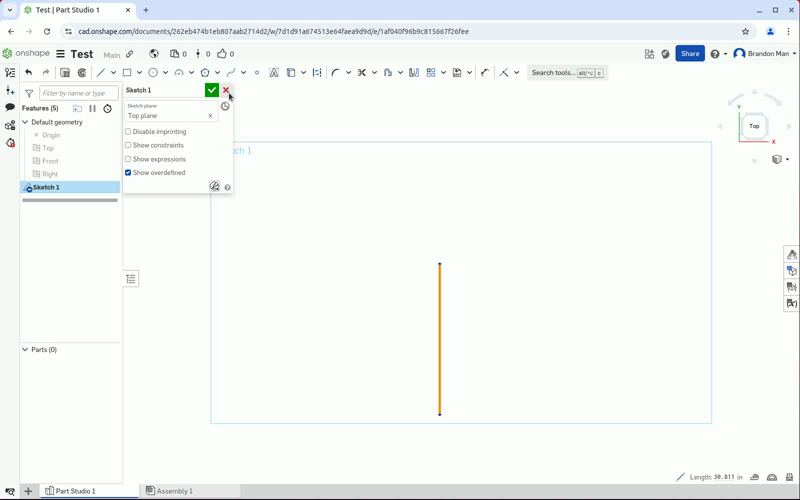
key(shift+h)
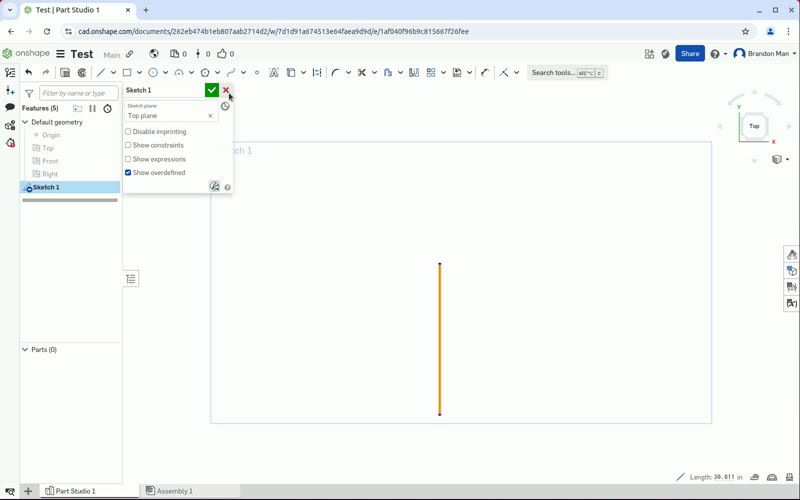
key(shift+s)
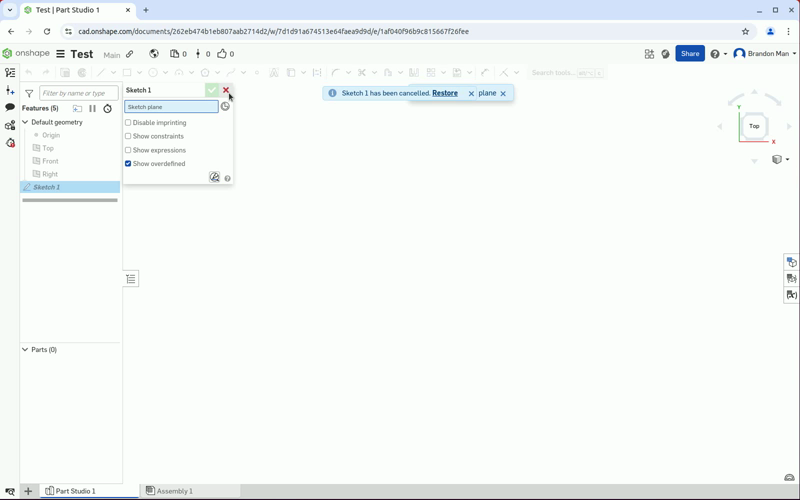
mouse_move(73, 150)
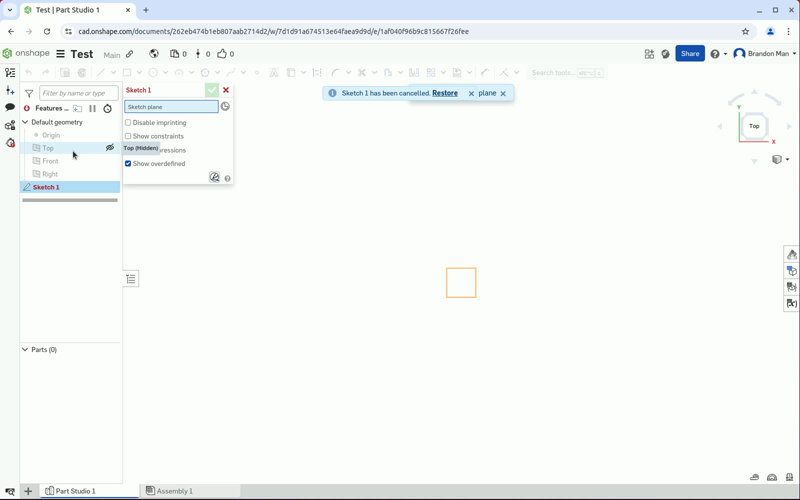
click(73, 150)
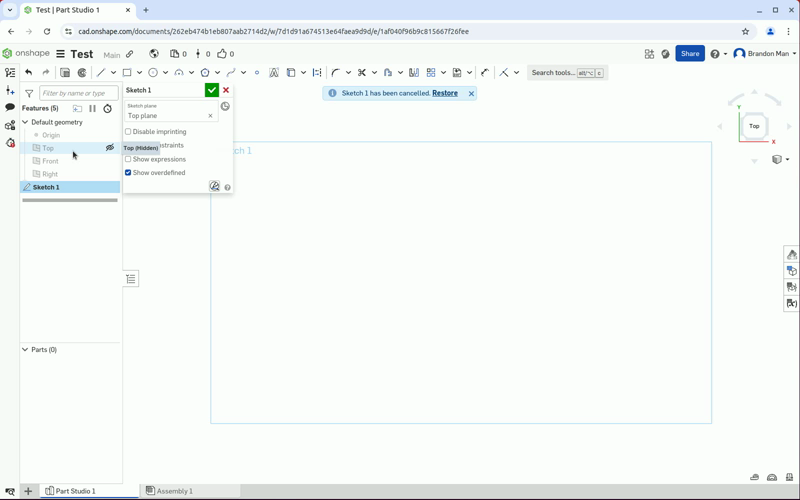
mouse_move(73, 352)
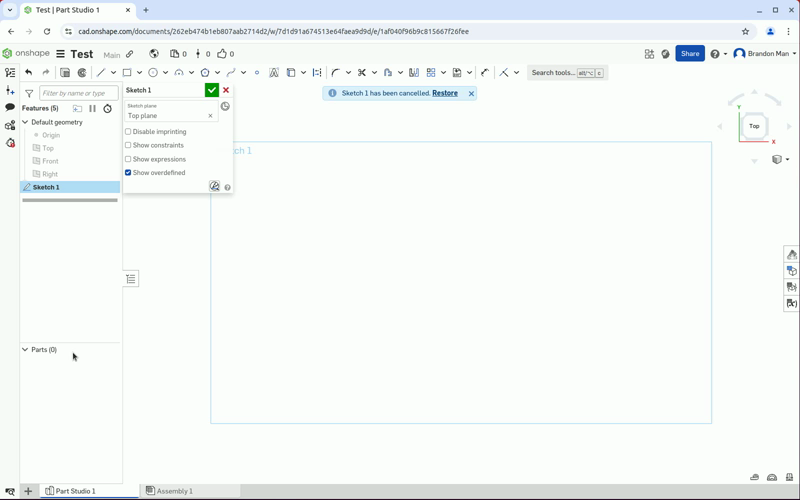
key(y)
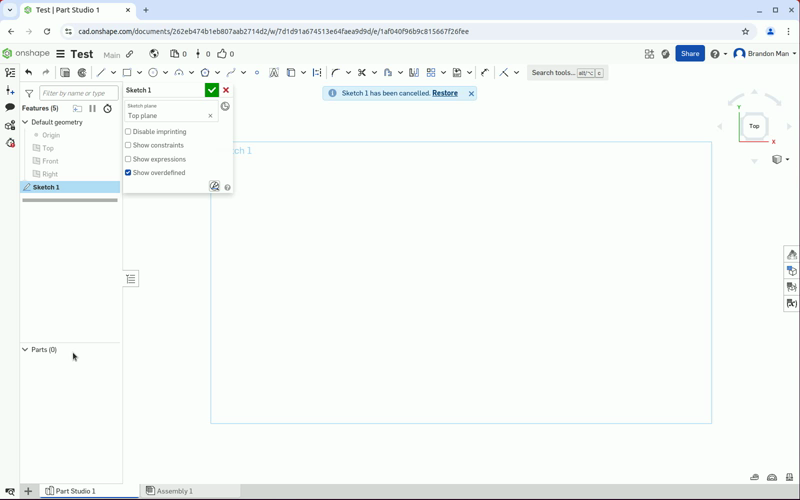
key(l)
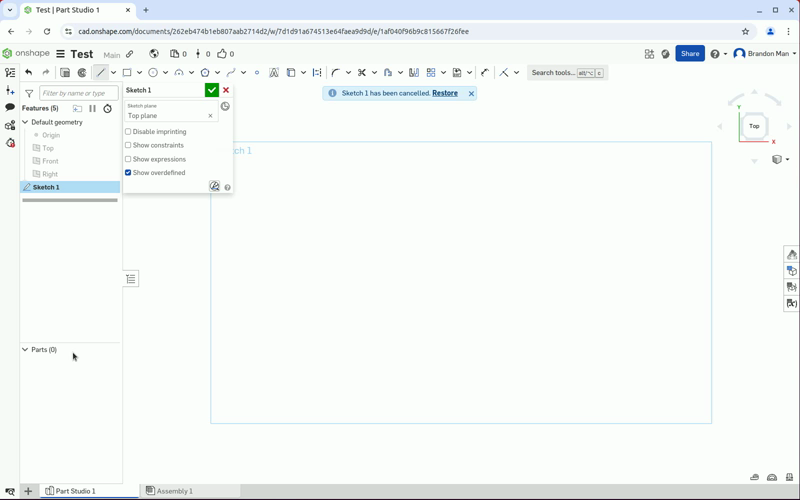
key_down(shift)
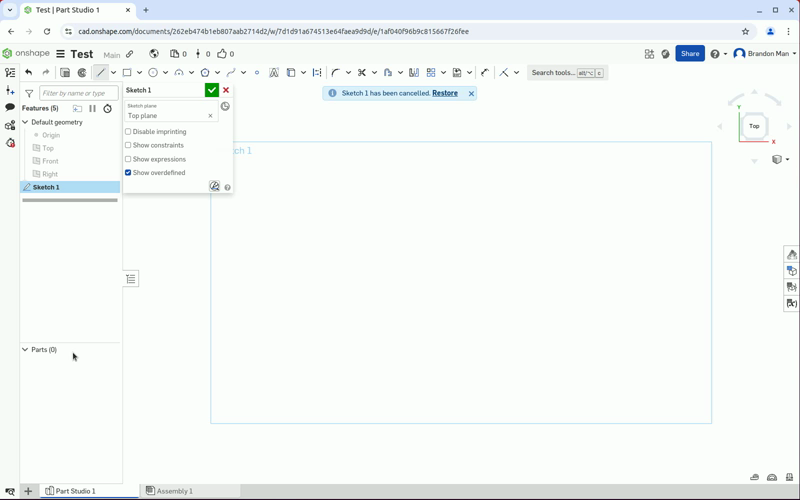
mouse_move(422, 351)
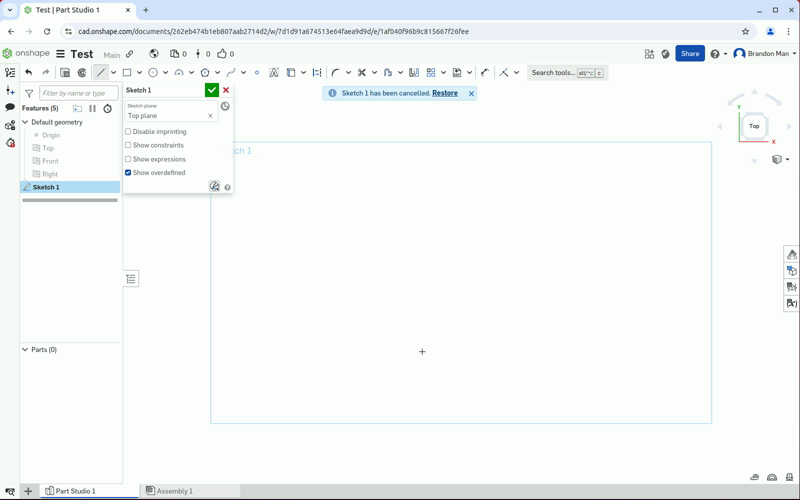
click(422, 351)
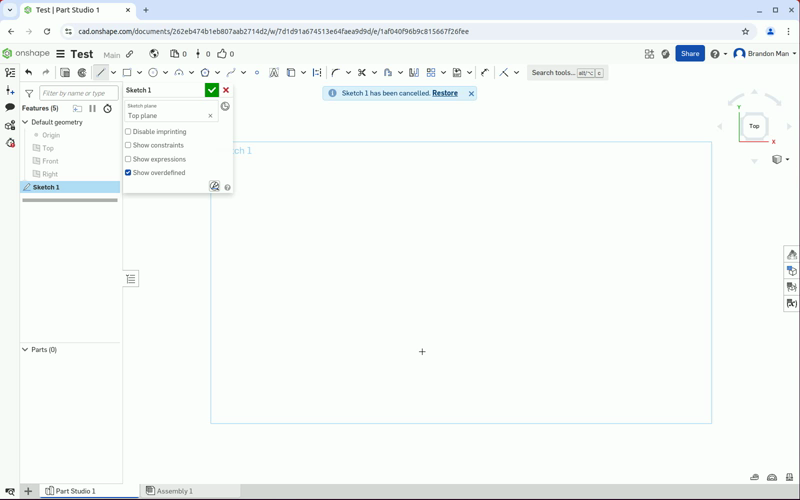
key_up(shift)
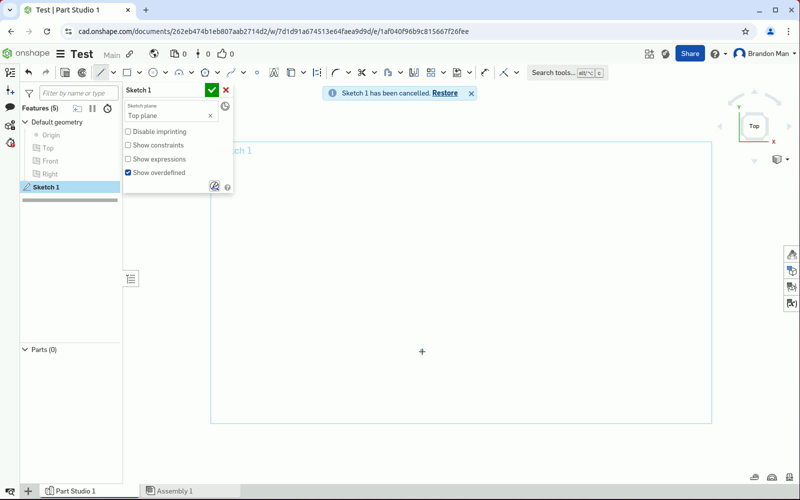
key_down(shift)
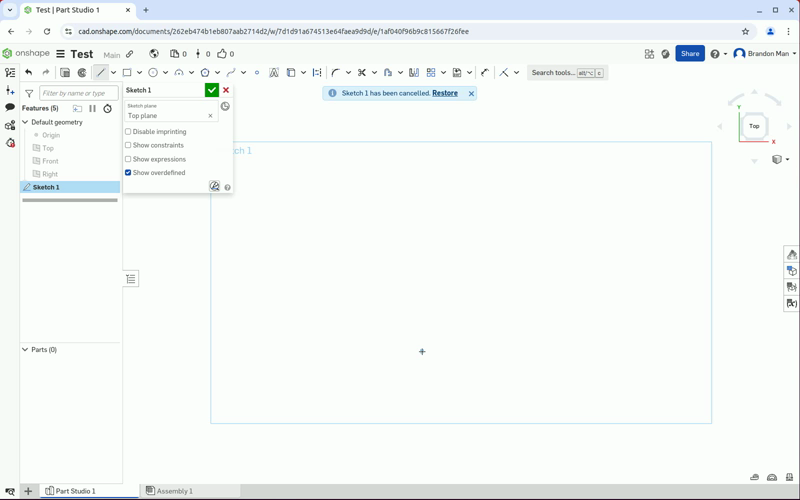
mouse_move(573, 351)
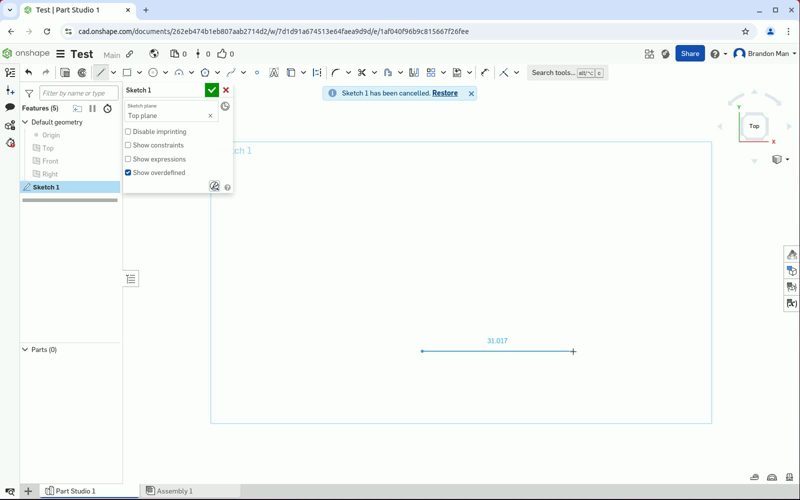
click(573, 351)
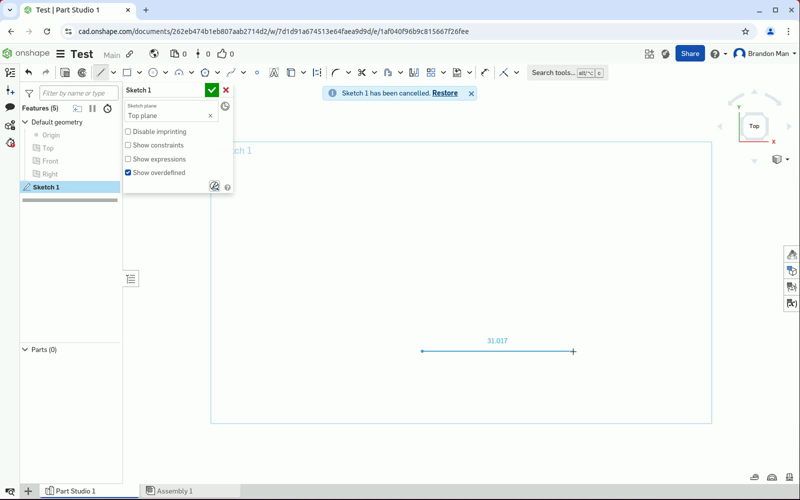
key_up(shift)
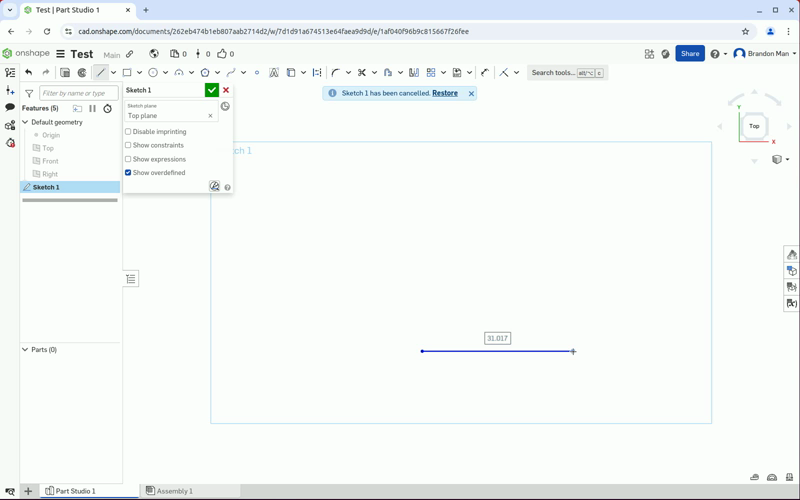
key_down(shift)
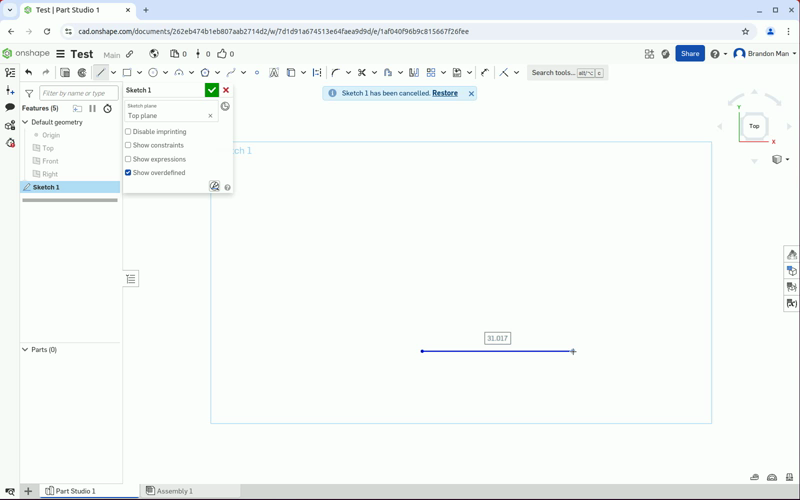
mouse_move(573, 236)
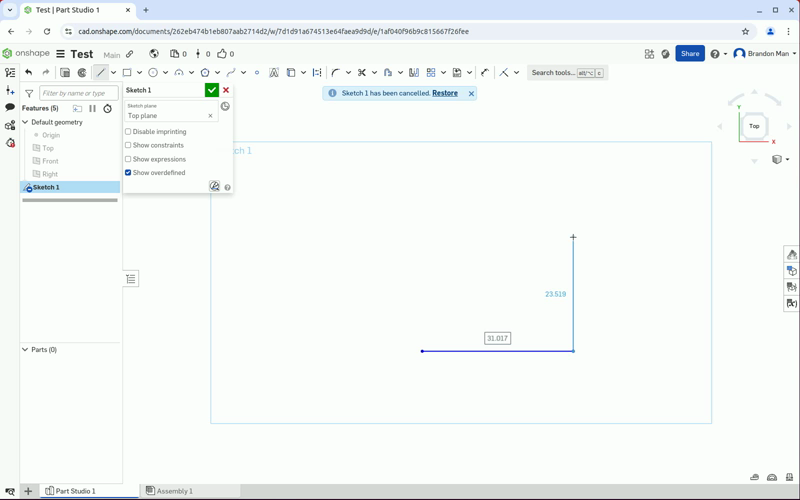
click(573, 236)
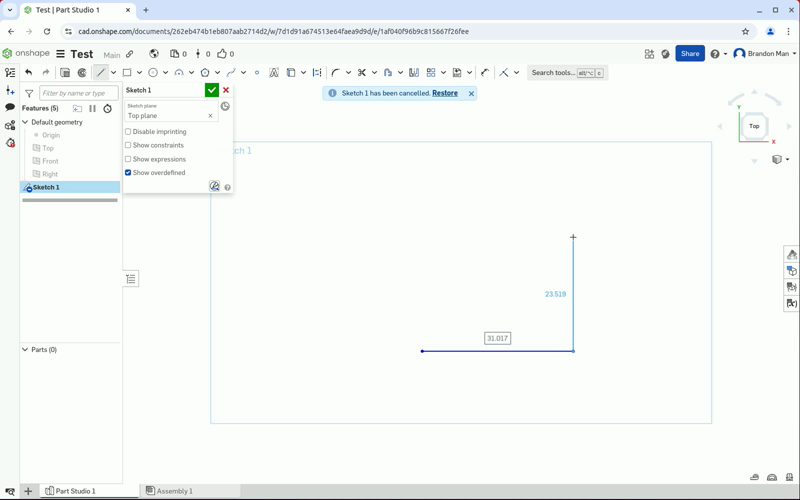
key_up(shift)
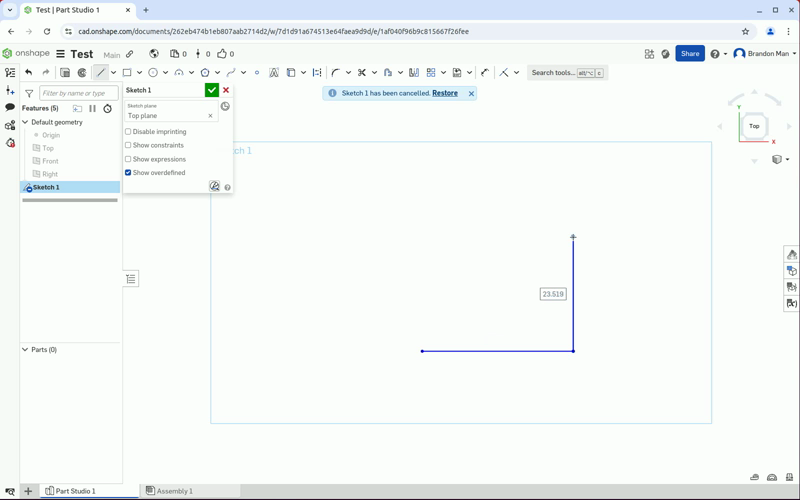
key_down(shift)
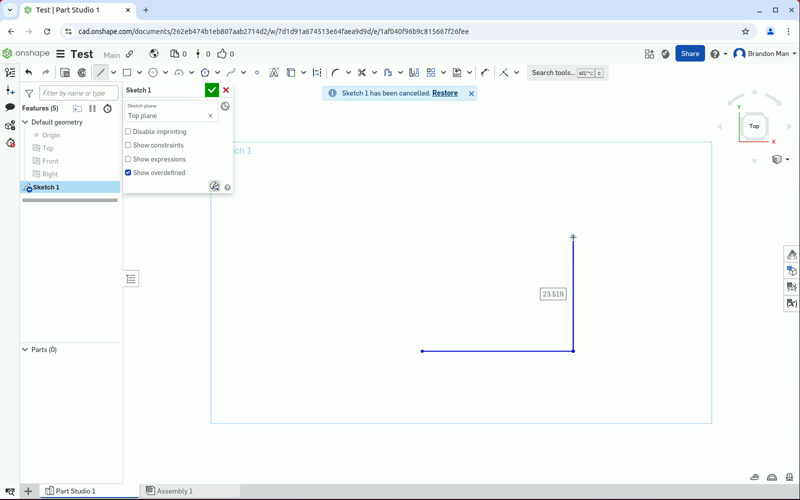
mouse_move(422, 236)
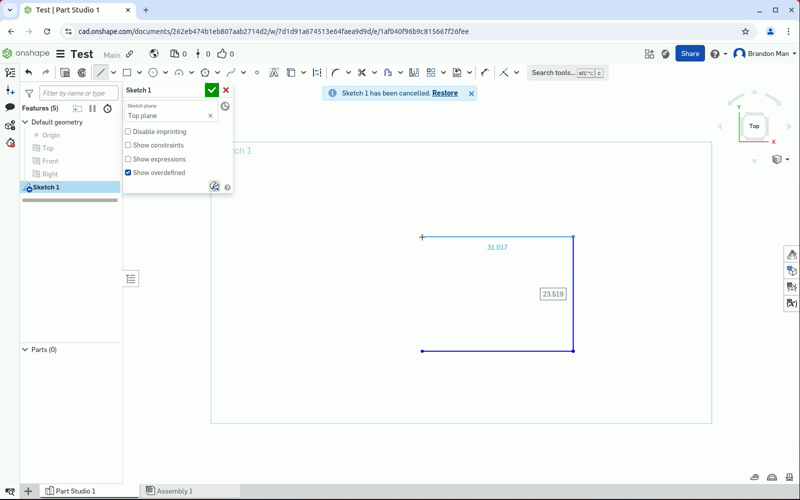
click(422, 236)
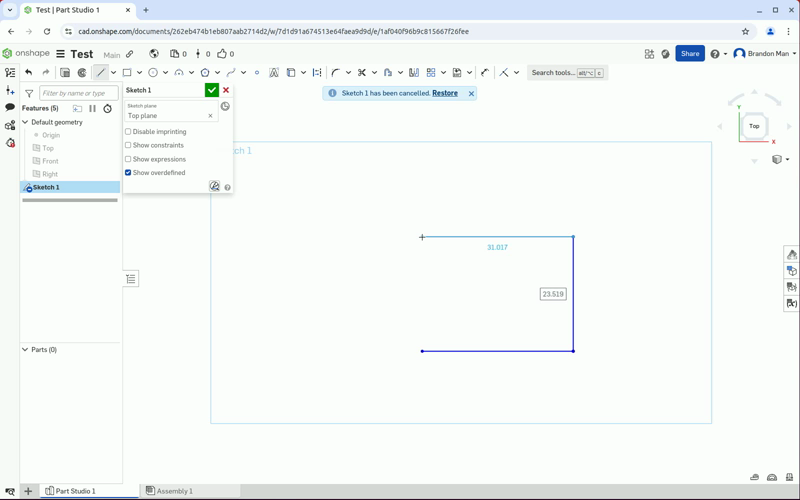
key_up(shift)
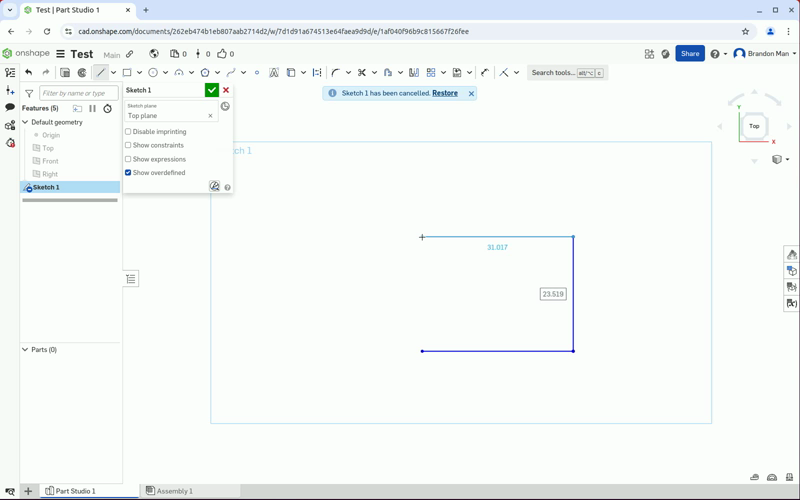
key_down(shift)
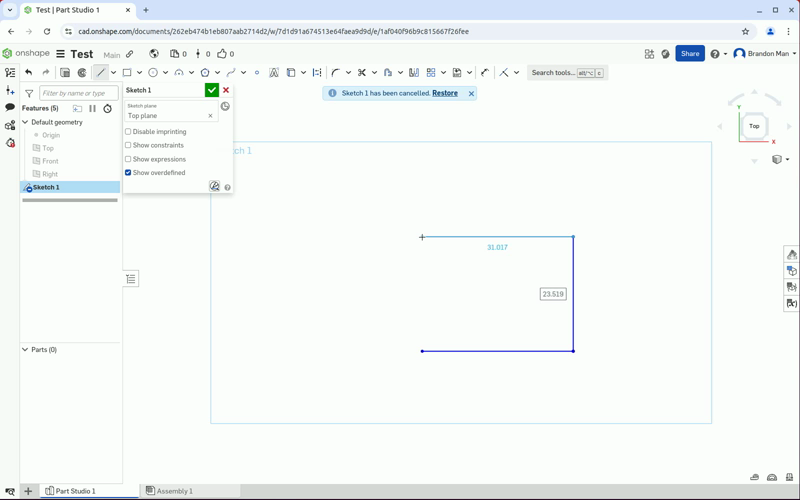
mouse_move(422, 351)
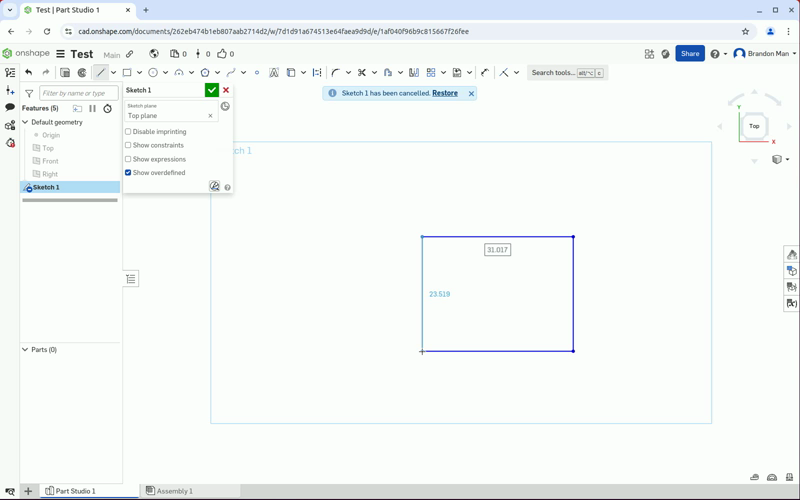
key_up(shift)
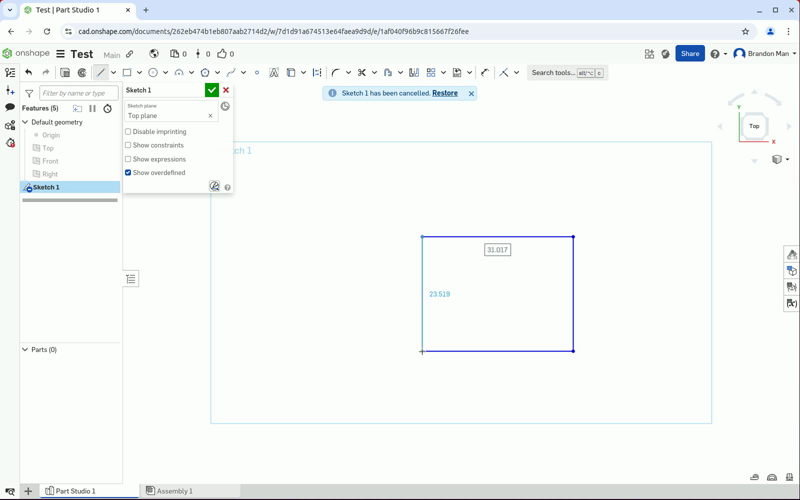
click(422, 351)
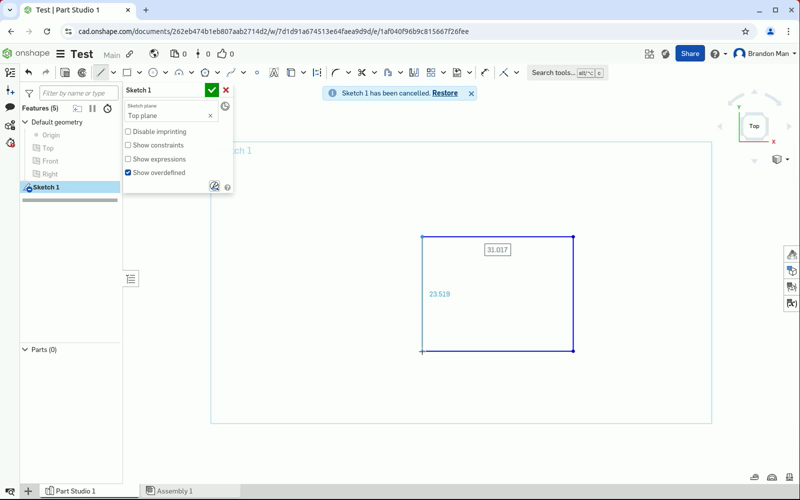
key(esc)
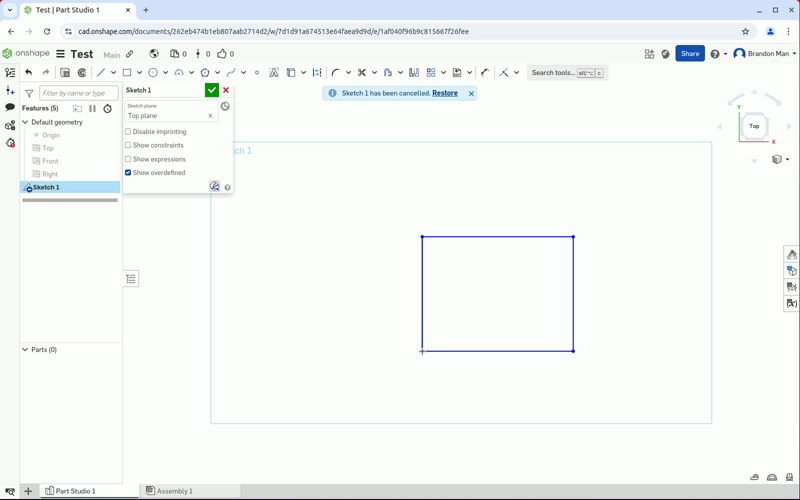
key(c)
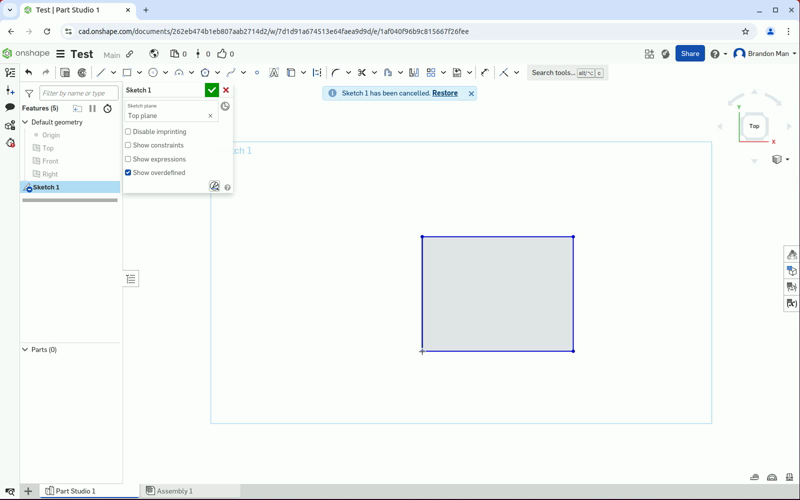
key_down(shift)
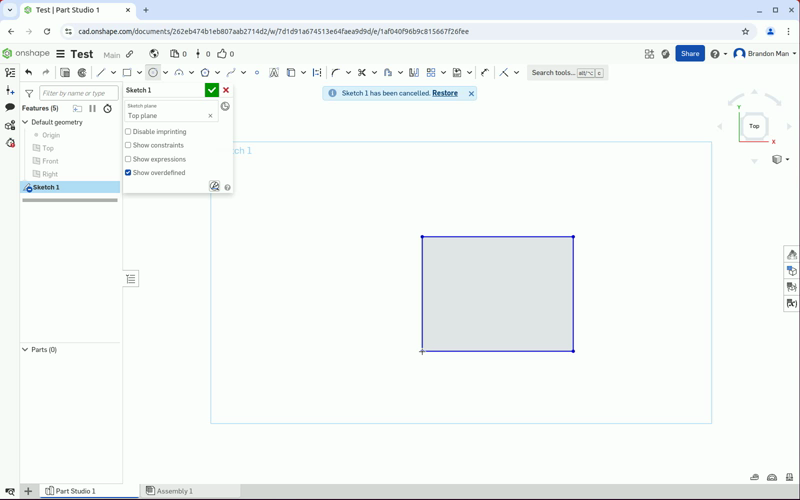
mouse_move(447, 319)
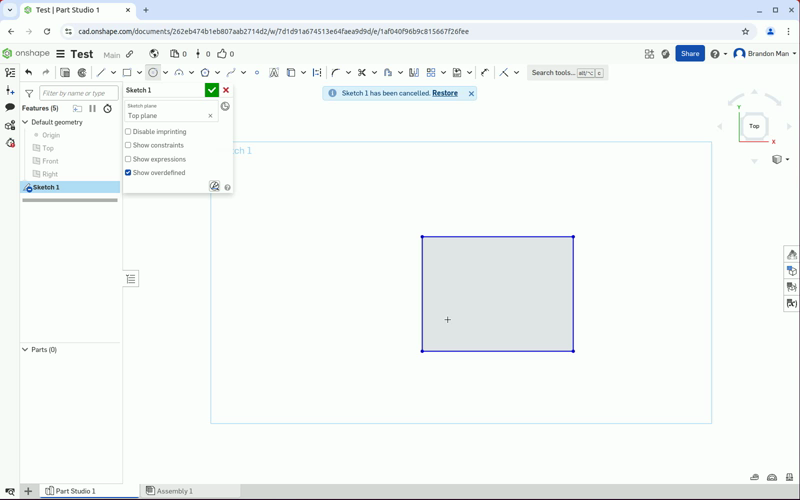
click(447, 319)
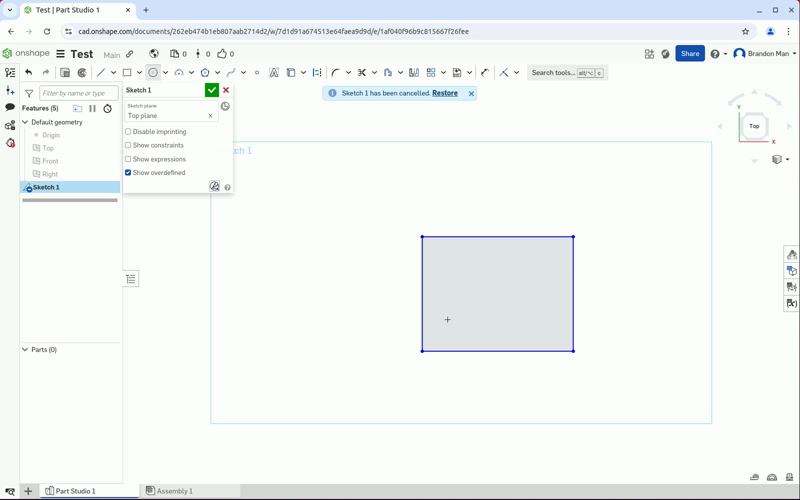
key_up(shift)
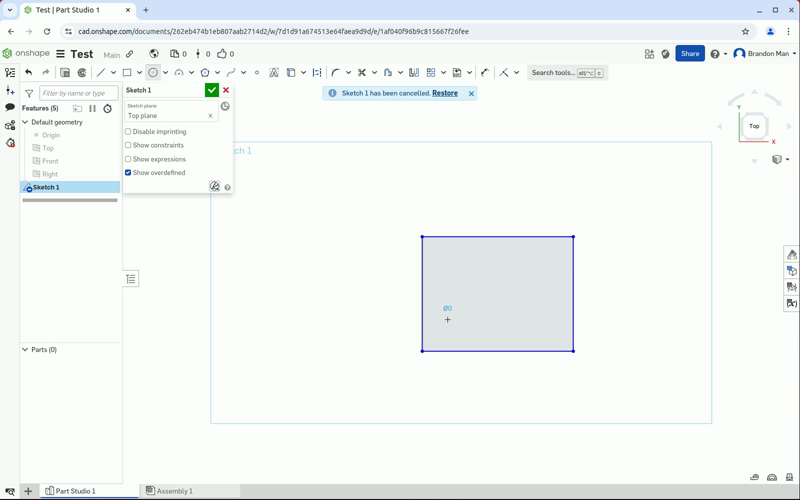
mouse_move(455, 319)
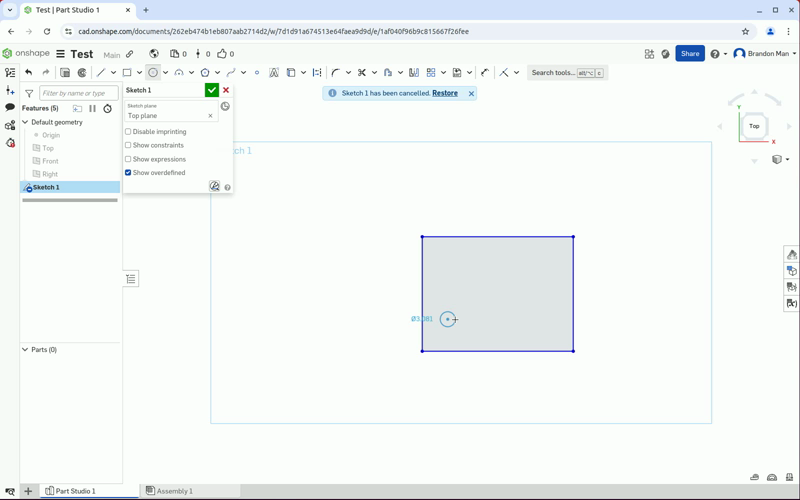
click(455, 319)
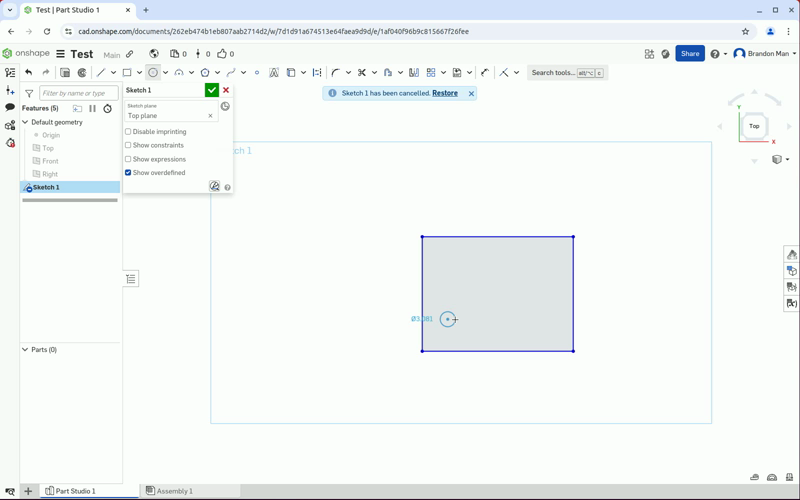
key(esc)
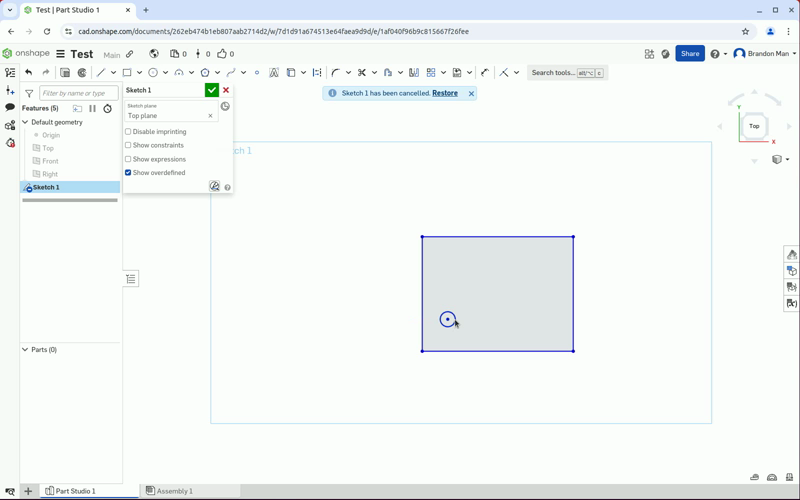
key(c)
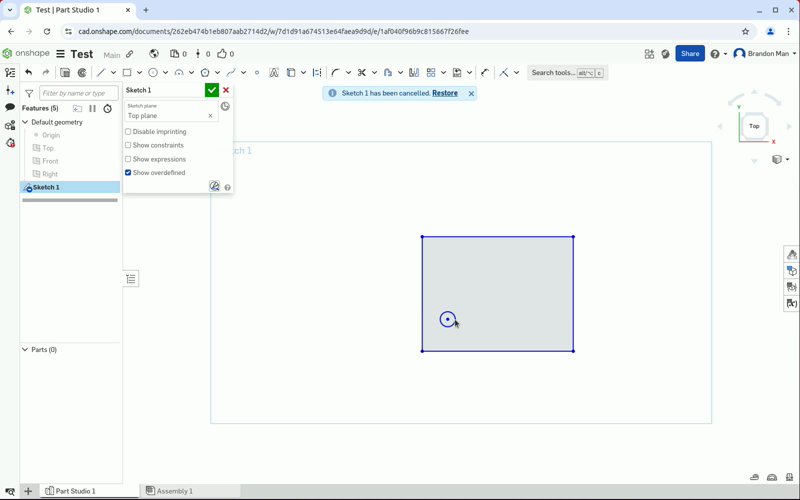
key_down(shift)
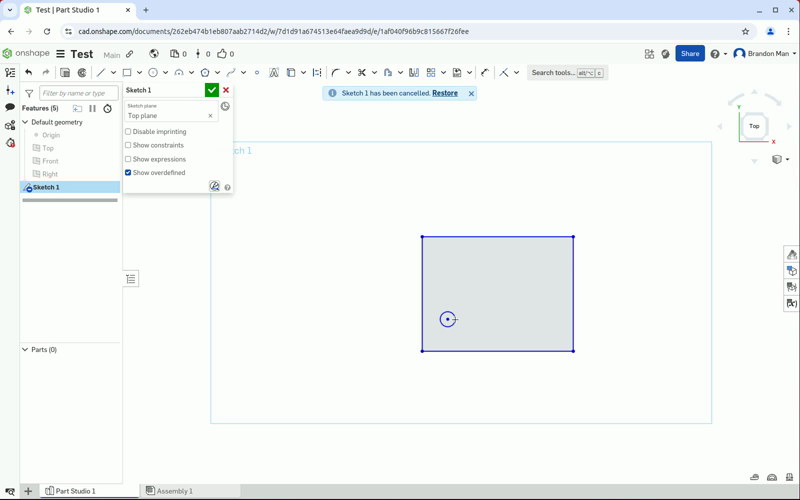
mouse_move(510, 252)
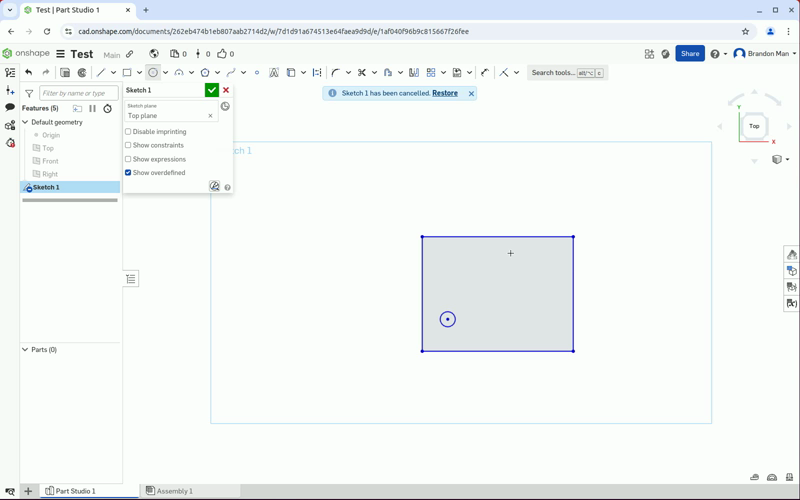
click(510, 252)
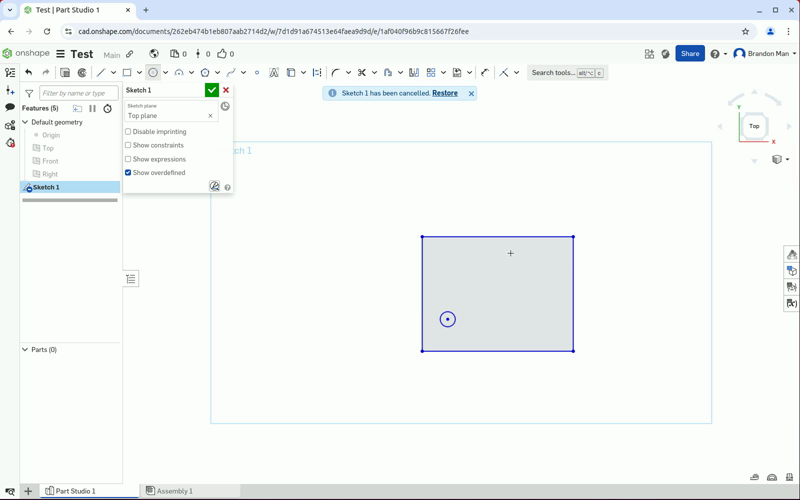
key_up(shift)
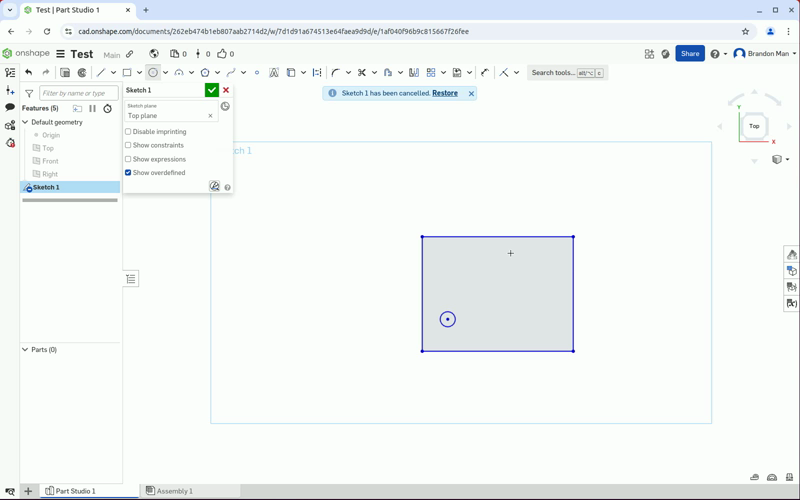
mouse_move(518, 252)
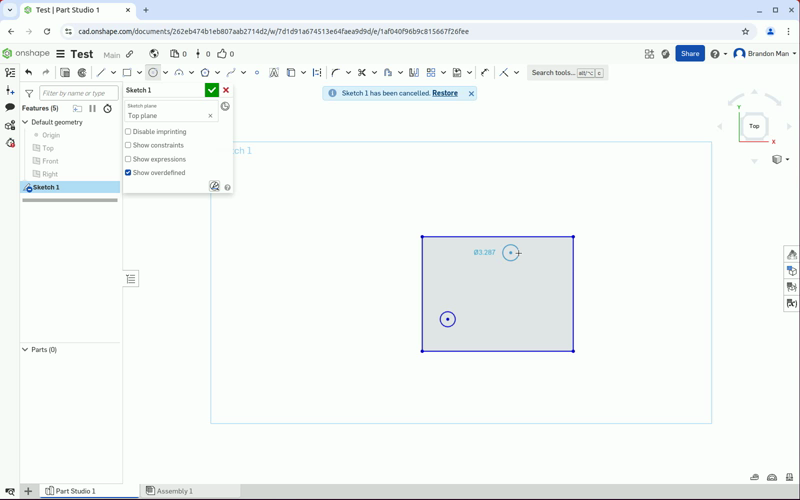
click(518, 252)
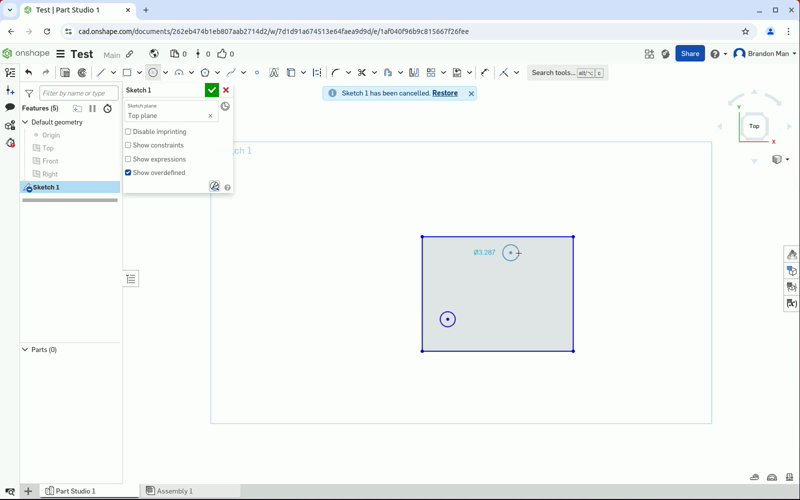
key(esc)
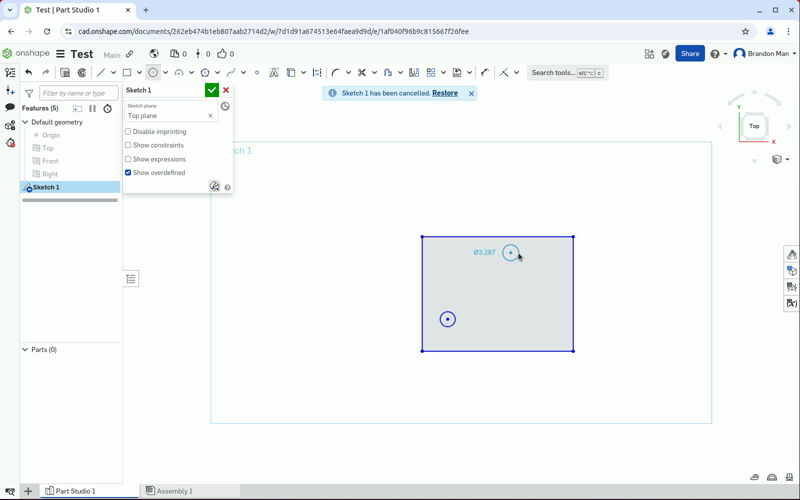
key(c)
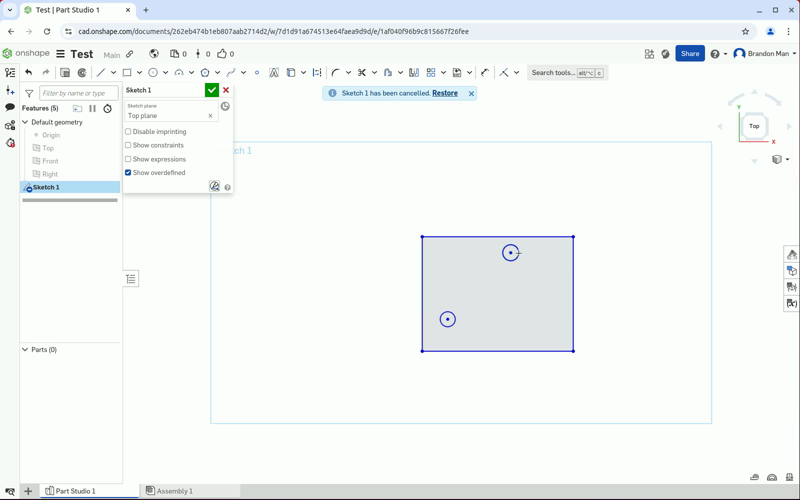
key_down(shift)
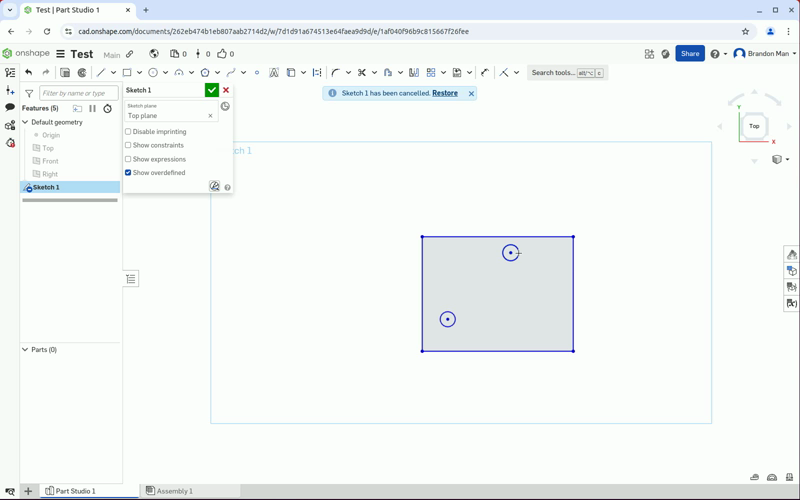
mouse_move(541, 319)
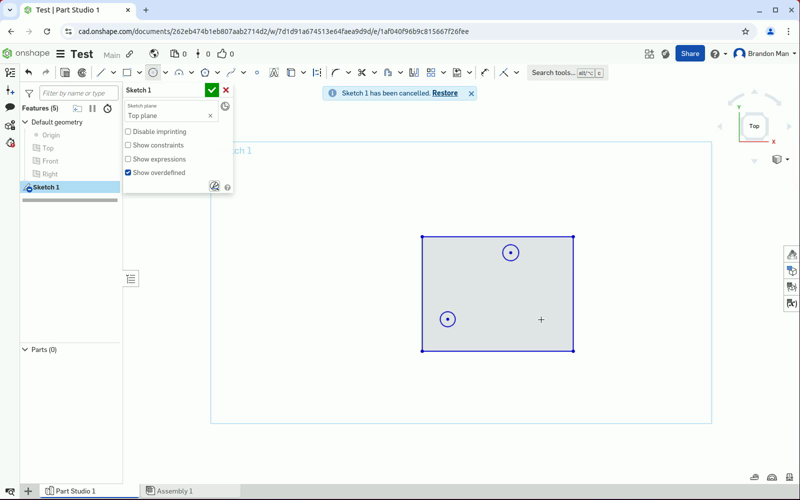
click(541, 319)
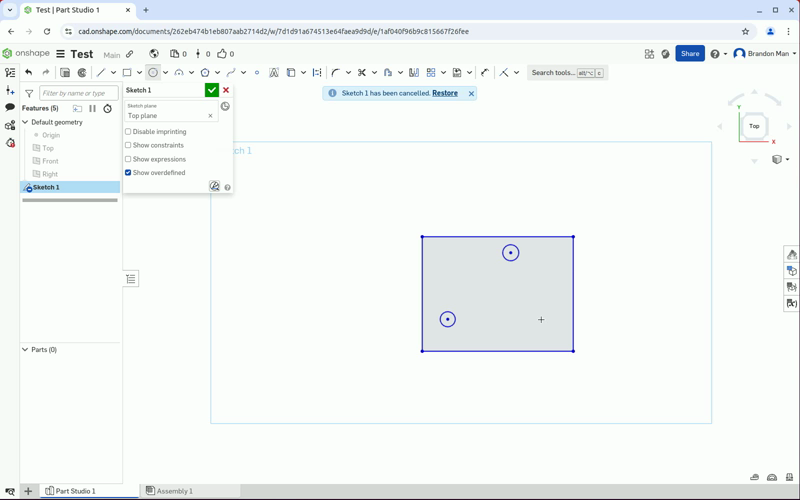
key_up(shift)
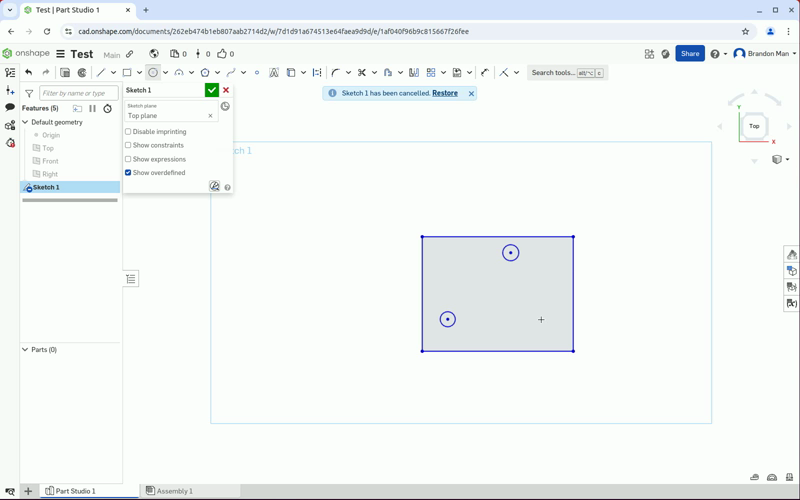
mouse_move(549, 319)
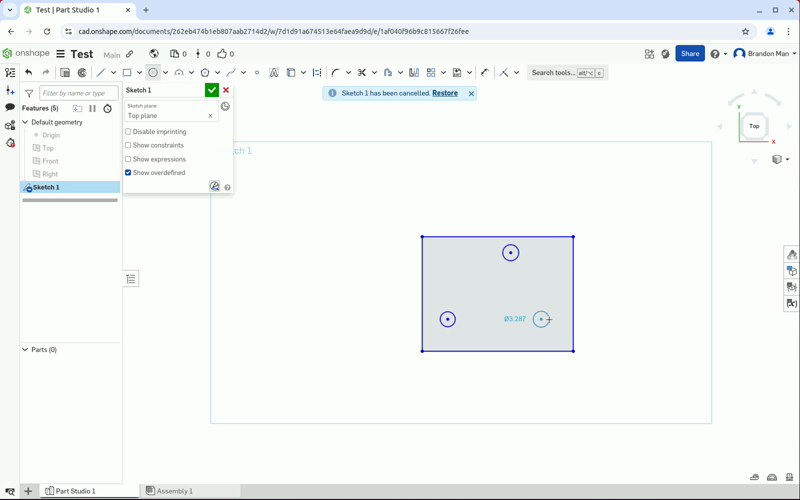
click(549, 319)
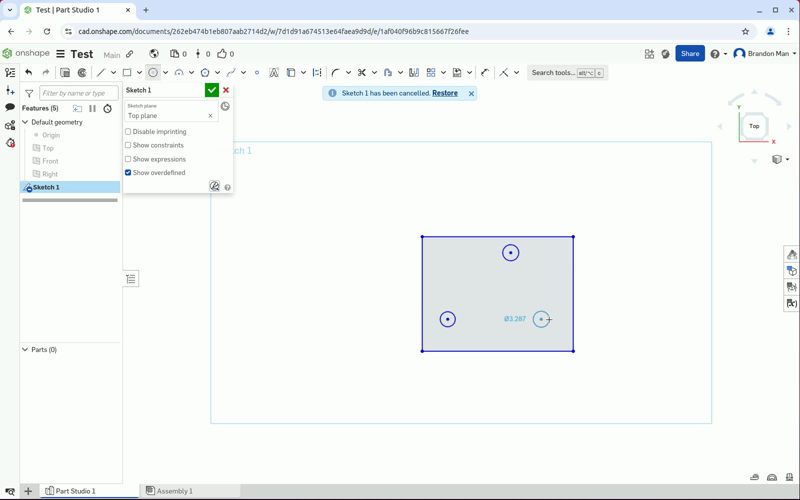
key(esc)
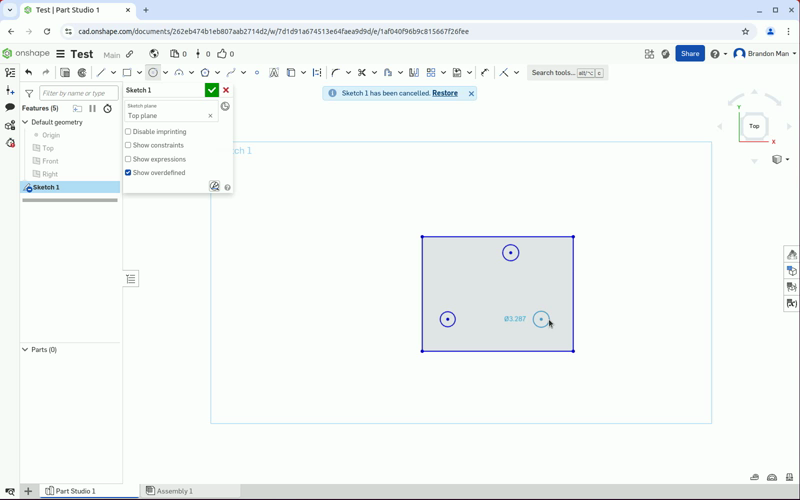
mouse_move(463, 287)
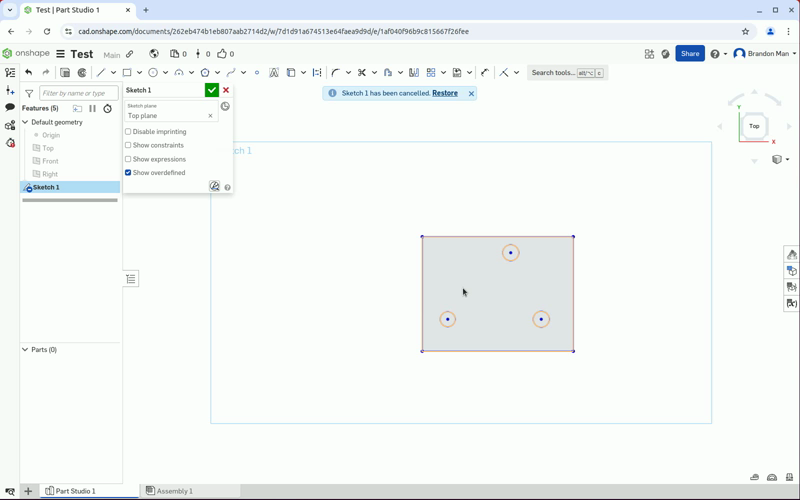
click(463, 287)
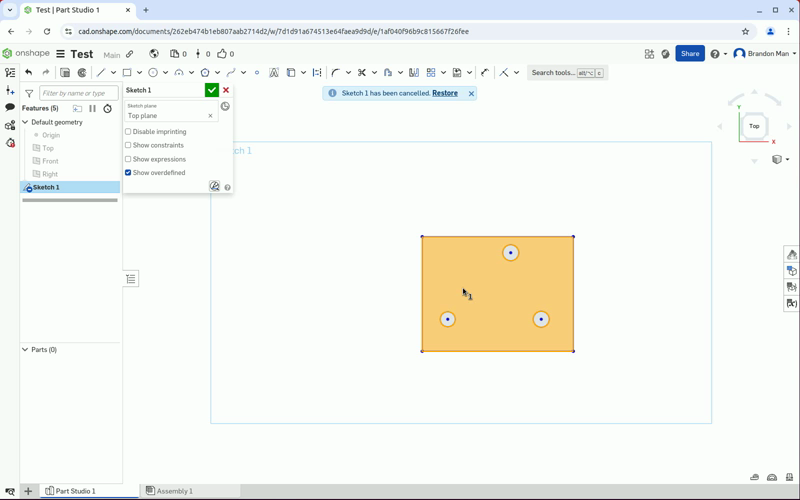
mouse_move(73, 352)
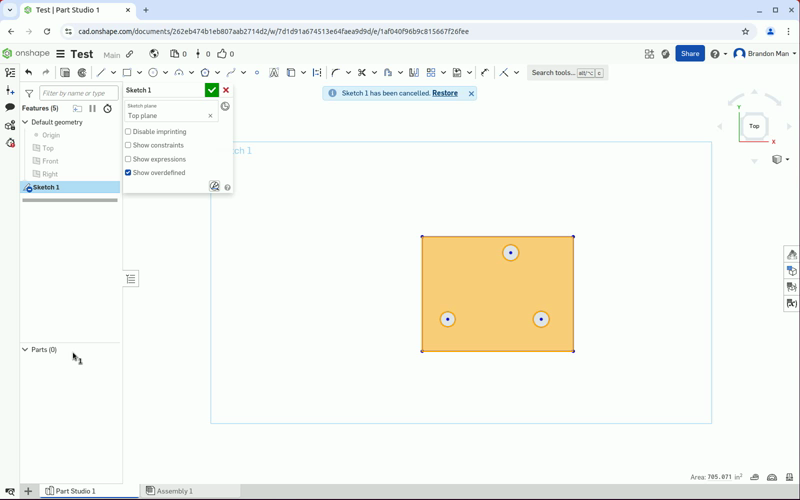
key(shift+y)
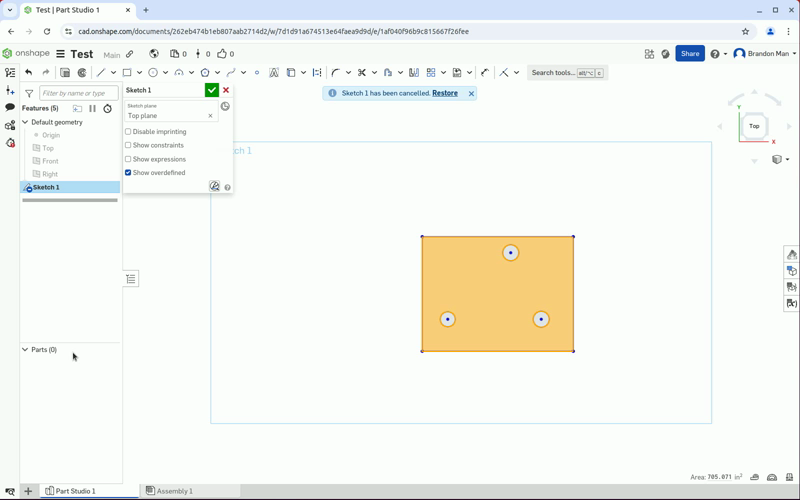
key(shift+e)
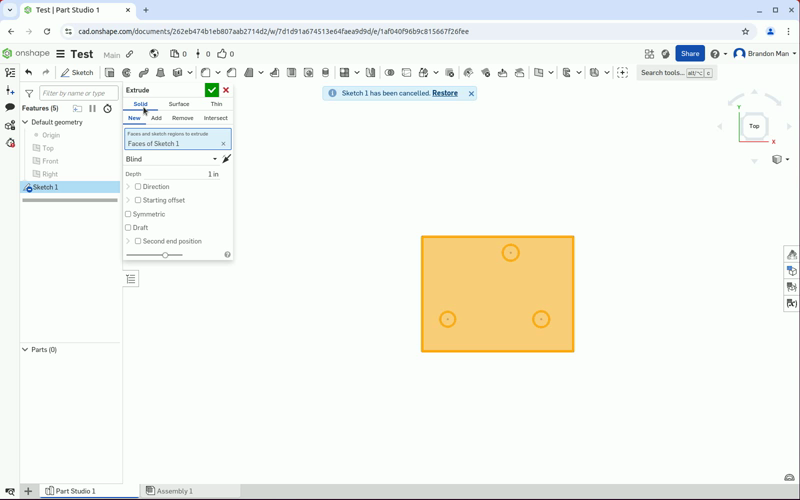
mouse_move(143, 106)
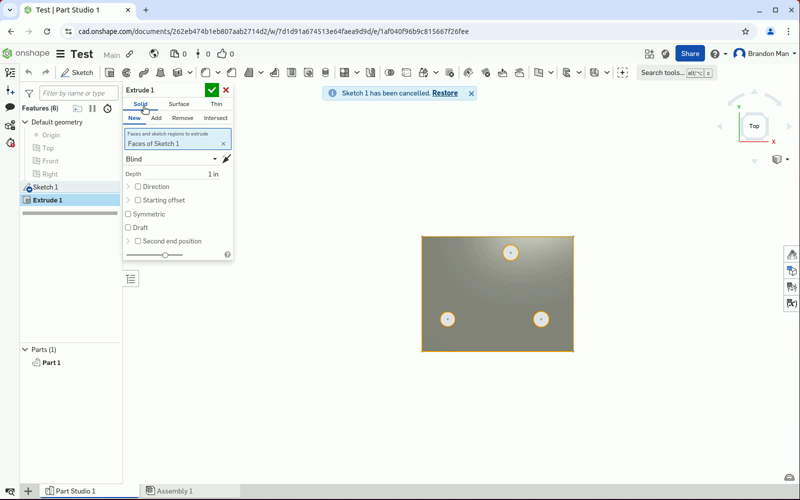
click(143, 106)
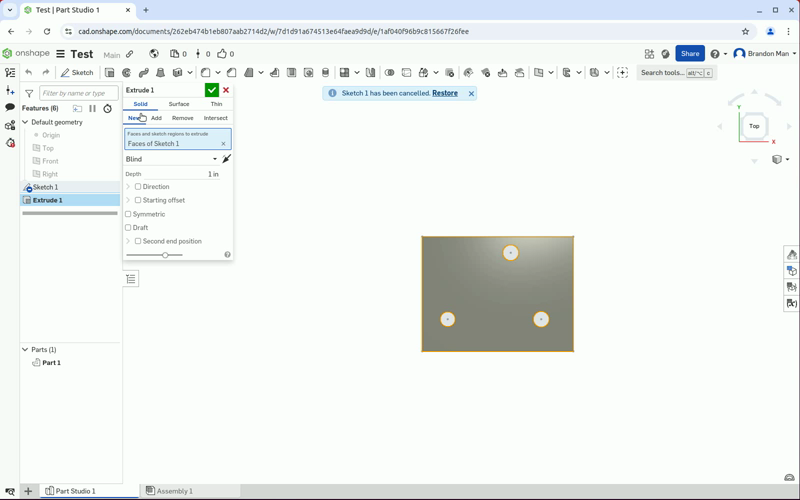
mouse_move(137, 120)
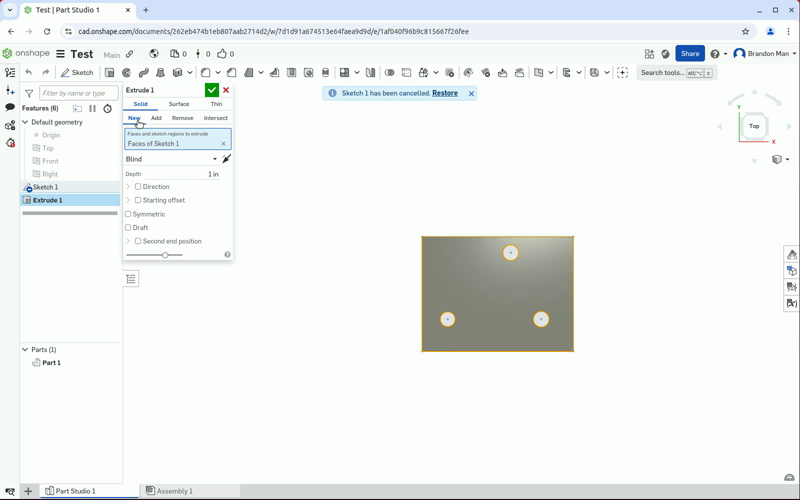
click(137, 120)
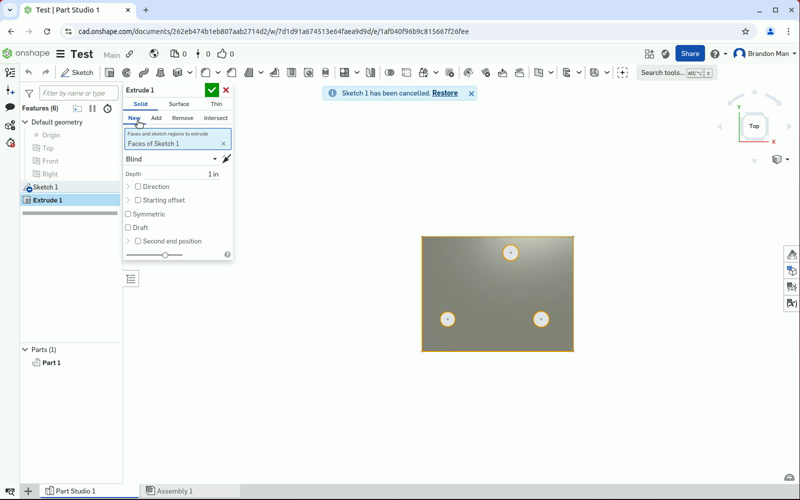
key(tab, 4)
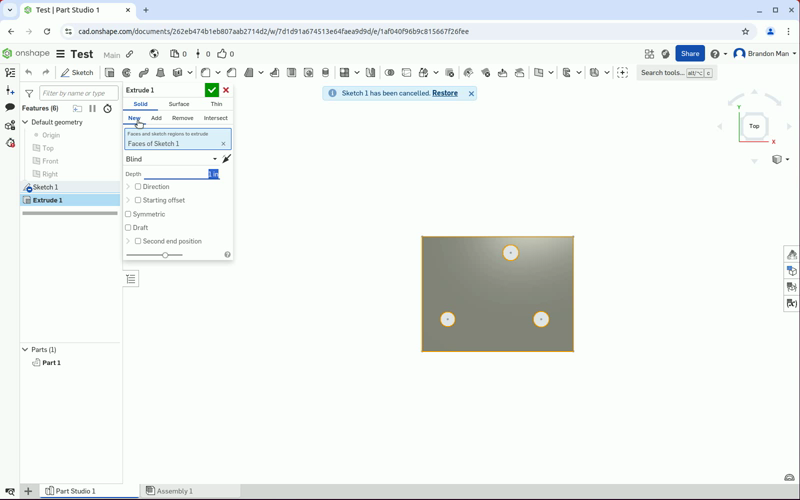
text(-1.204)
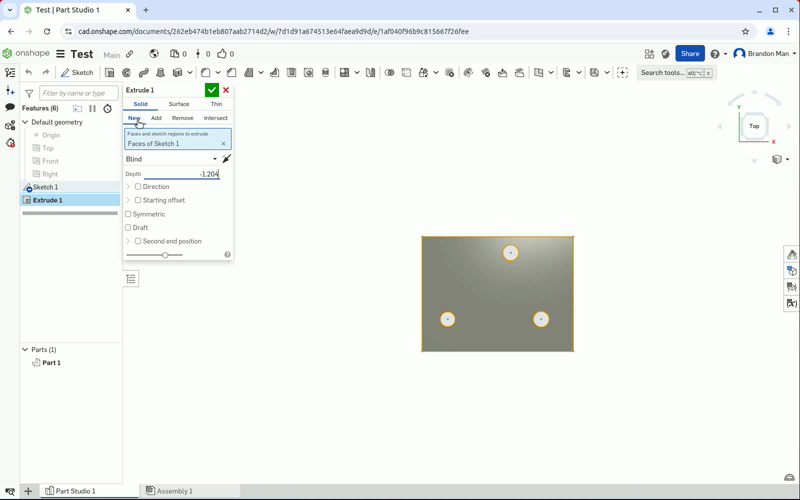
key(enter)
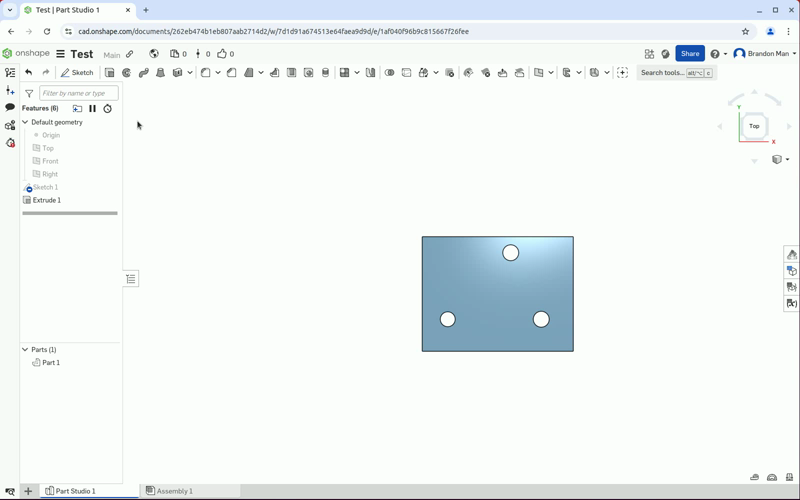
key(shift+h)
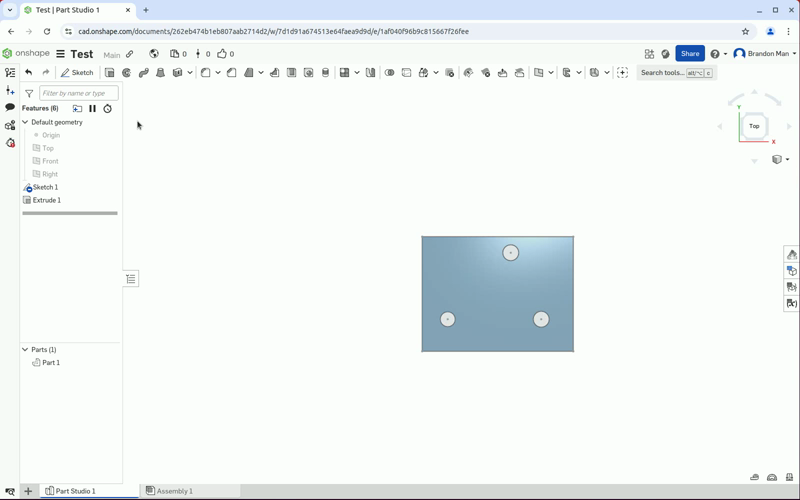
key(shift+h)
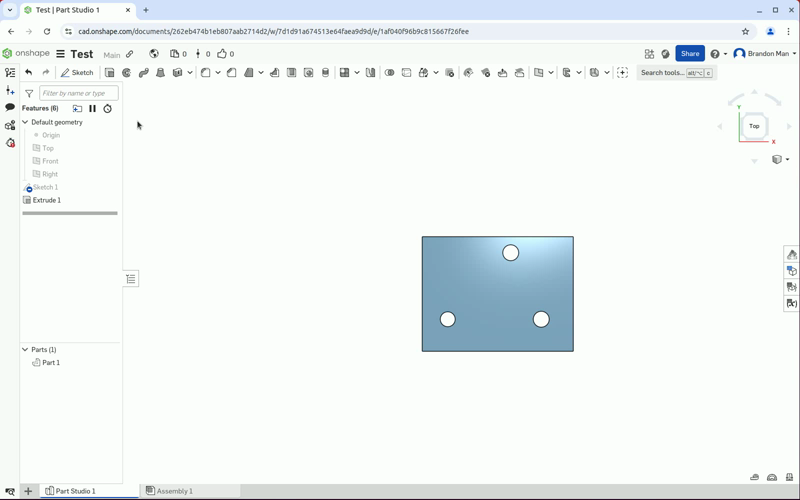
mouse_move(73, 189)
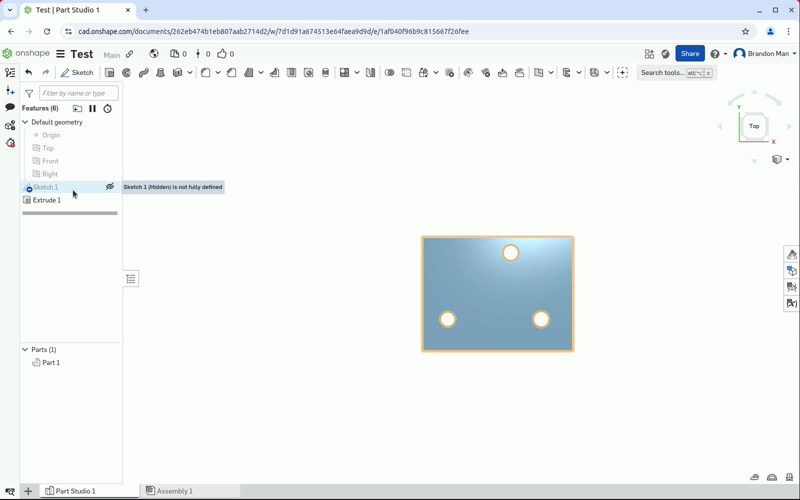
click(73, 189)
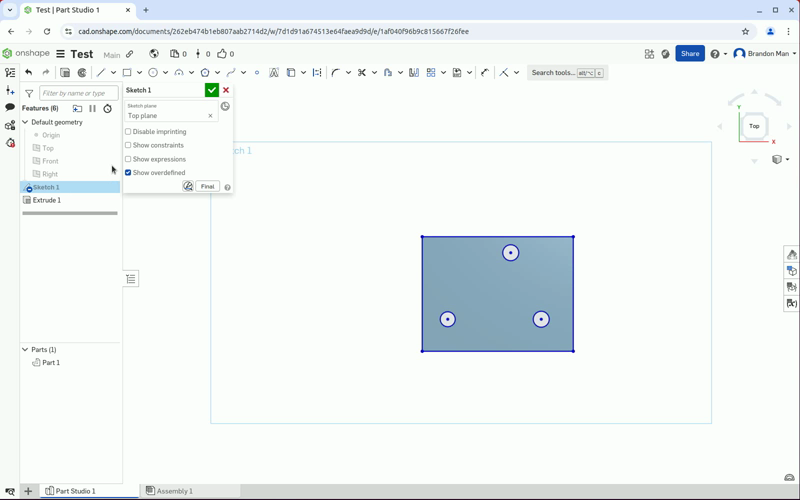
mouse_move(229, 92)
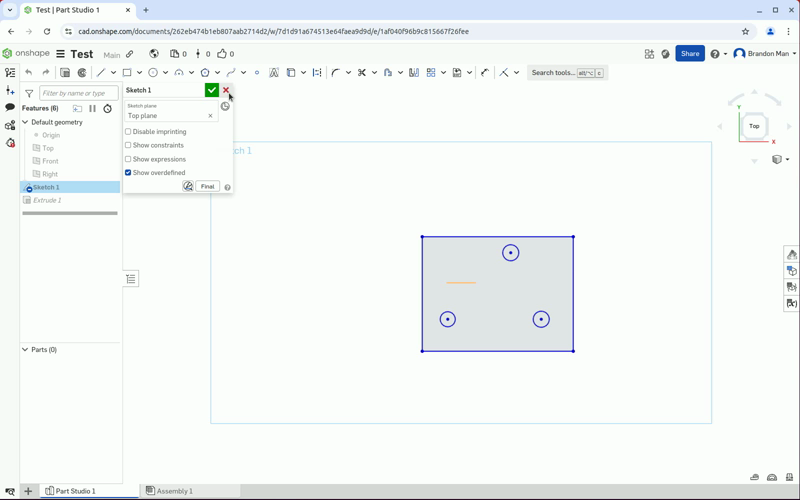
click(229, 92)
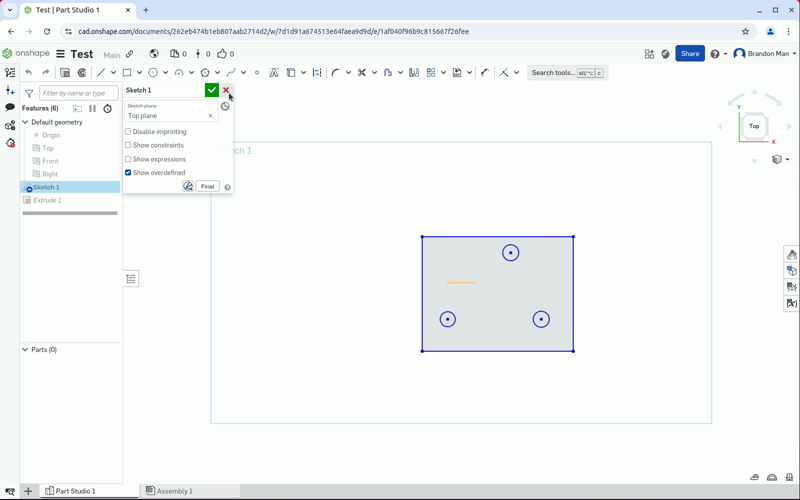
key(shift+s)
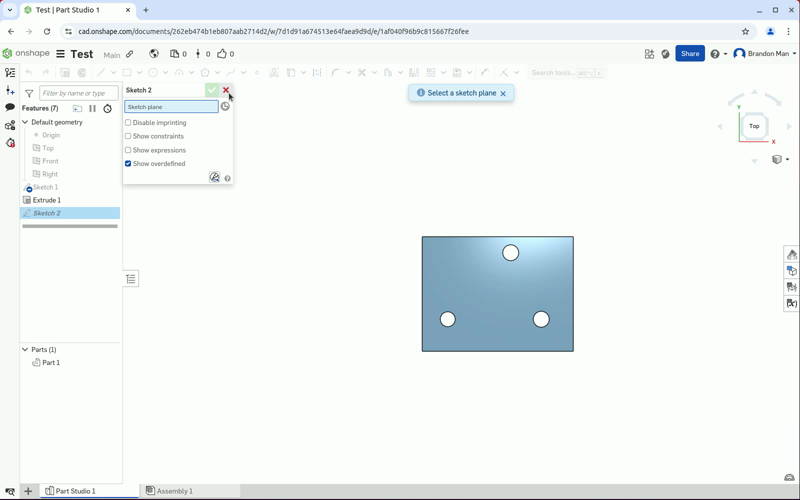
mouse_move(73, 150)
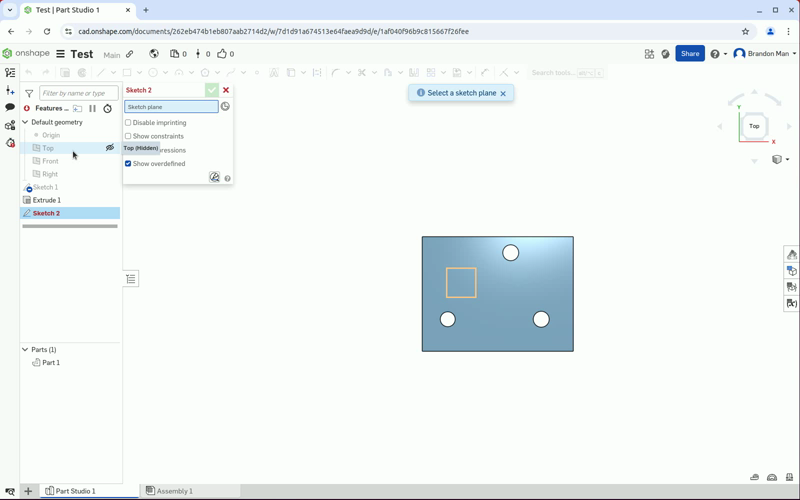
click(73, 150)
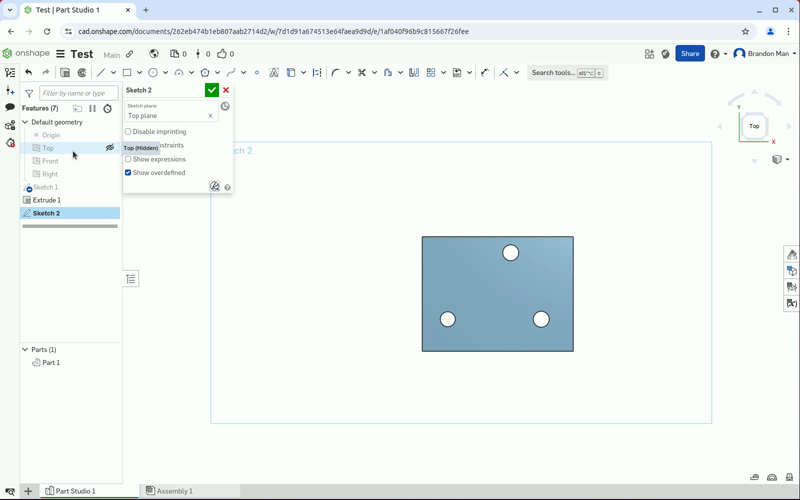
mouse_move(73, 352)
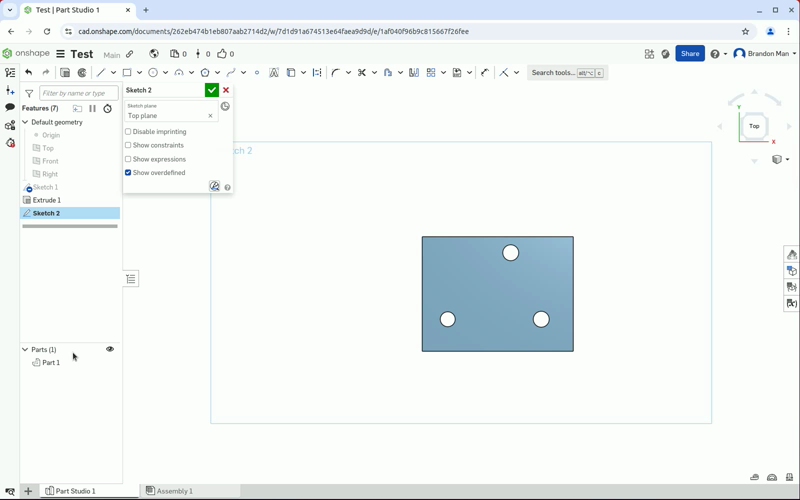
key(y)
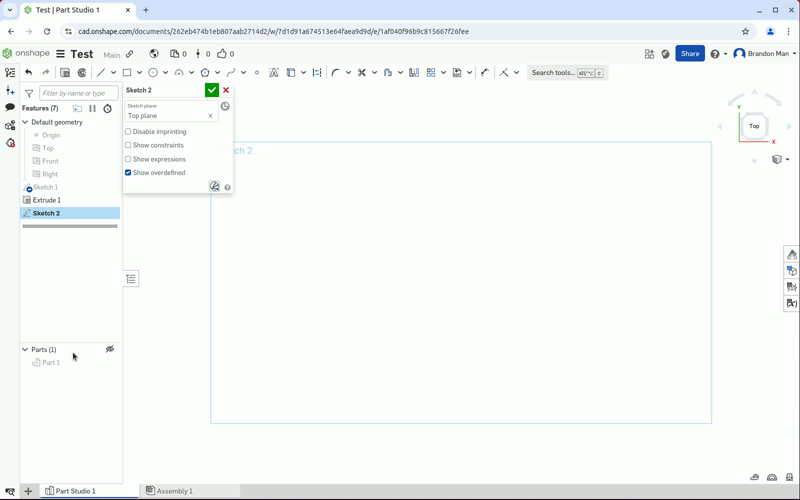
key(c)
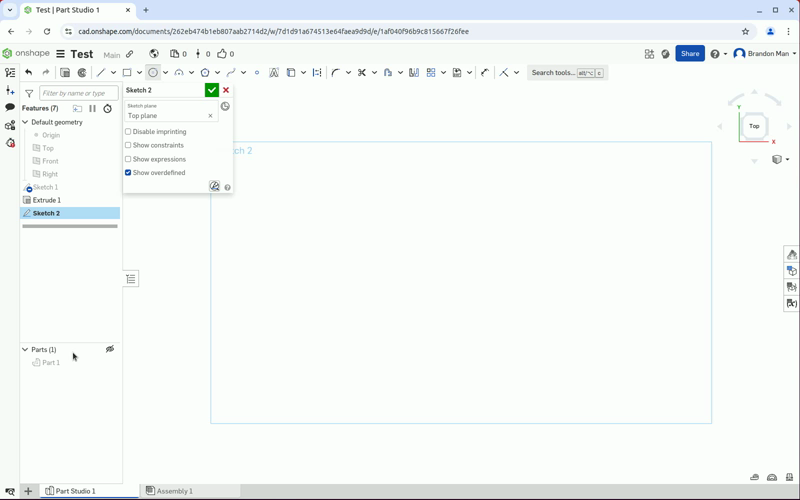
key_down(shift)
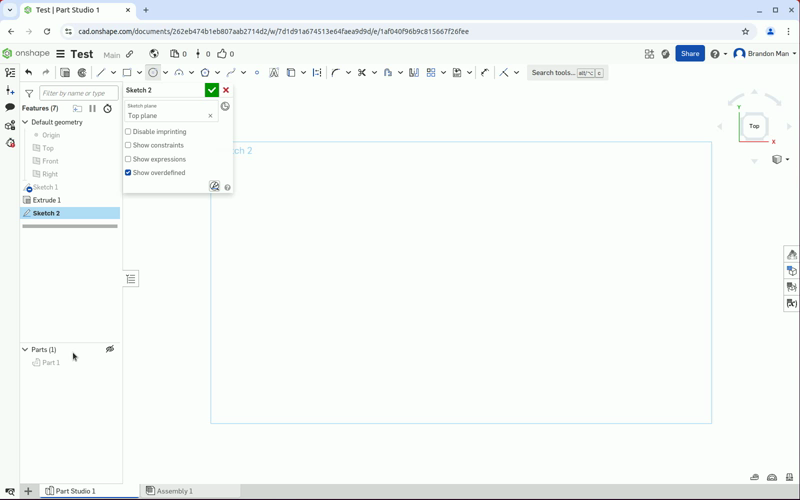
mouse_move(510, 251)
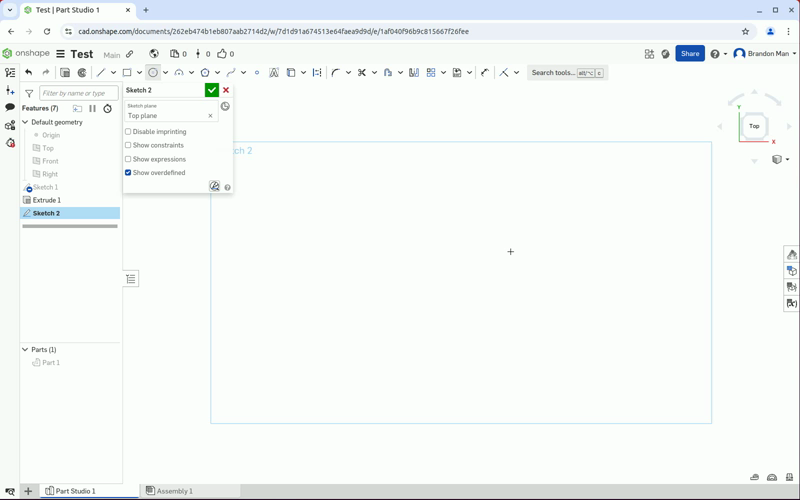
click(510, 251)
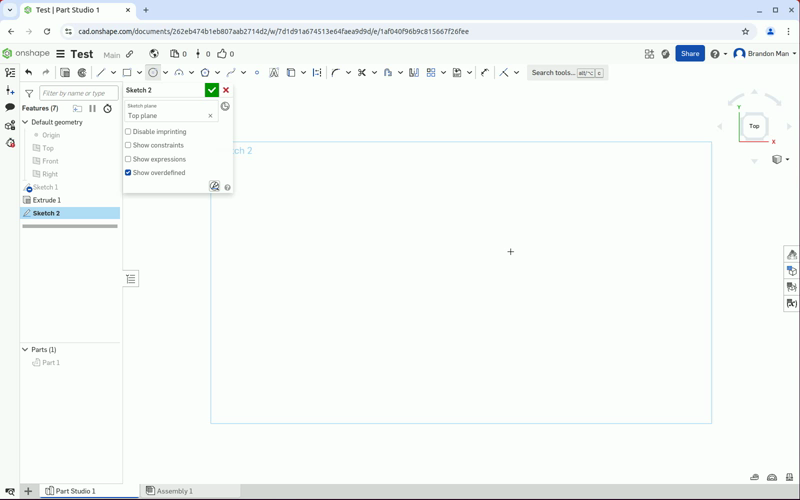
key_up(shift)
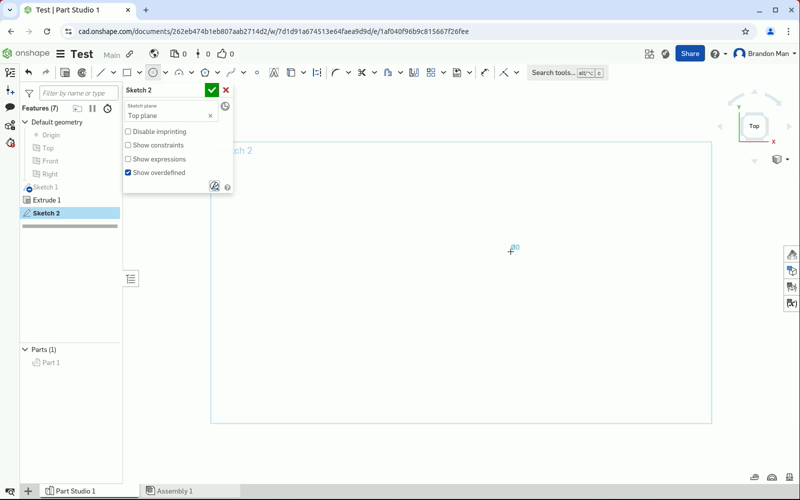
mouse_move(518, 251)
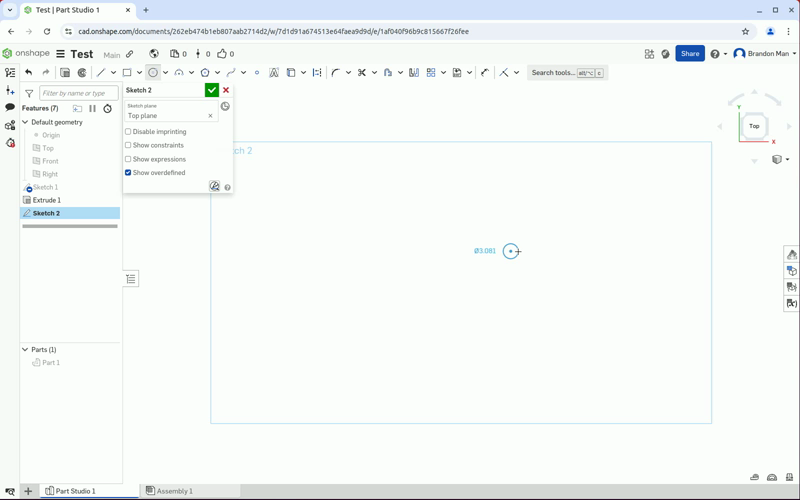
click(518, 251)
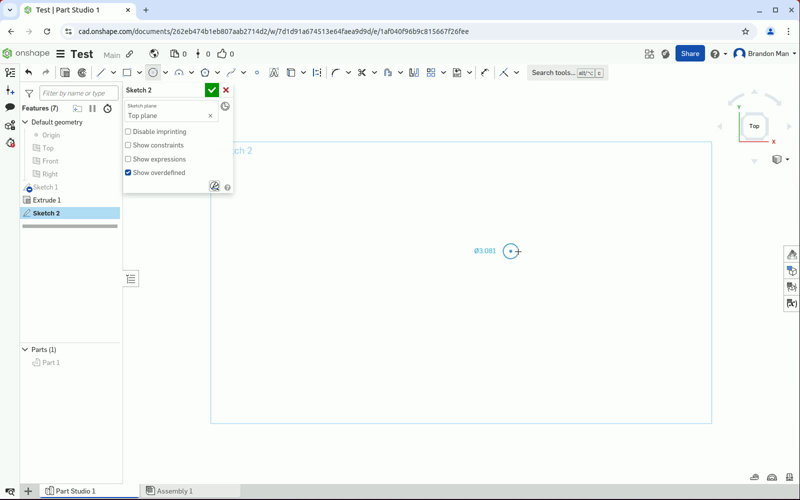
key(esc)
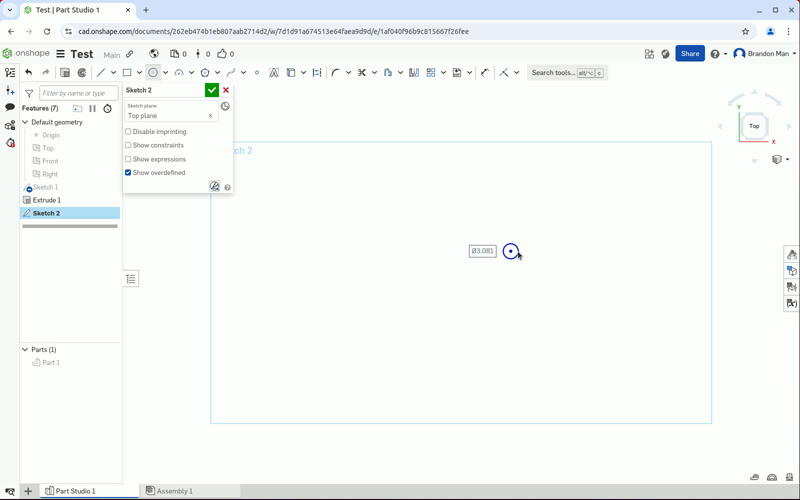
key(c)
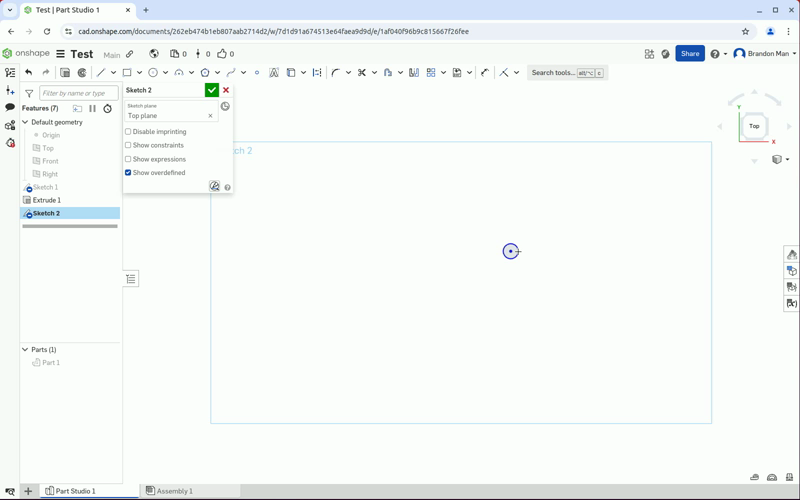
key_down(shift)
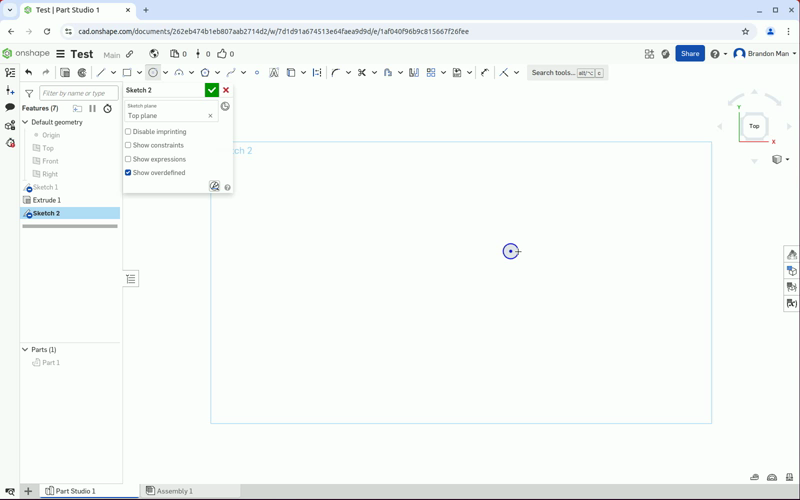
mouse_move(510, 251)
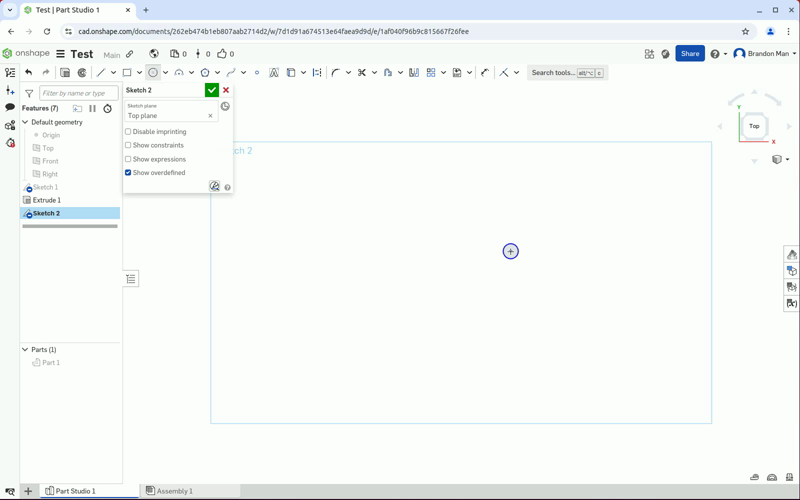
click(510, 251)
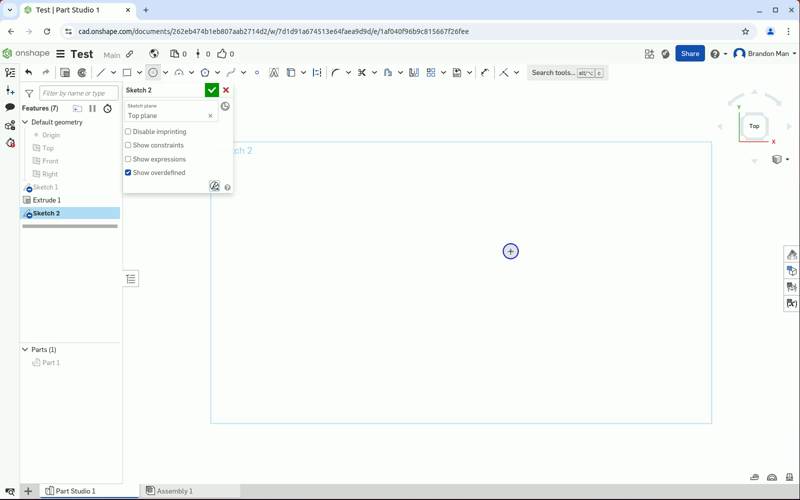
key_up(shift)
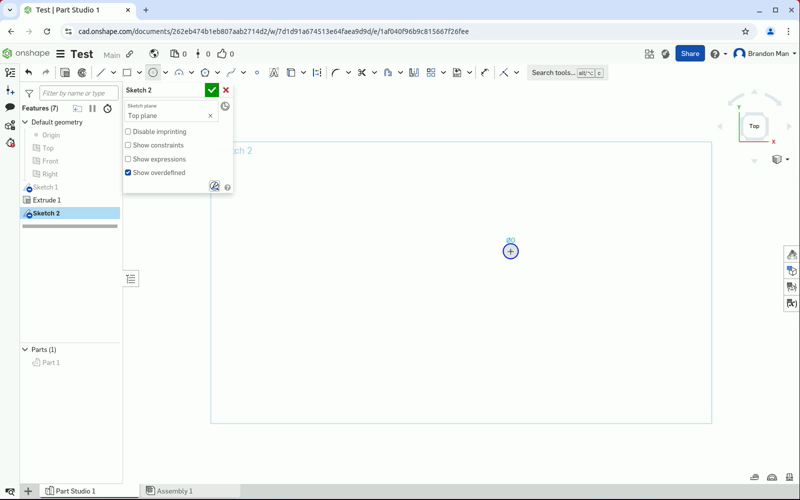
mouse_move(513, 251)
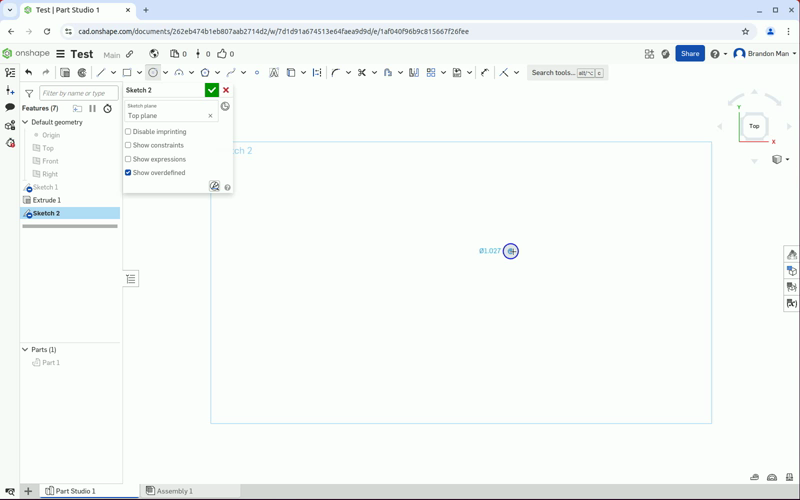
scroll(6)
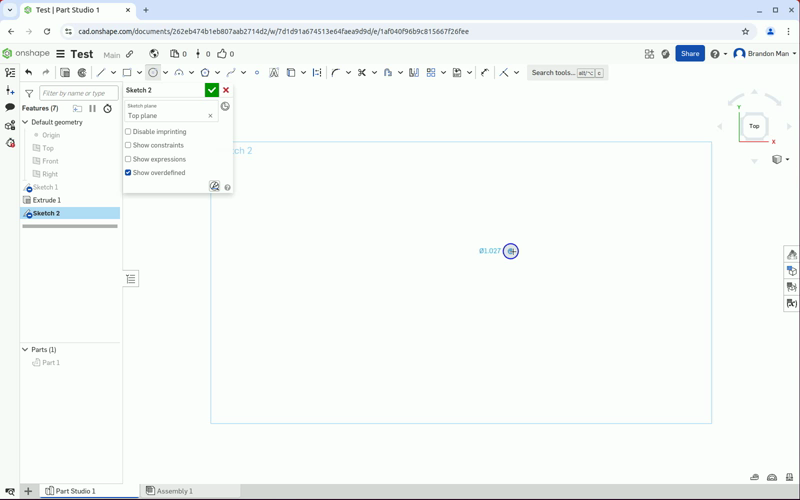
scroll(6)
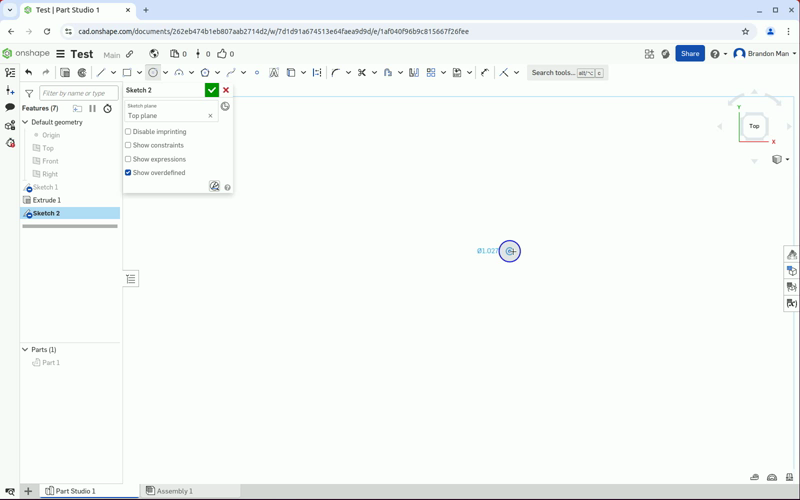
scroll(6)
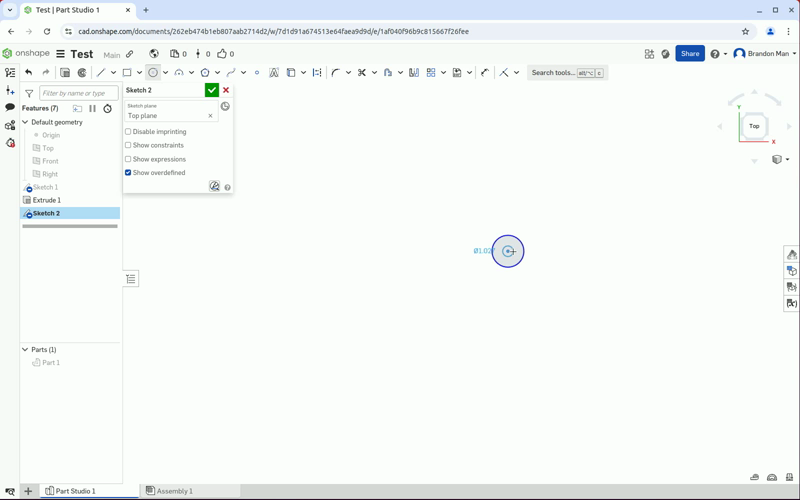
scroll(6)
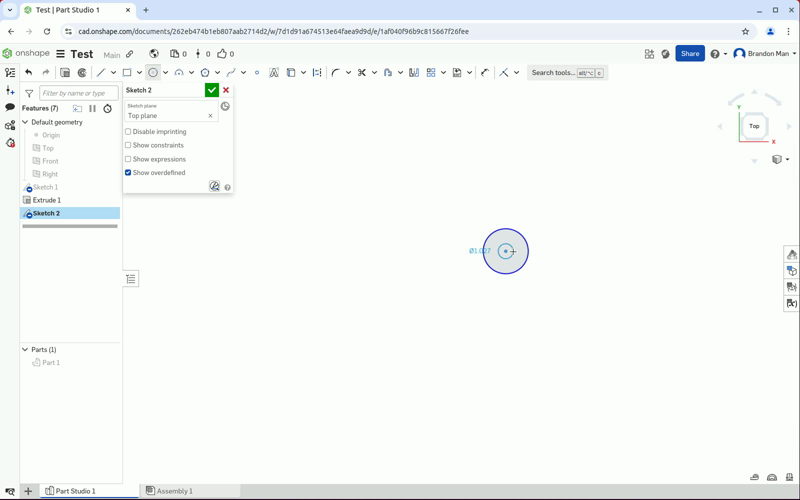
scroll(6)
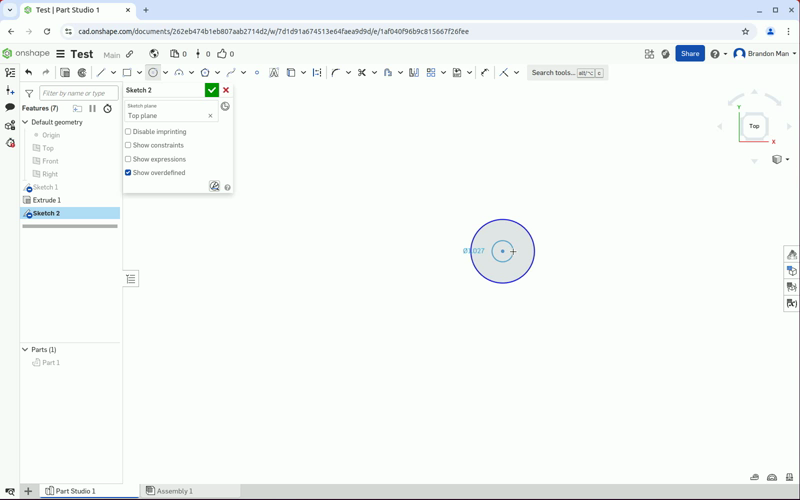
scroll(6)
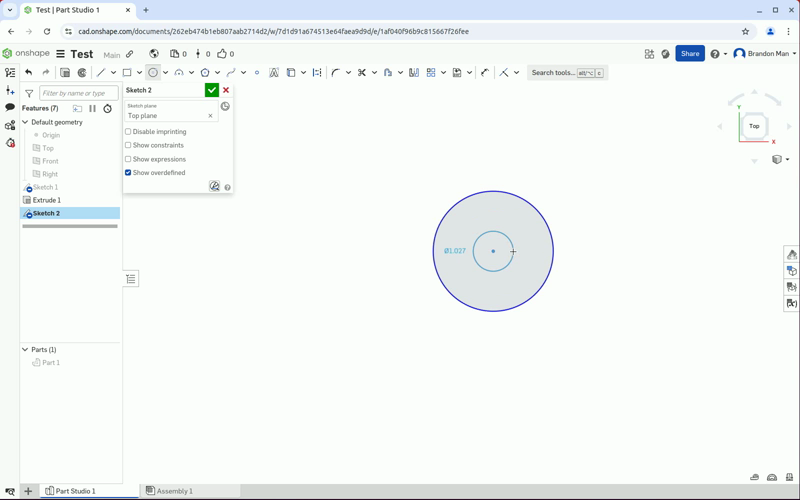
scroll(6)
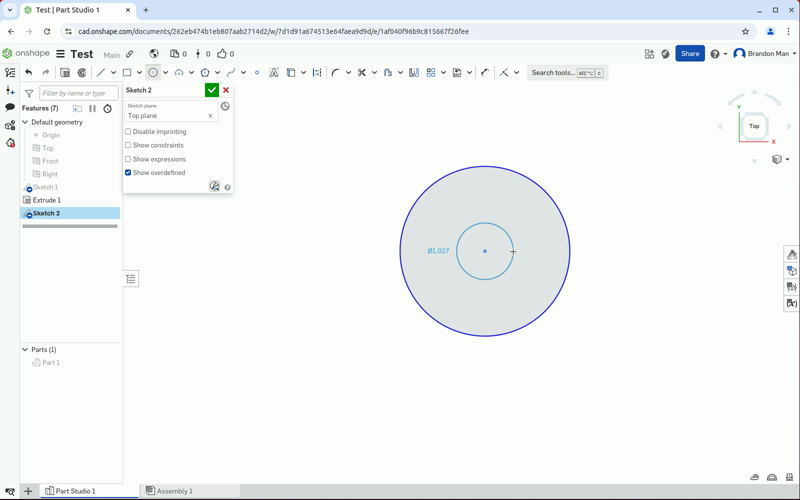
click(513, 251)
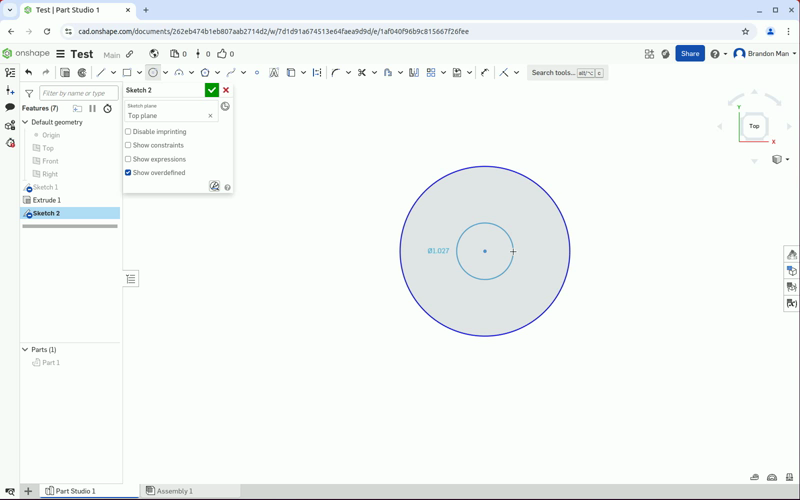
scroll(-6)
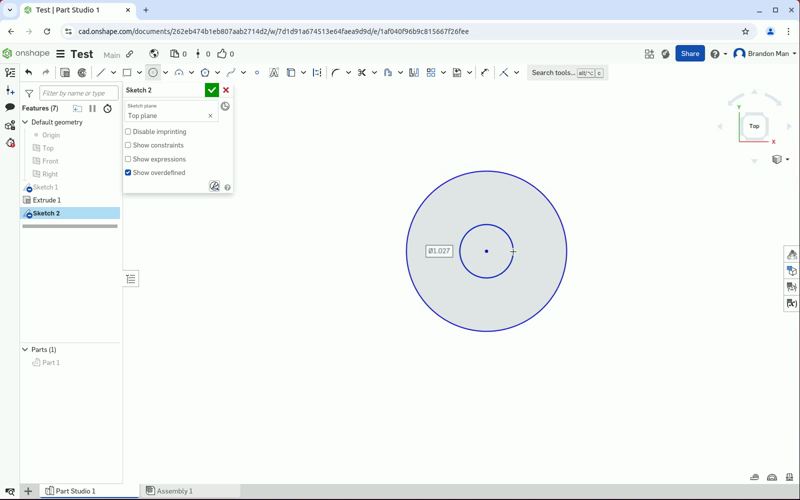
scroll(-6)
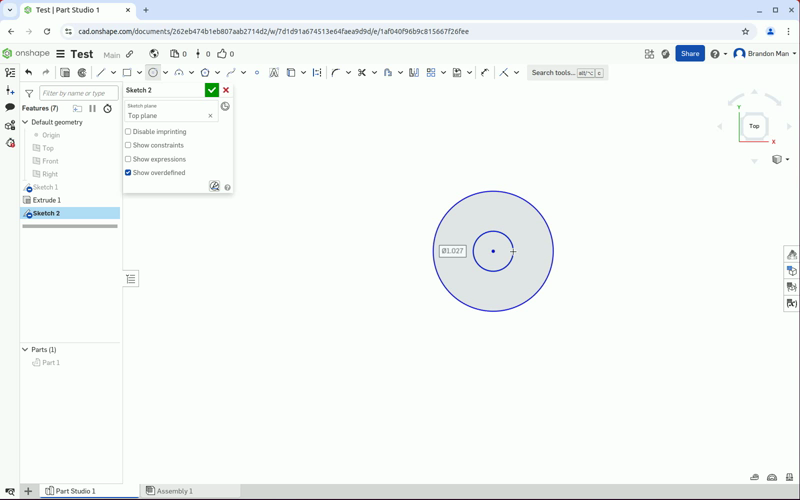
scroll(-6)
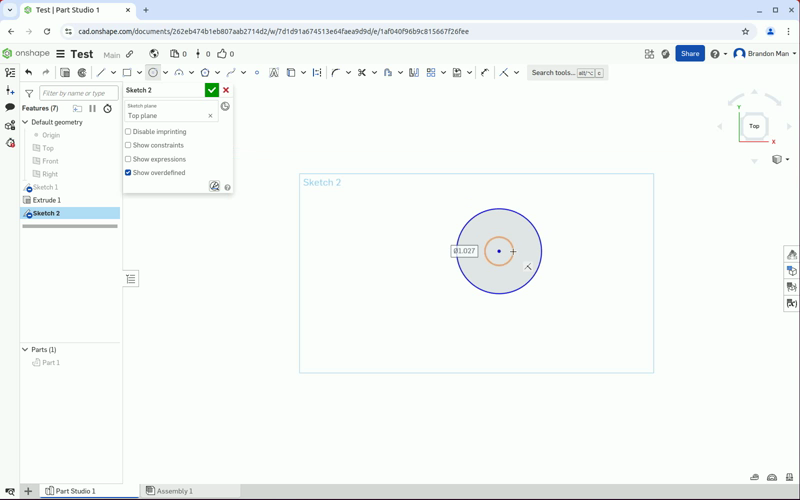
scroll(-6)
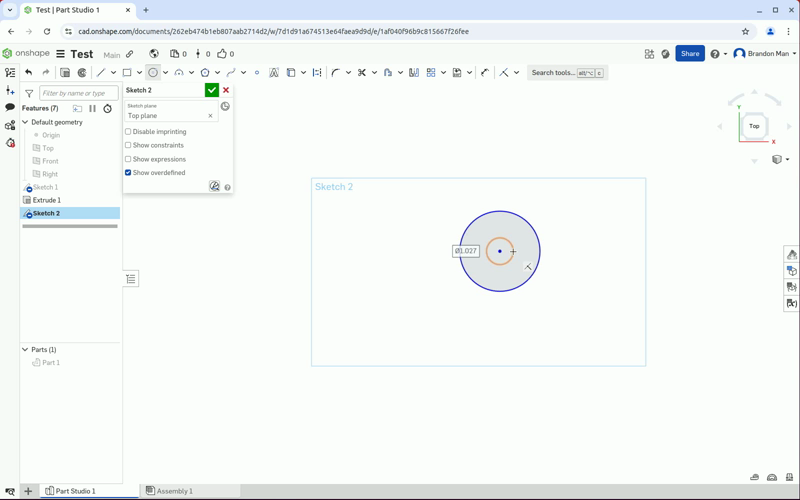
scroll(-6)
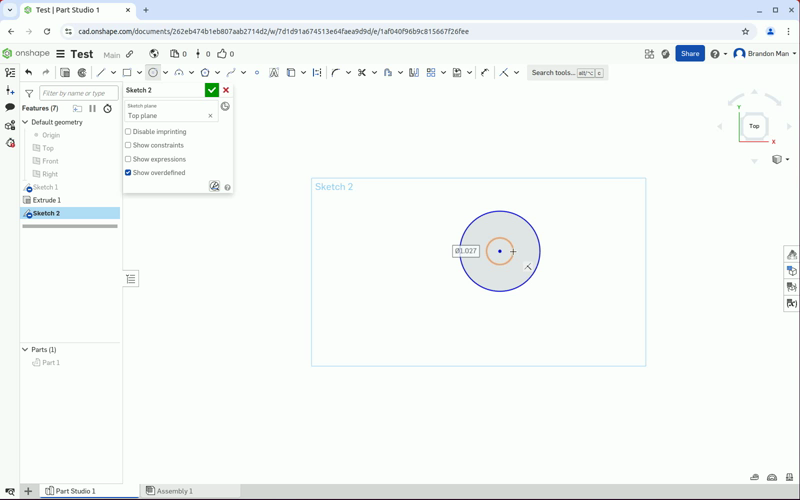
scroll(-6)
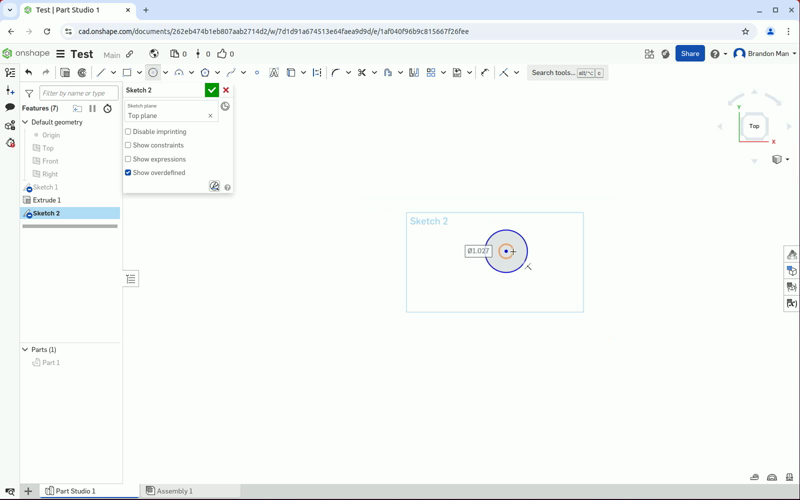
scroll(-6)
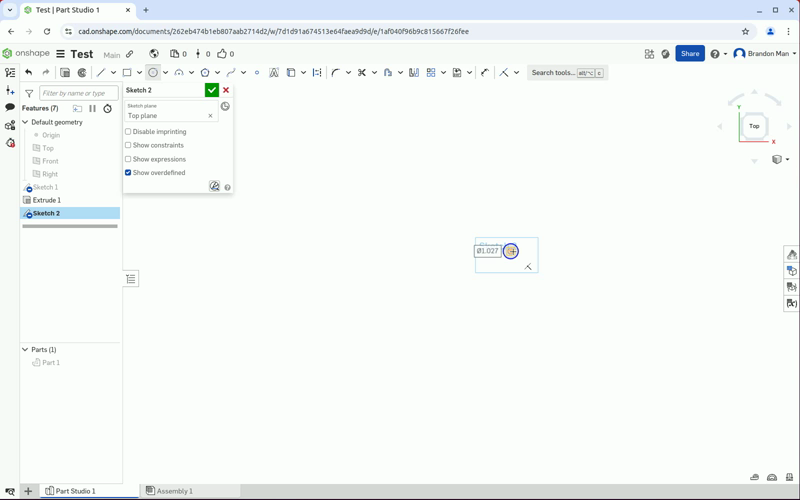
key(esc)
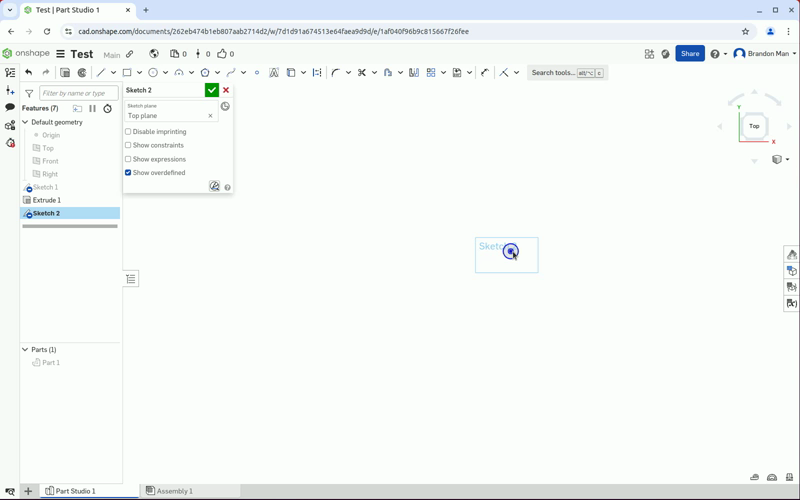
mouse_move(512, 247)
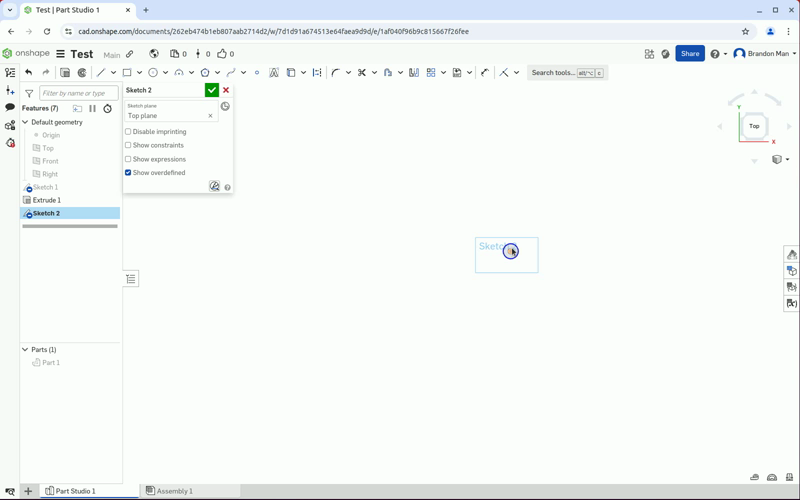
scroll(6)
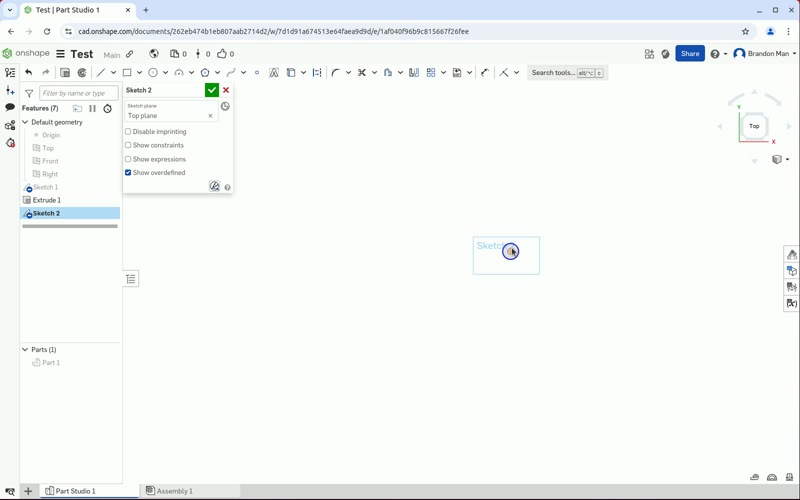
scroll(6)
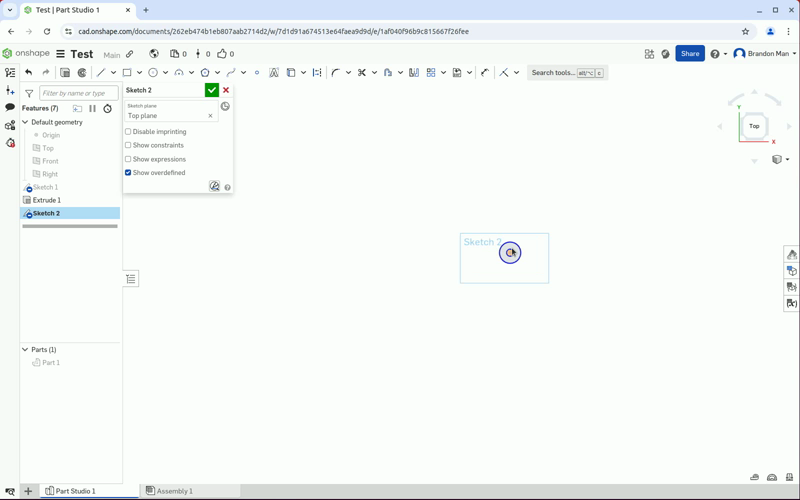
scroll(6)
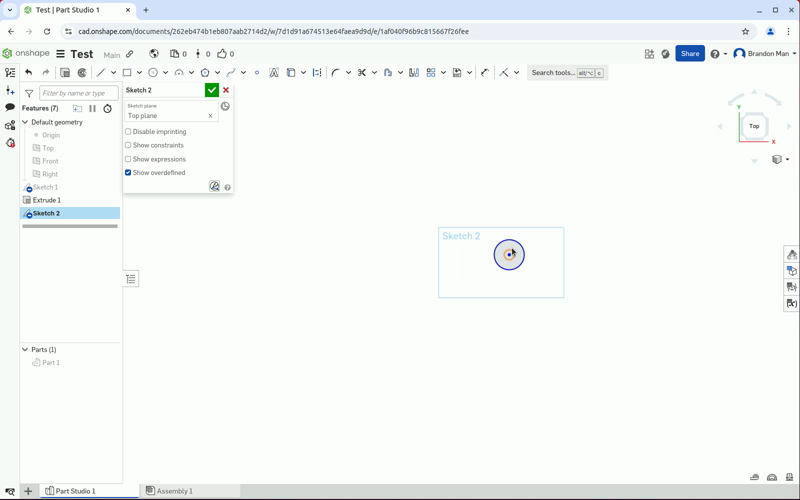
scroll(6)
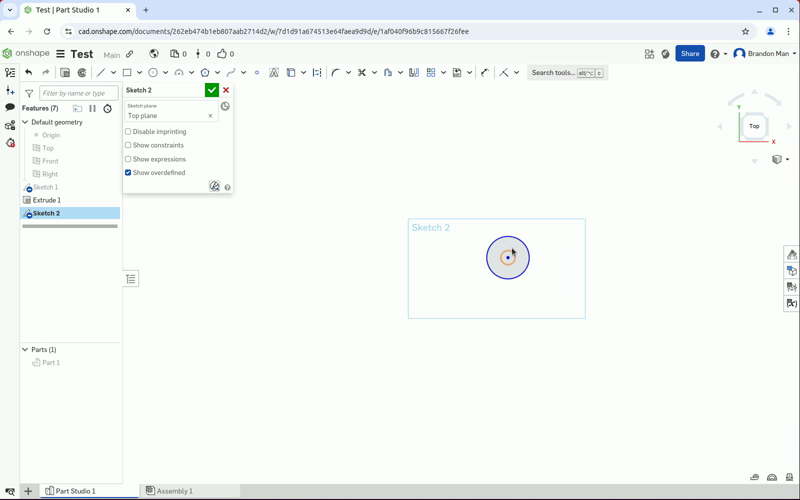
scroll(6)
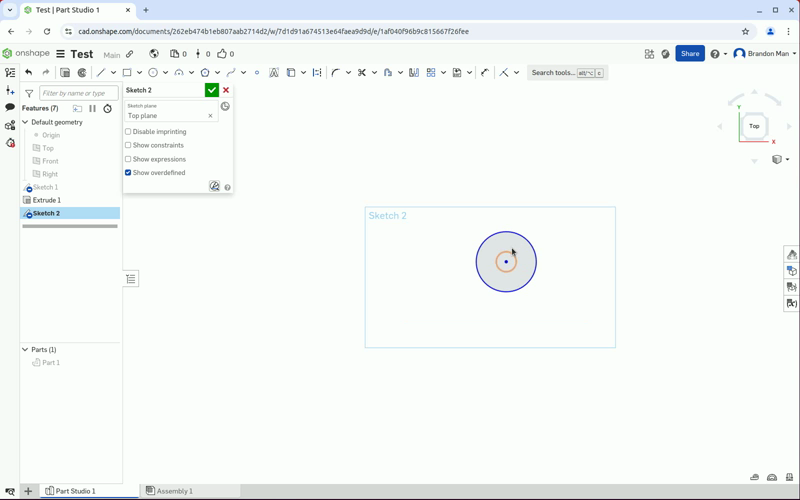
scroll(6)
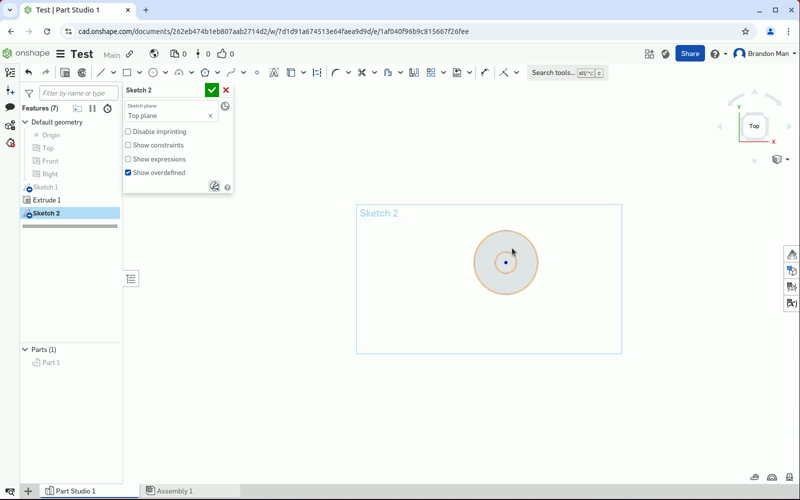
scroll(6)
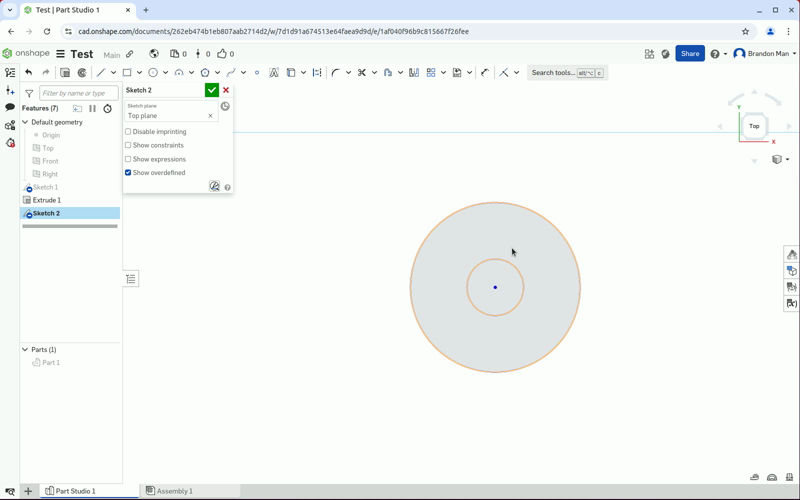
click(512, 247)
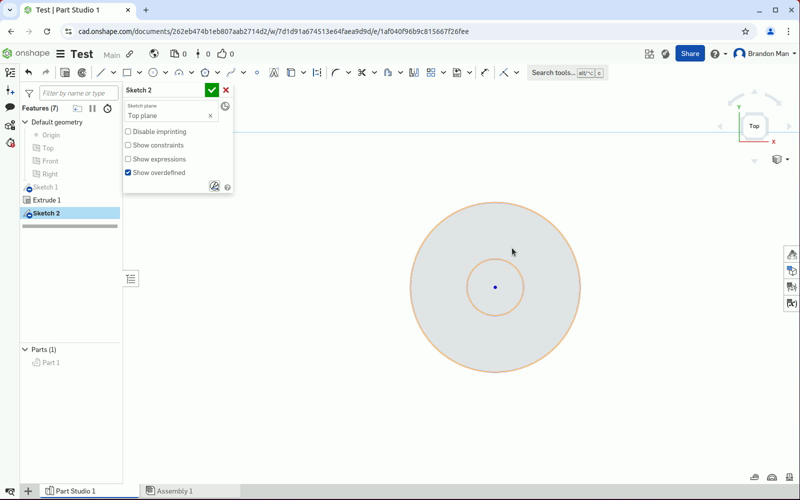
scroll(-6)
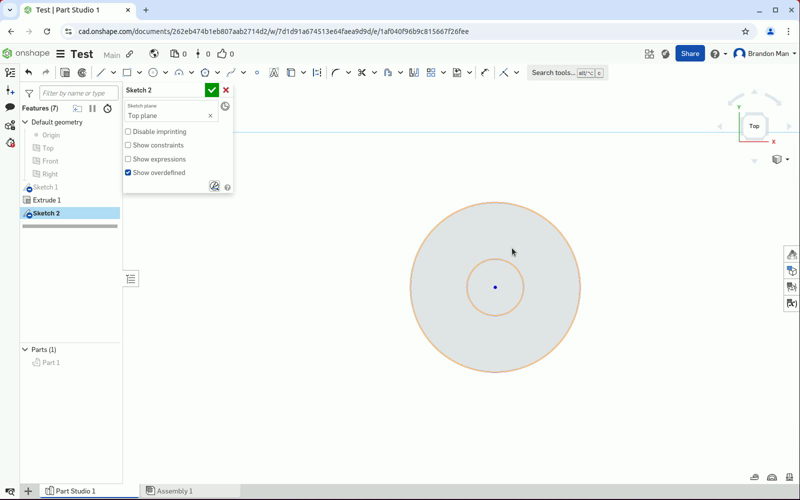
scroll(-6)
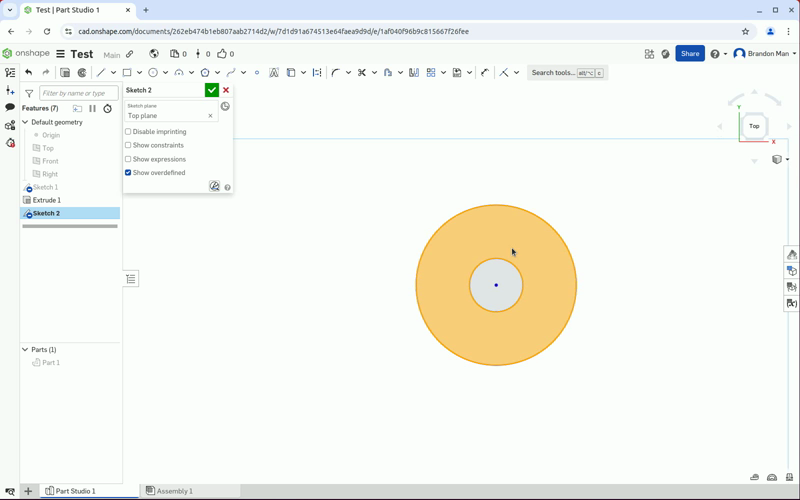
scroll(-6)
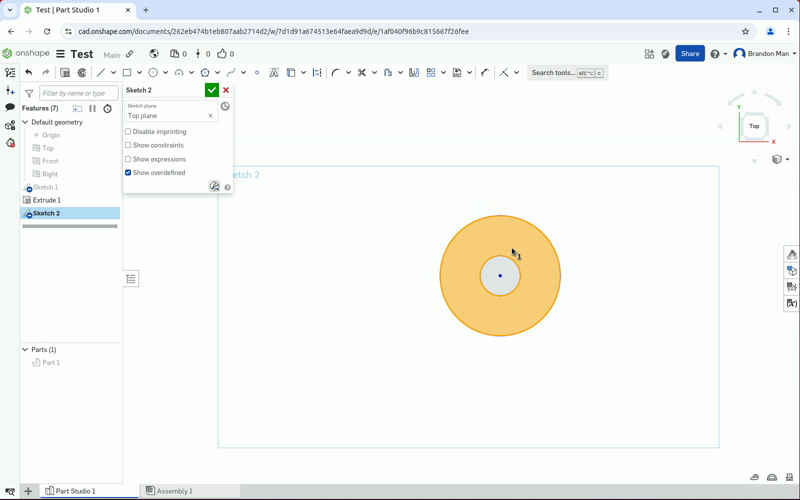
scroll(-6)
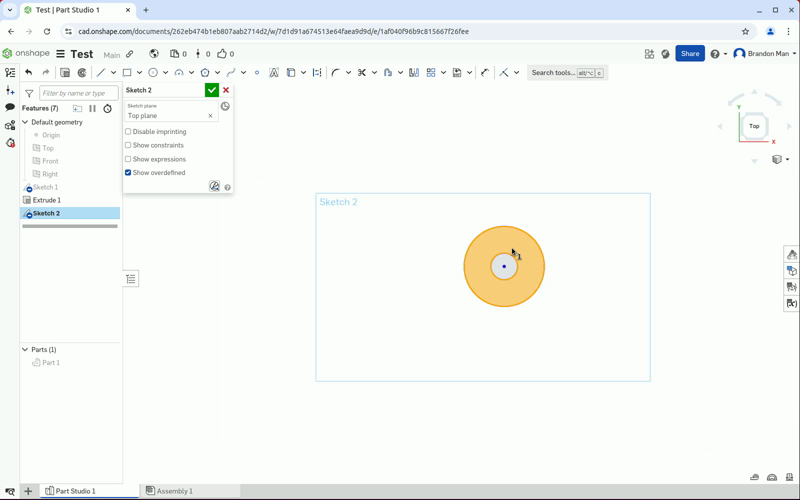
scroll(-6)
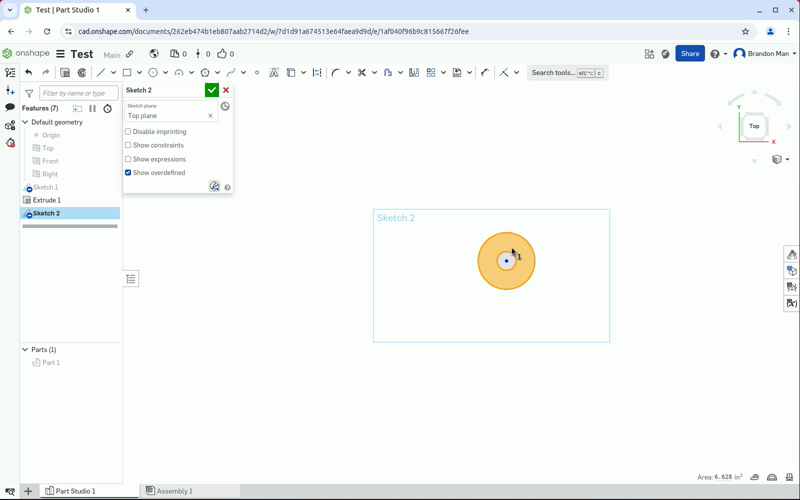
scroll(-6)
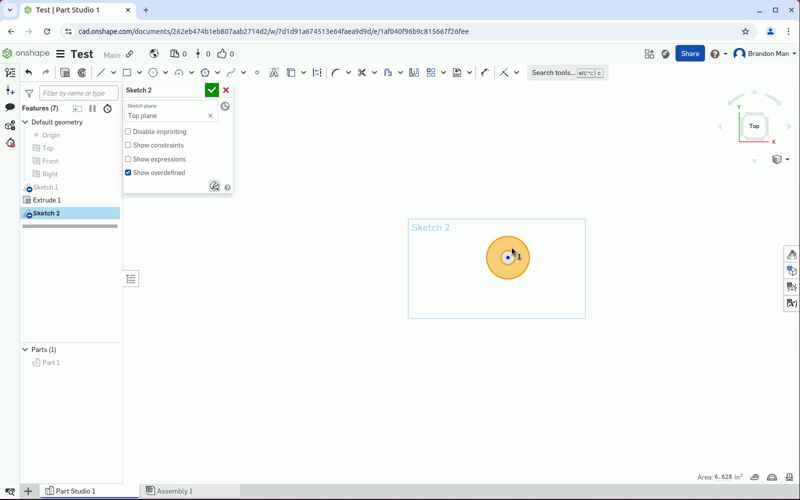
scroll(-6)
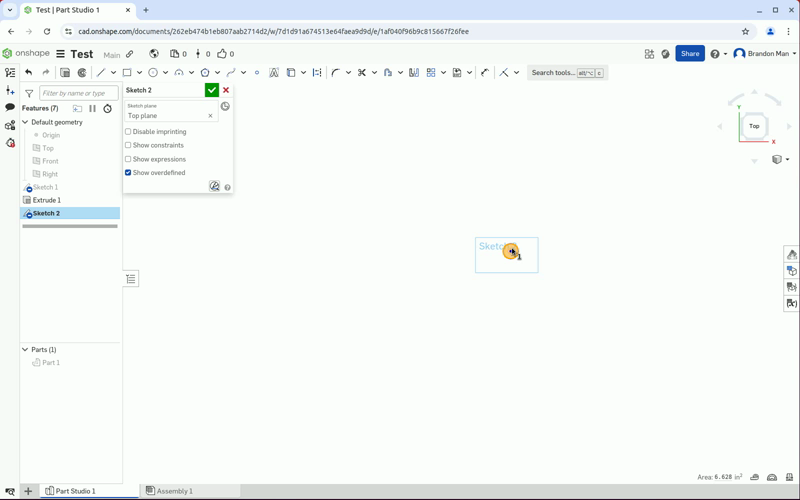
mouse_move(73, 352)
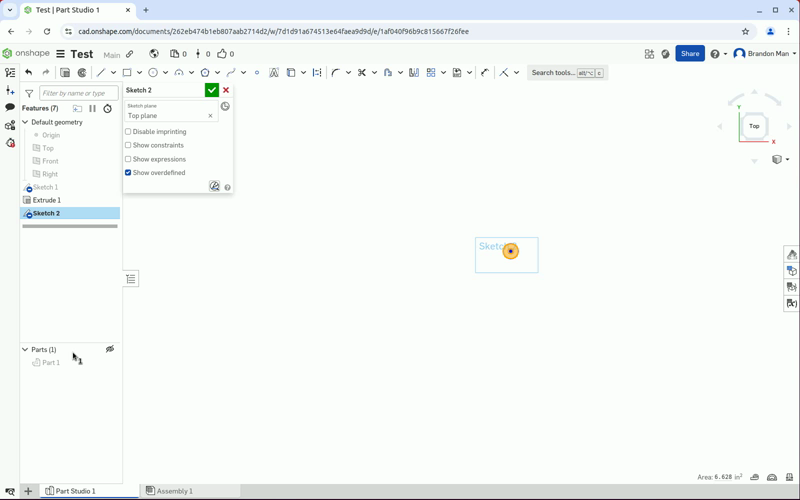
key(shift+y)
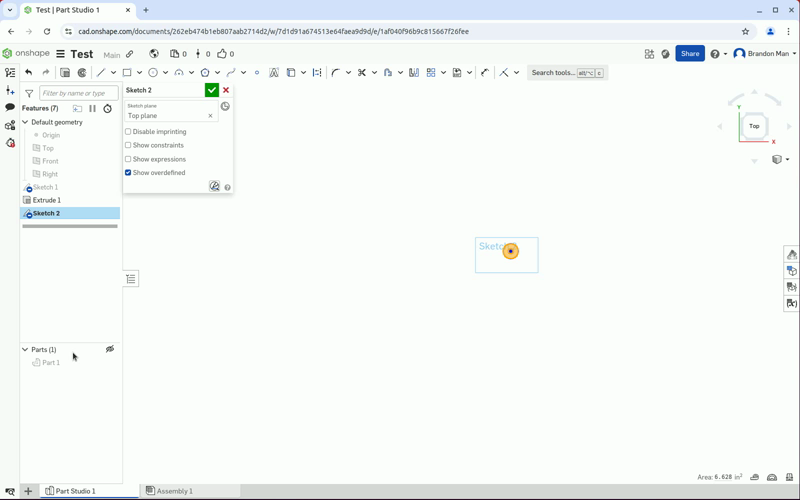
key(shift+e)
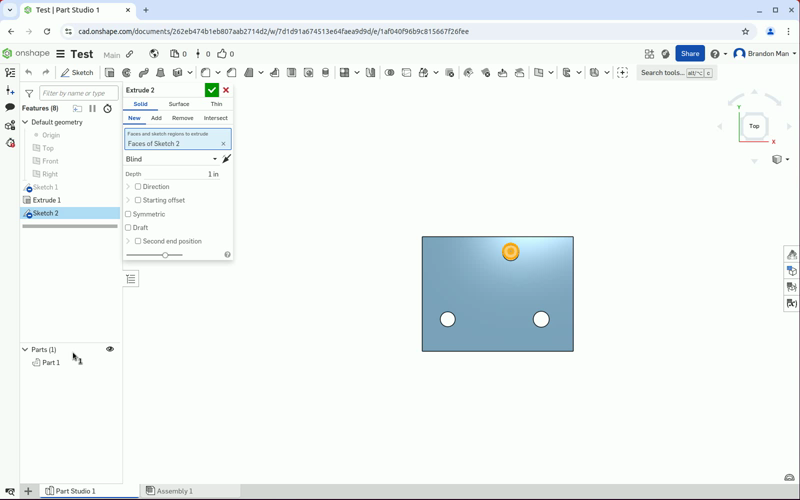
mouse_move(143, 106)
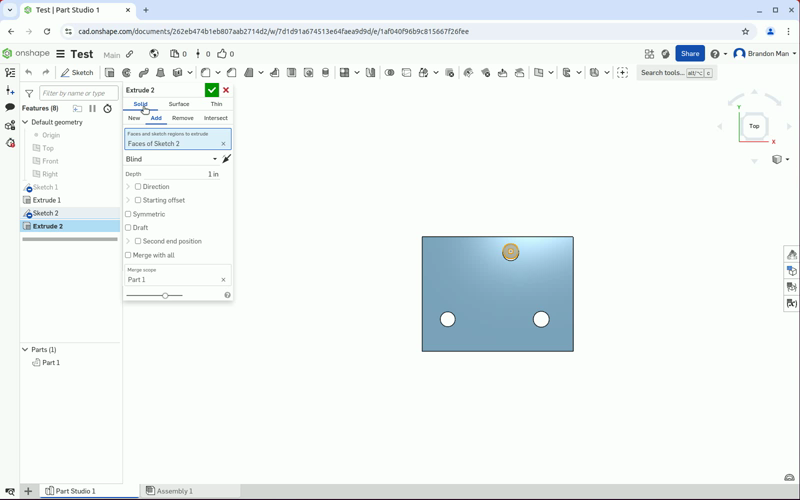
click(143, 106)
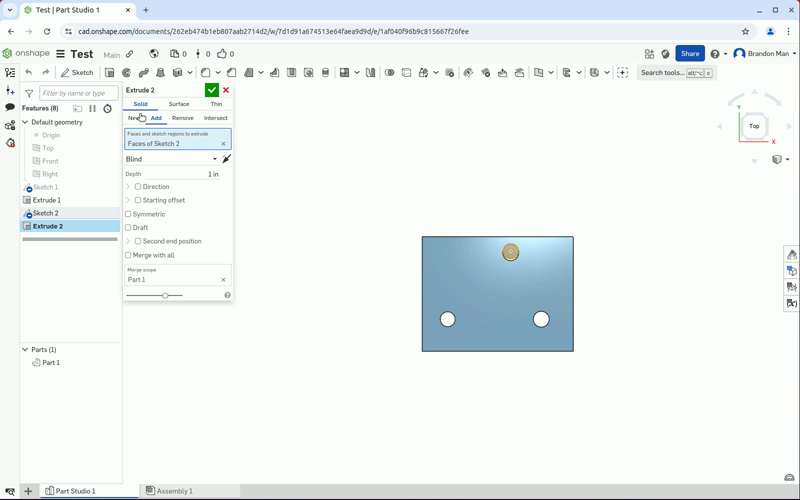
mouse_move(137, 120)
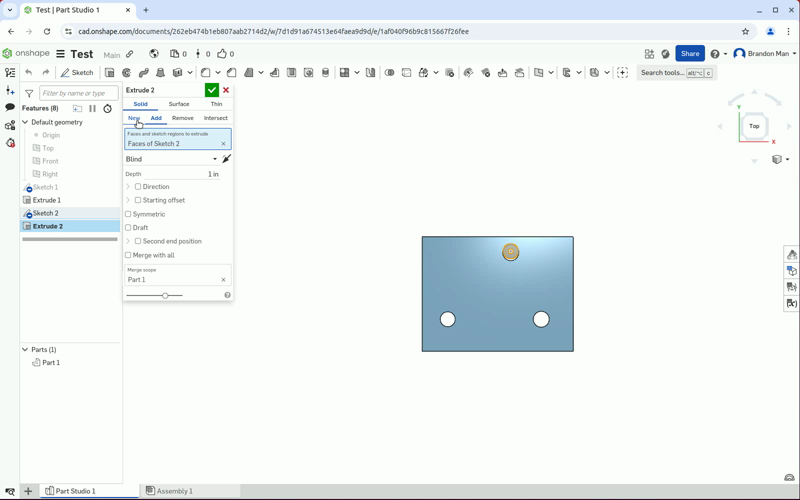
click(137, 120)
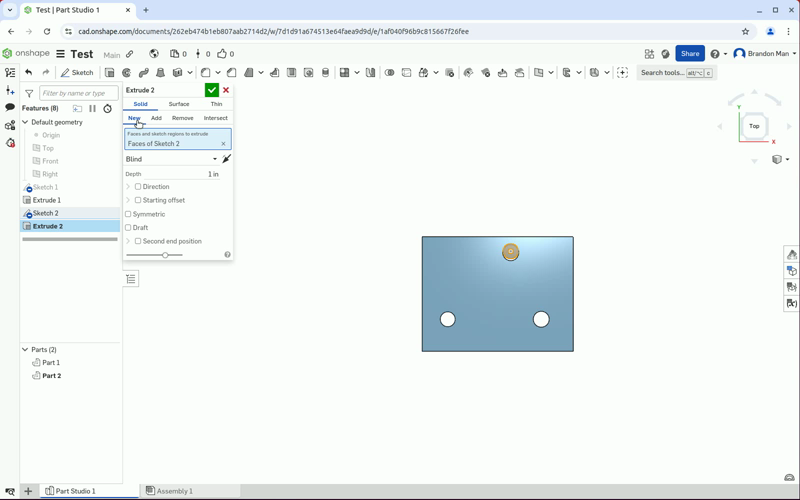
key(tab, 4)
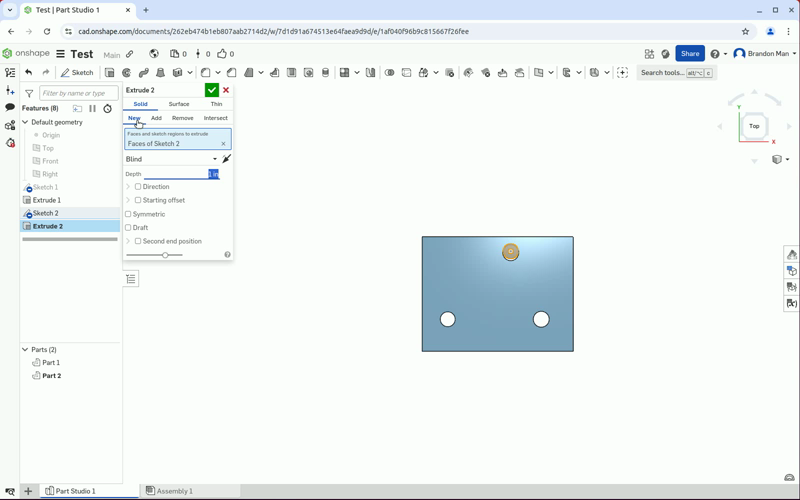
text(-1.204)
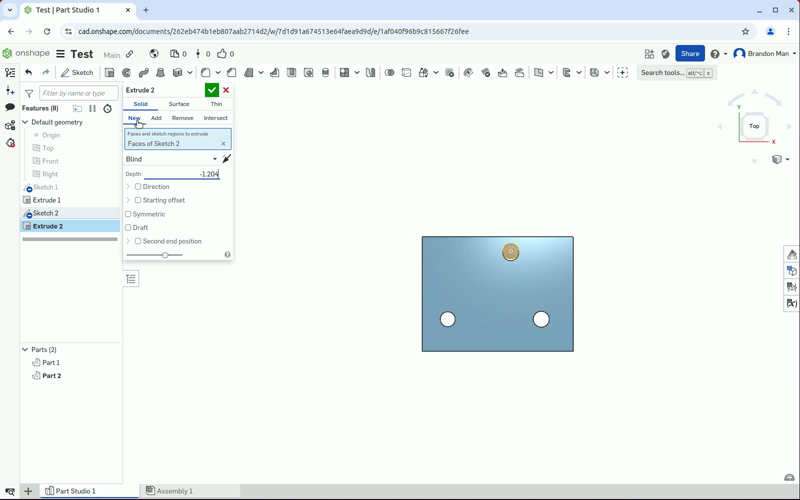
key(enter)
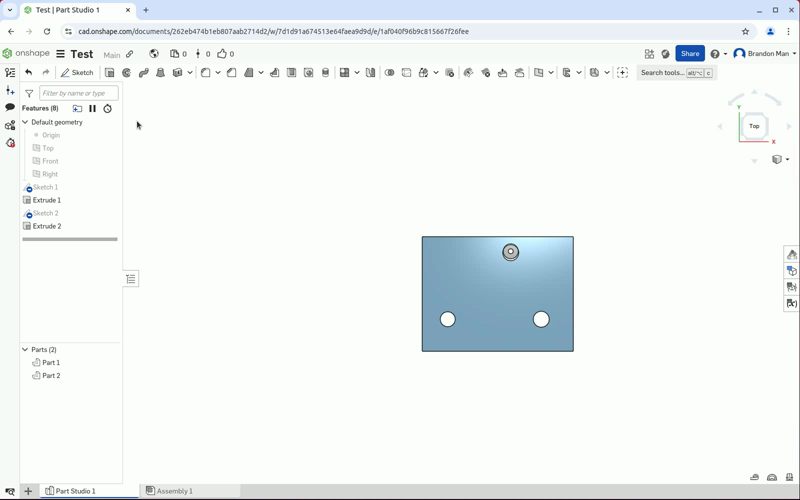
key(shift+h)
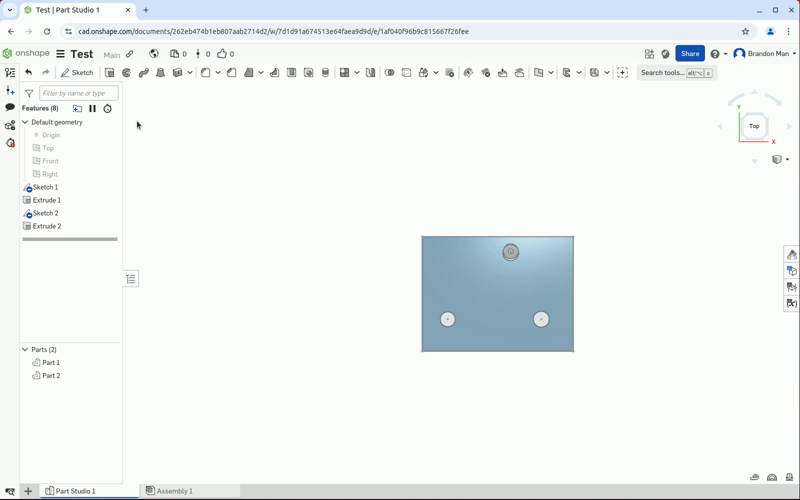
key(shift+h)
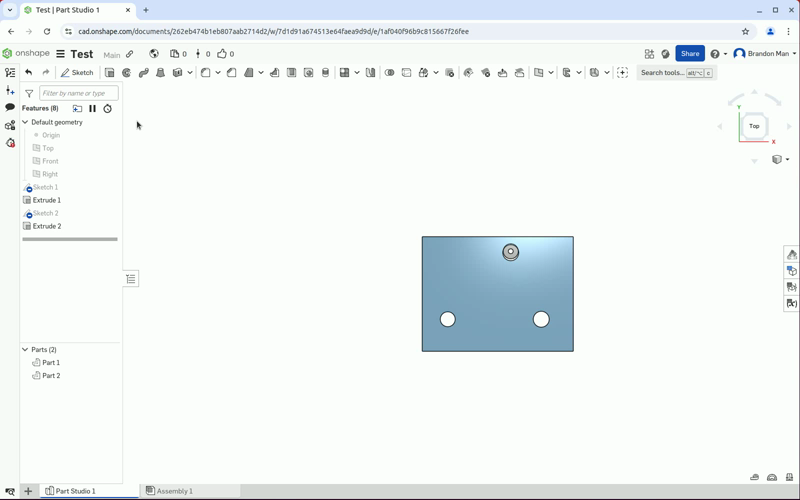
mouse_move(73, 189)
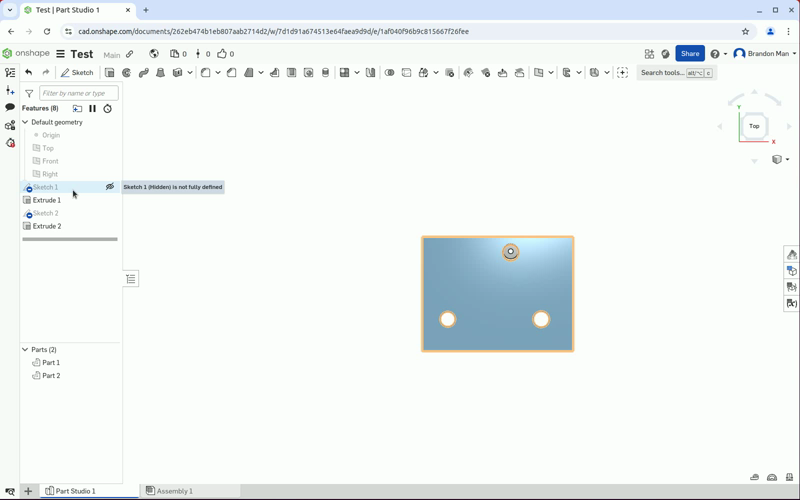
click(73, 189)
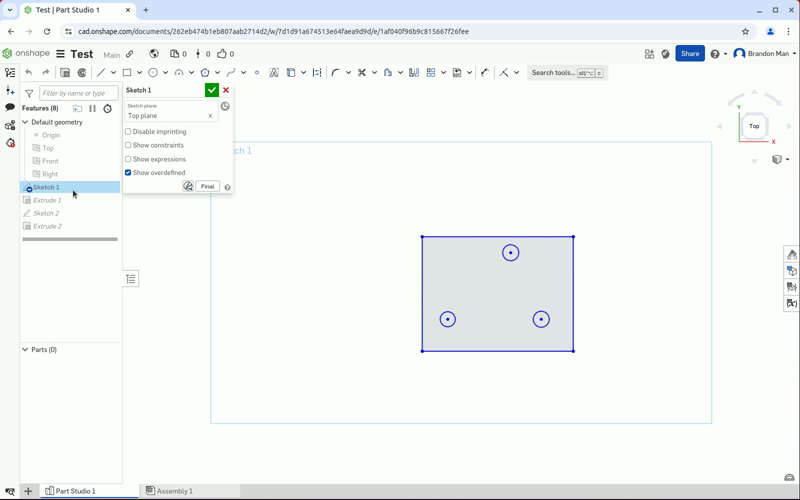
mouse_move(229, 92)
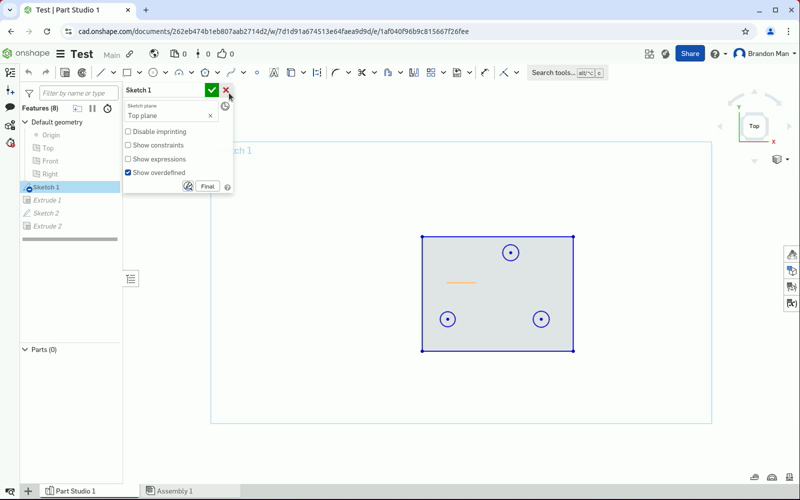
click(229, 92)
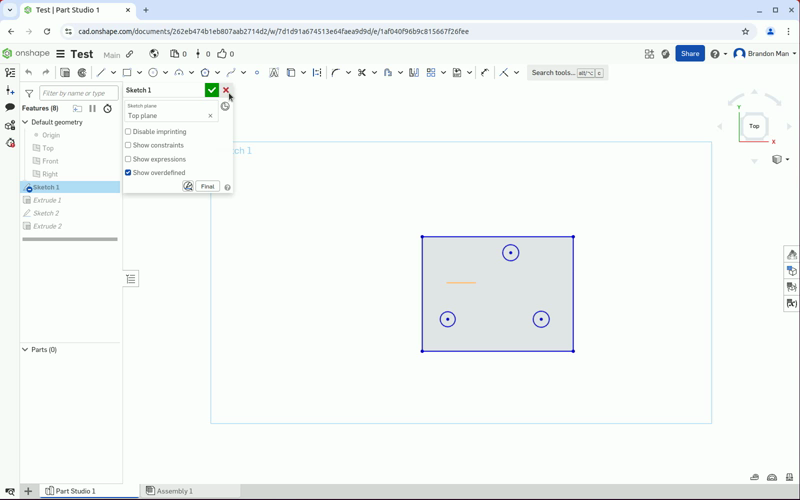
key(shift+s)
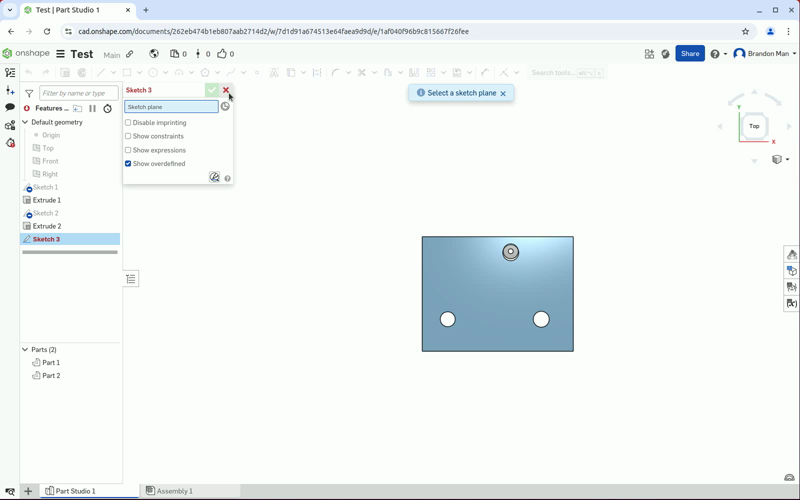
mouse_move(73, 150)
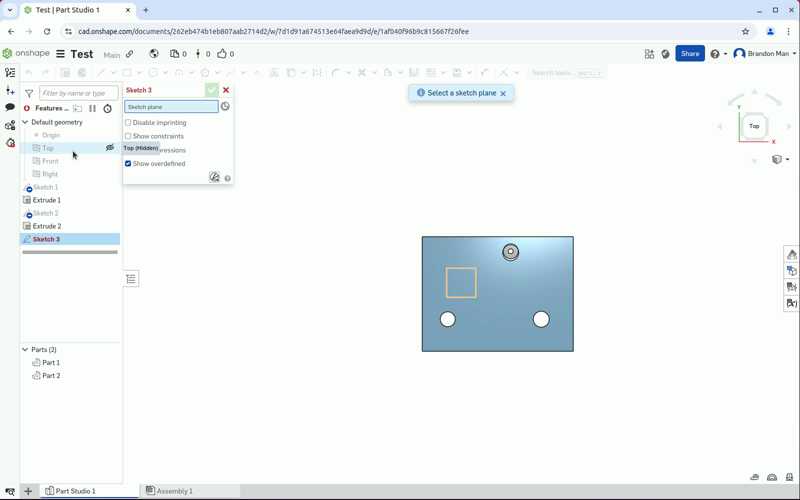
click(73, 150)
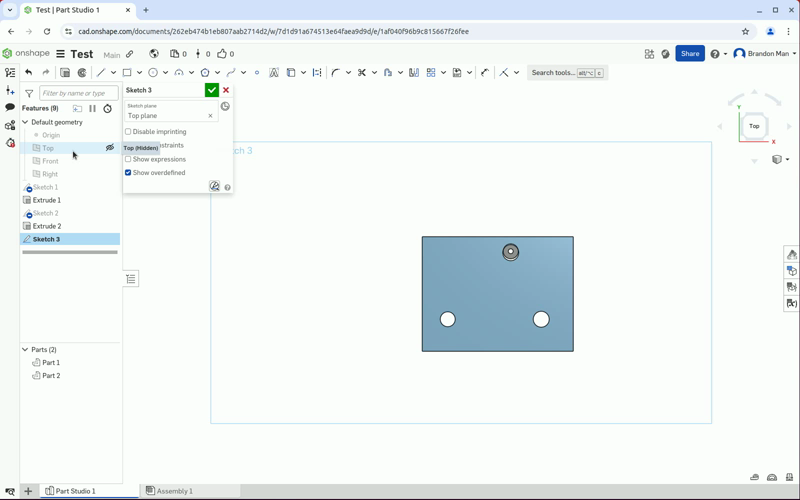
mouse_move(73, 352)
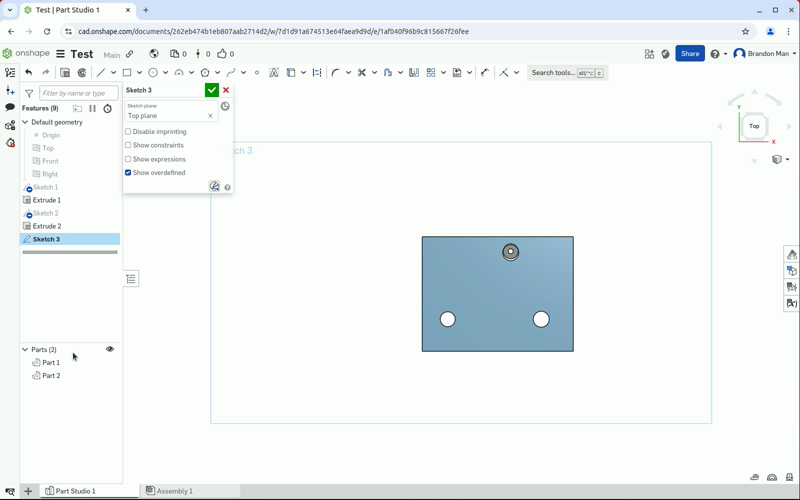
key(y)
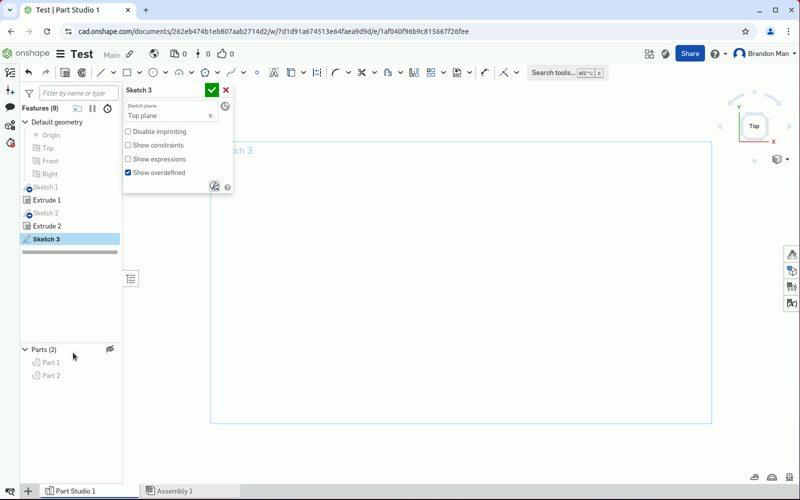
key(c)
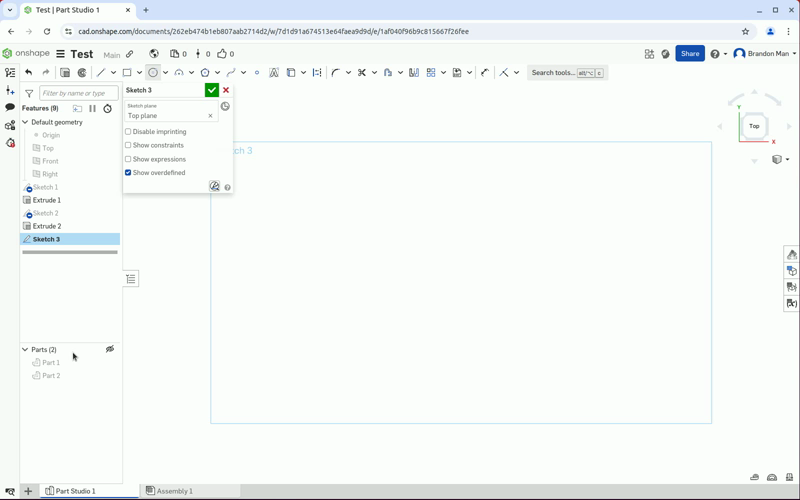
key_down(shift)
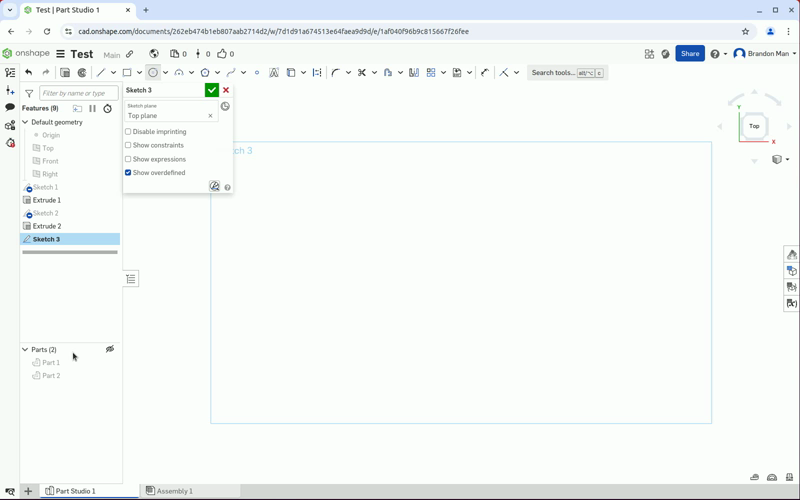
mouse_move(542, 320)
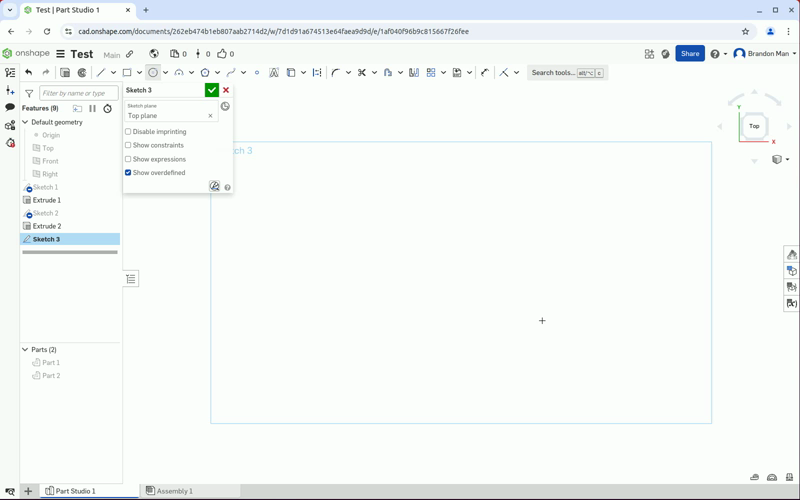
click(542, 320)
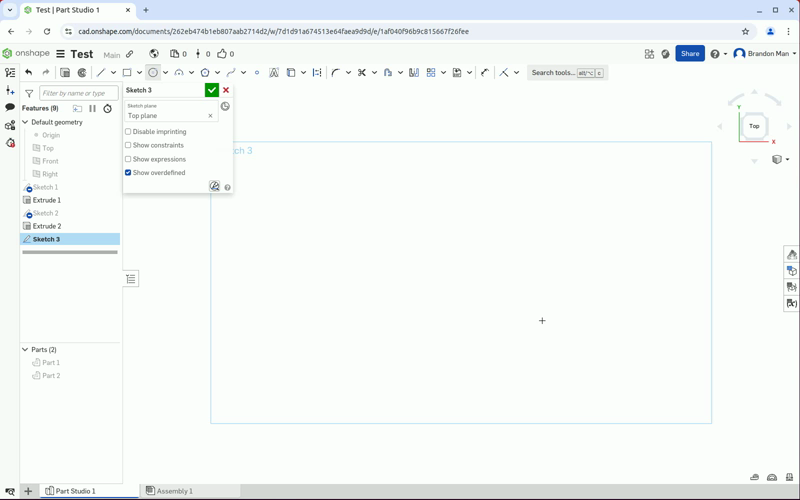
key_up(shift)
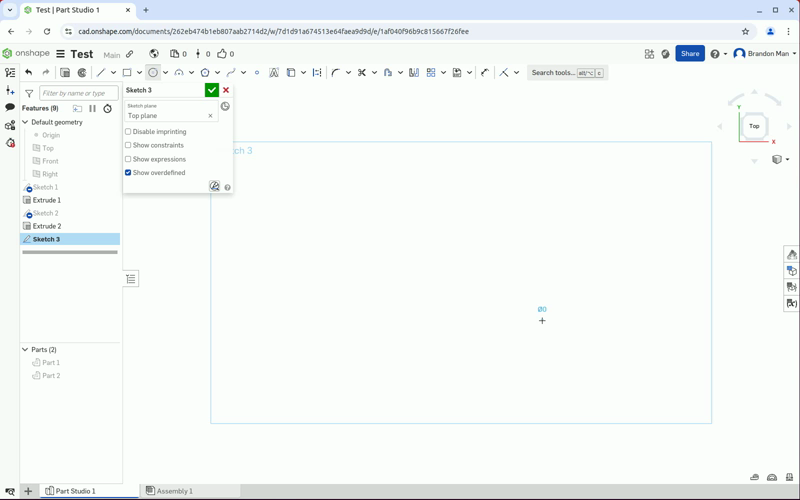
mouse_move(549, 320)
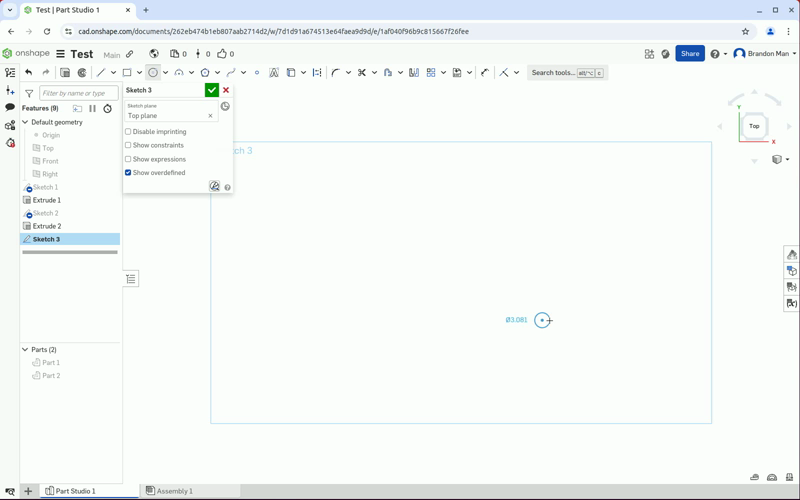
click(549, 320)
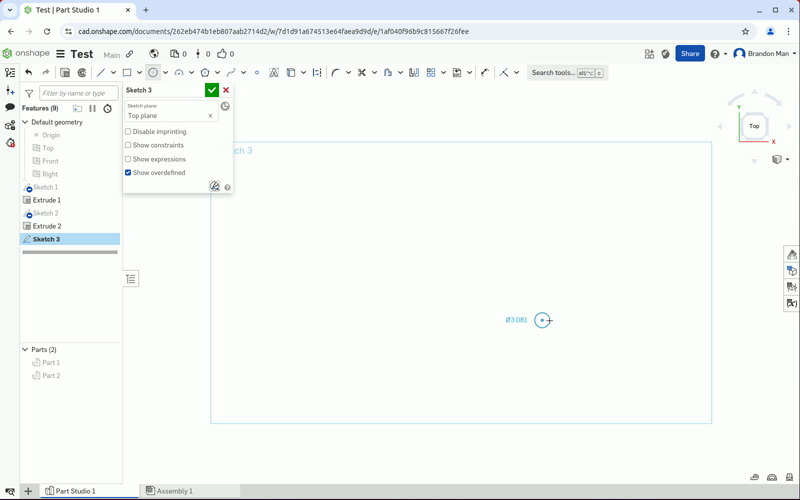
key(esc)
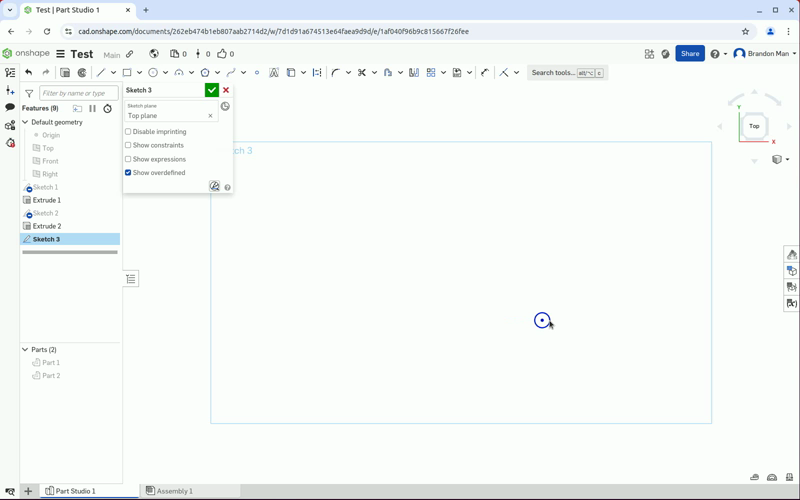
key(c)
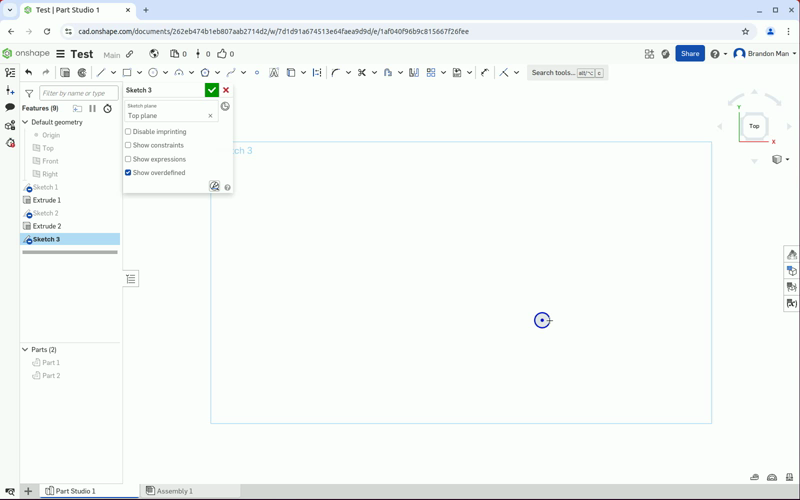
key_down(shift)
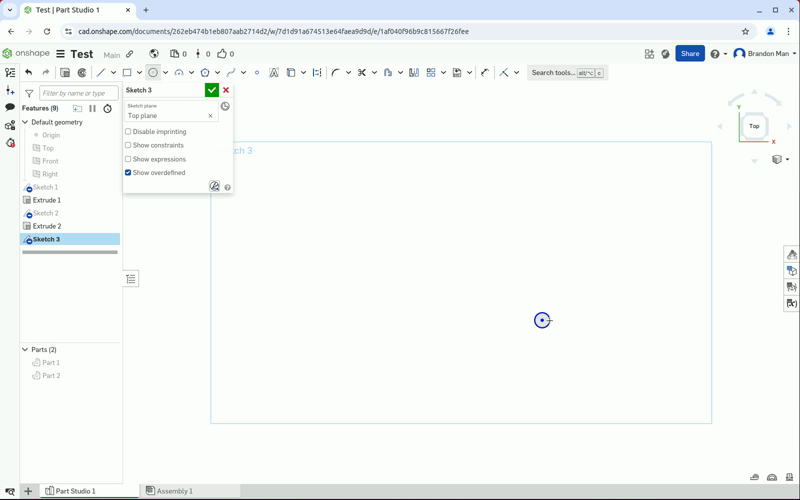
mouse_move(542, 320)
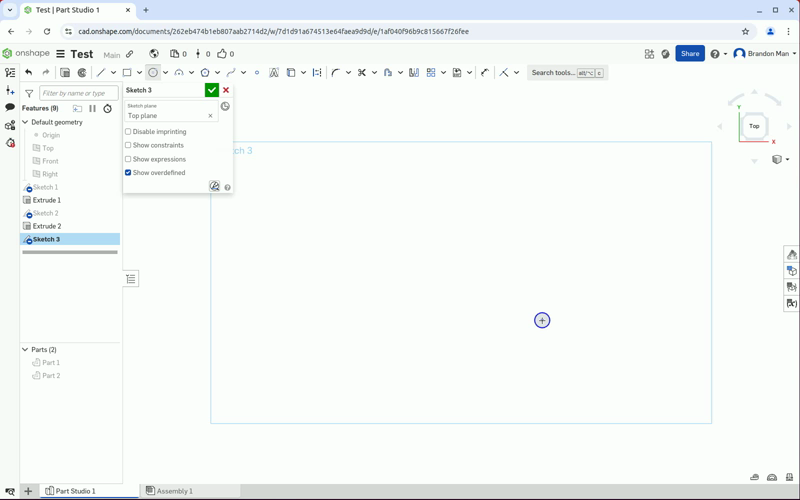
click(542, 320)
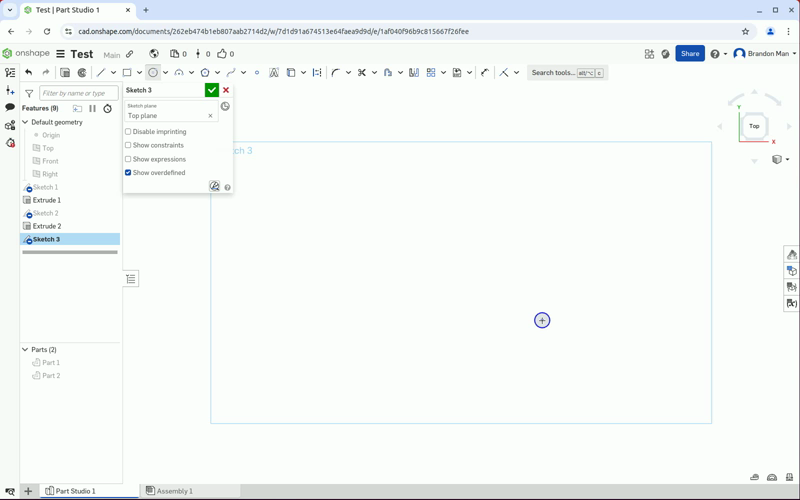
key_up(shift)
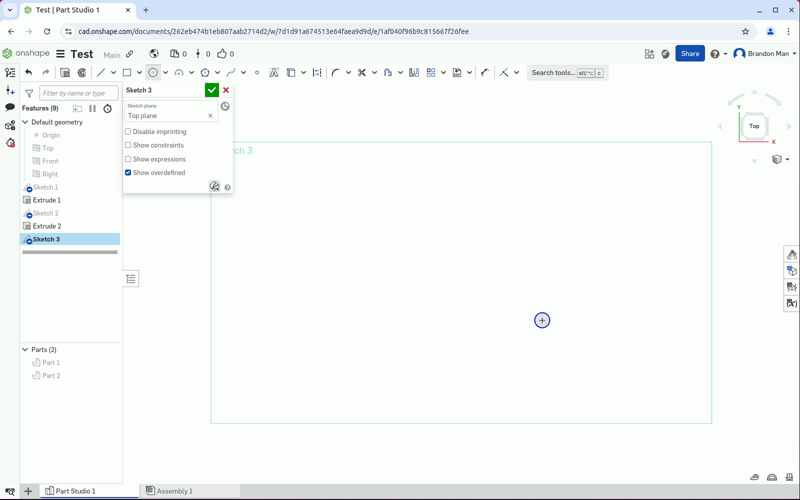
mouse_move(544, 320)
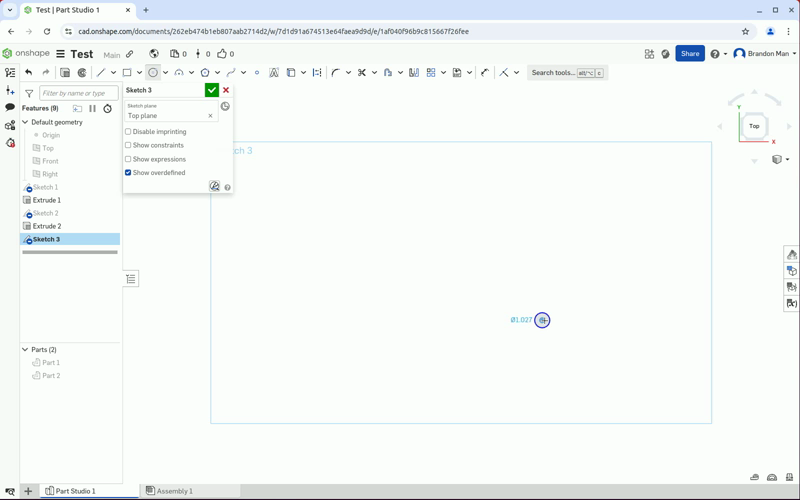
scroll(6)
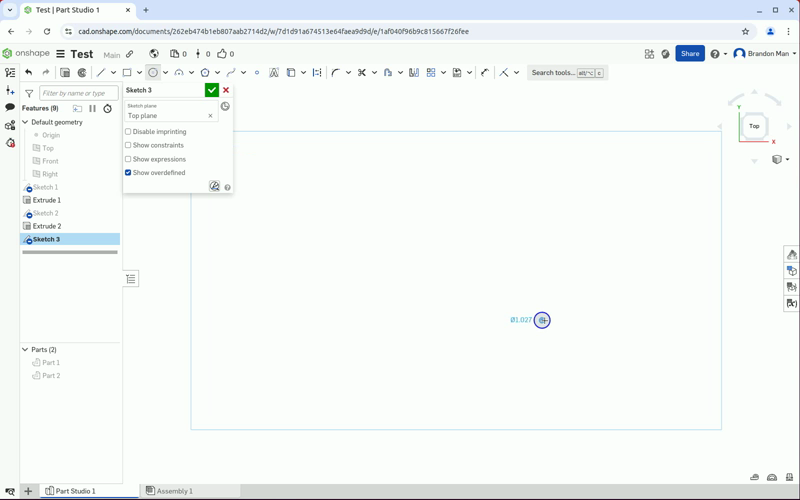
scroll(6)
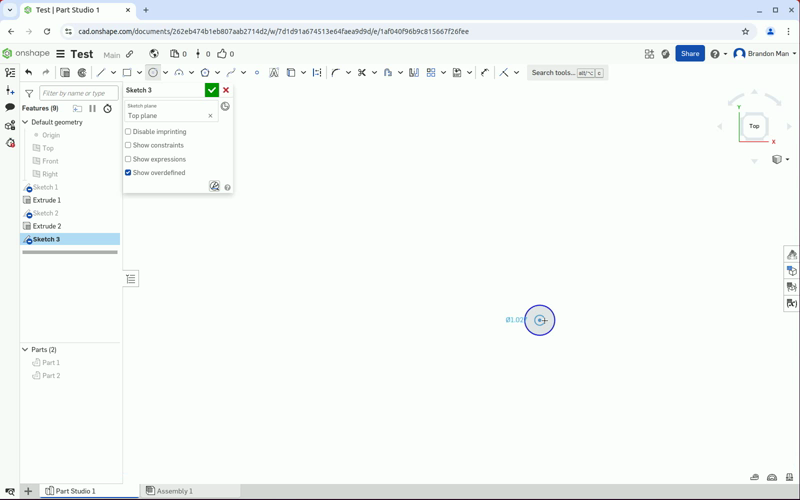
scroll(6)
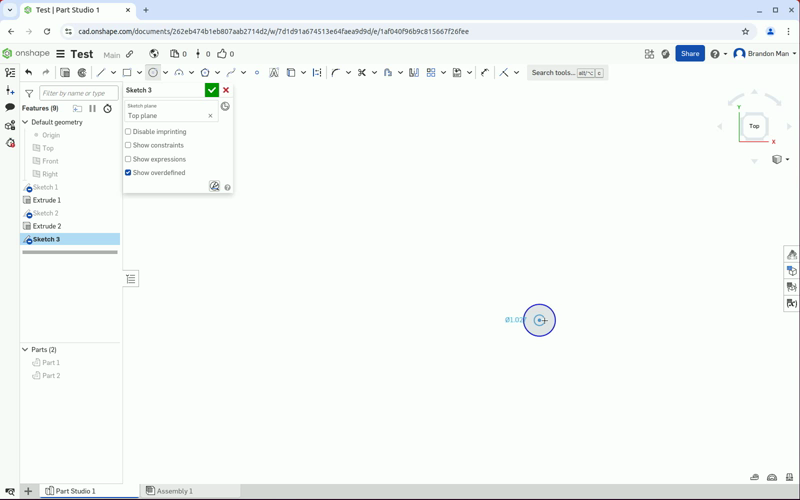
scroll(6)
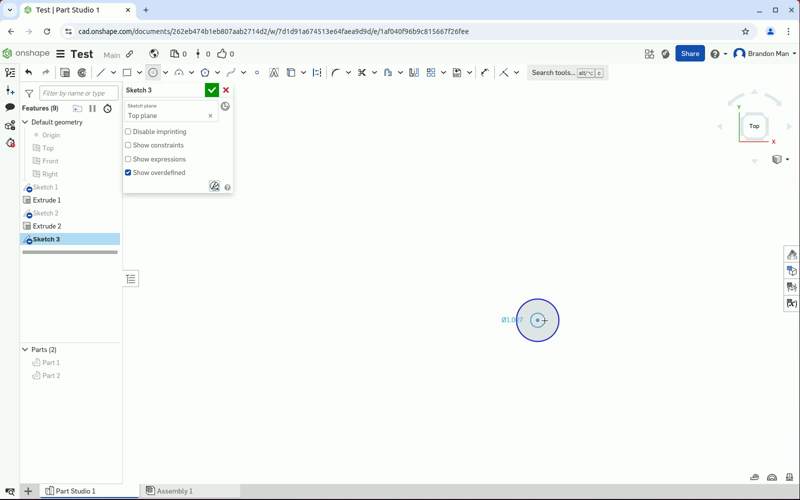
scroll(6)
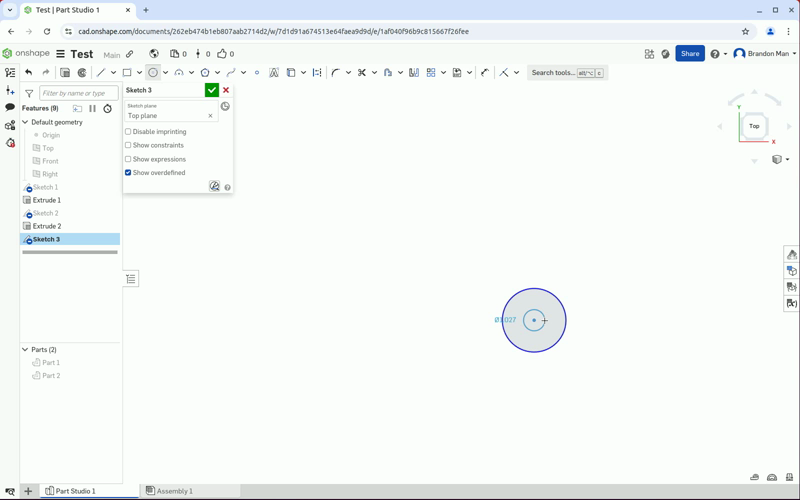
scroll(6)
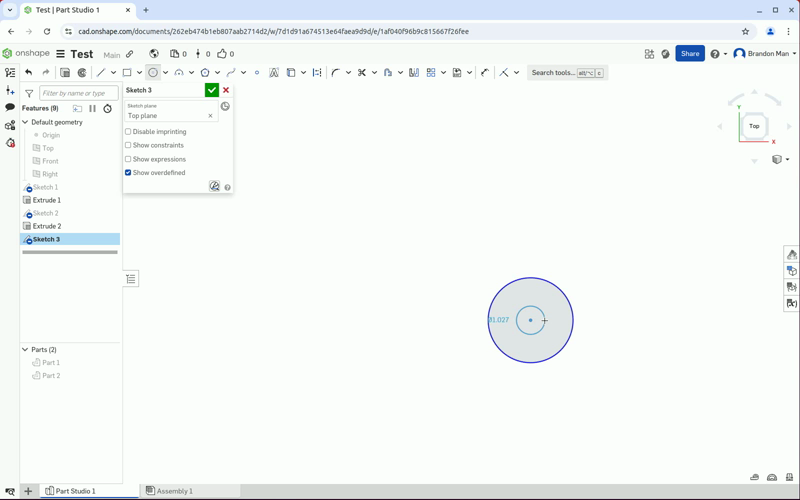
scroll(6)
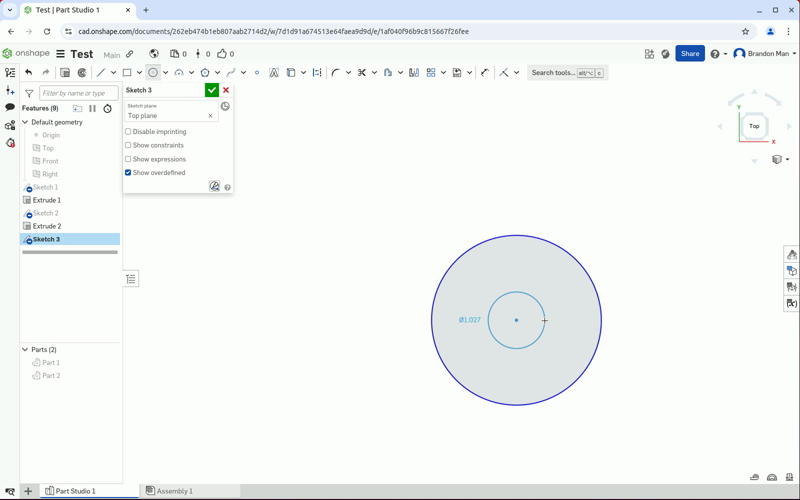
click(544, 320)
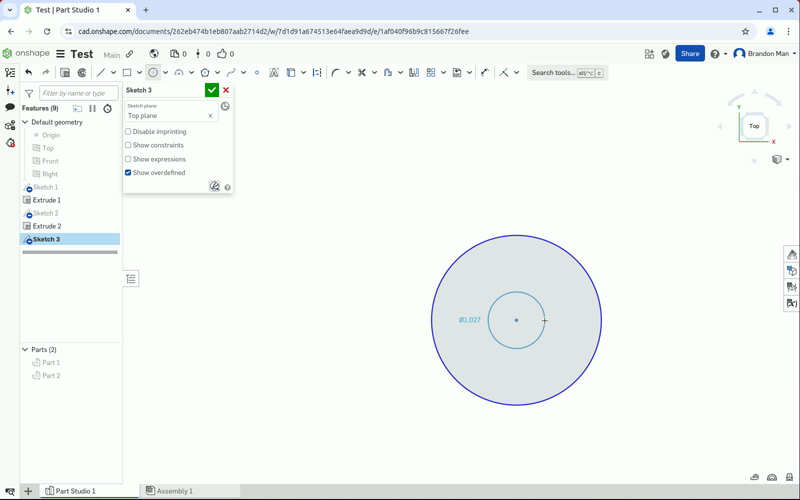
scroll(-6)
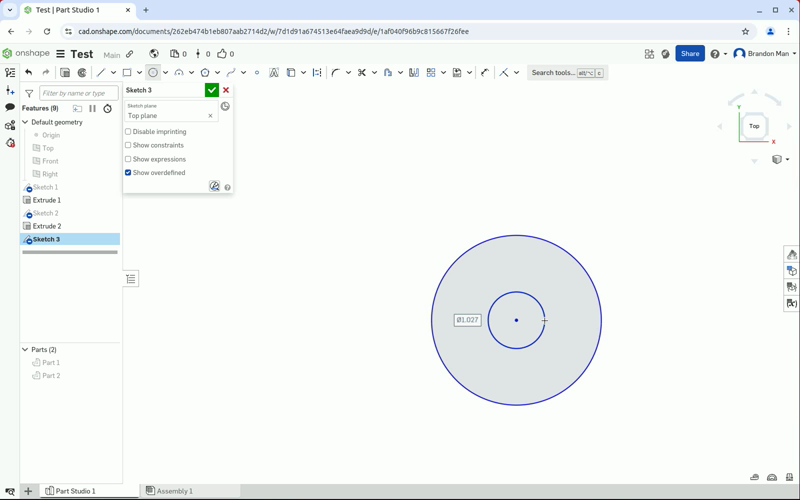
scroll(-6)
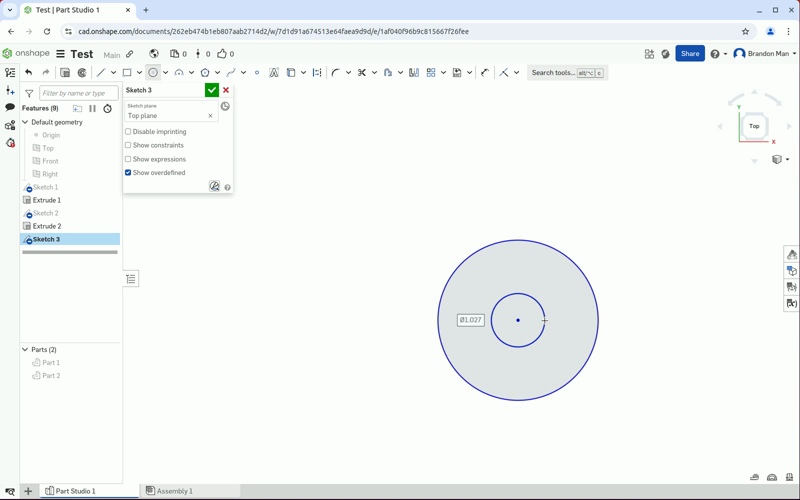
scroll(-6)
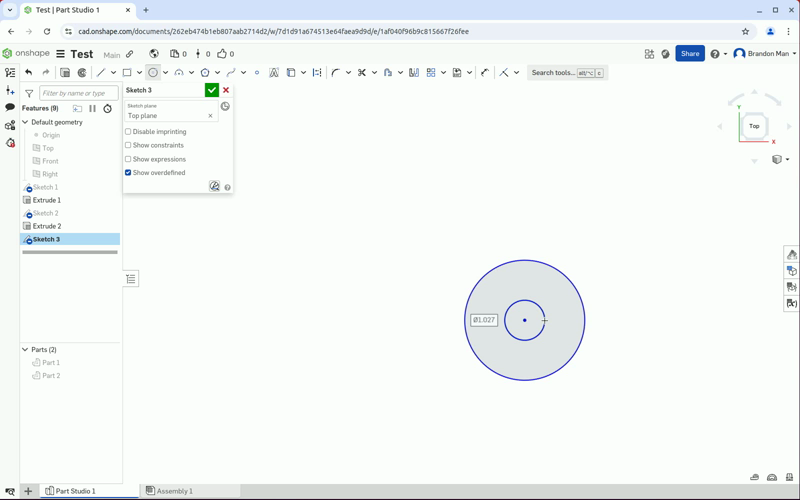
scroll(-6)
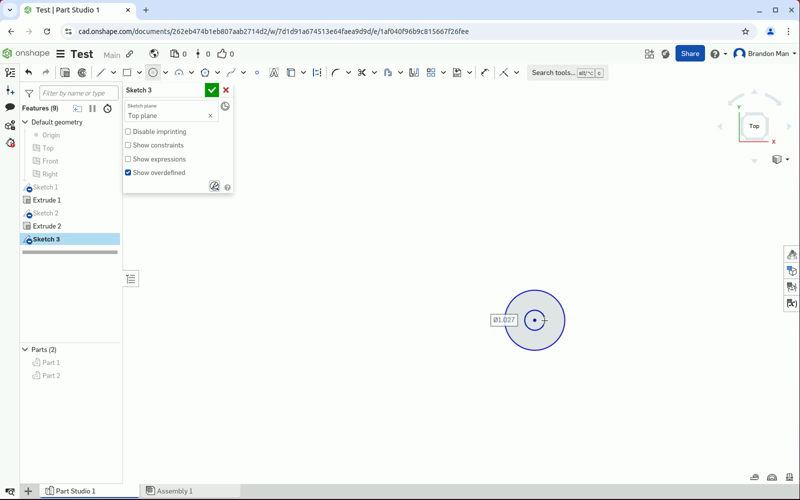
scroll(-6)
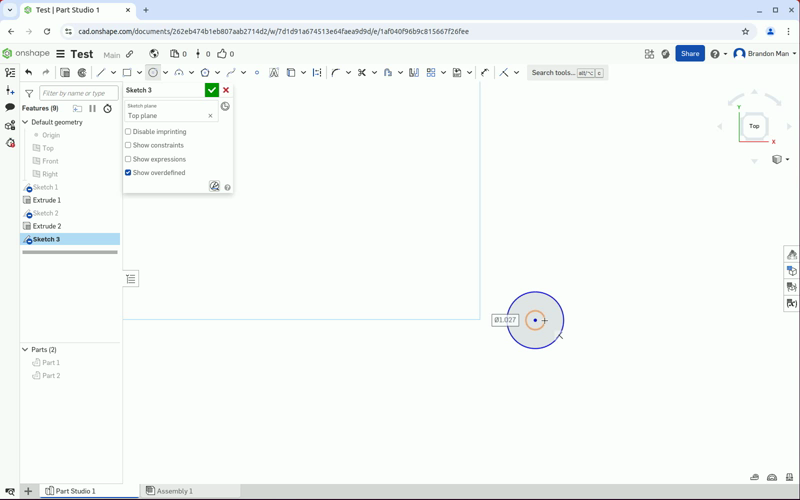
scroll(-6)
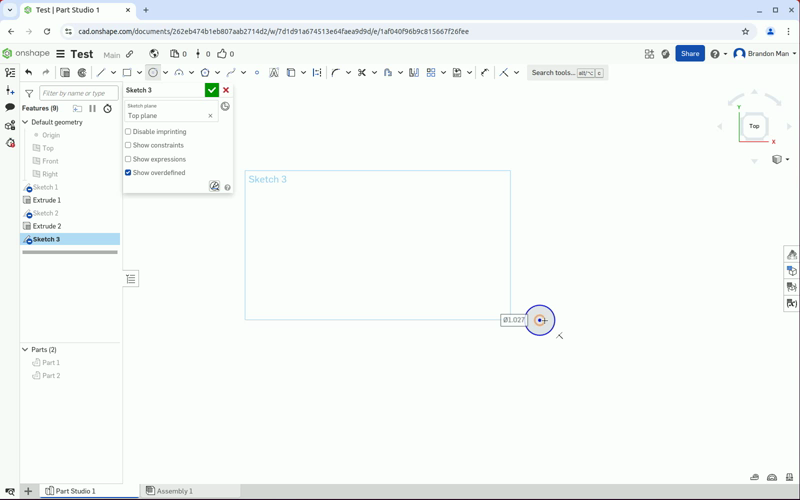
scroll(-6)
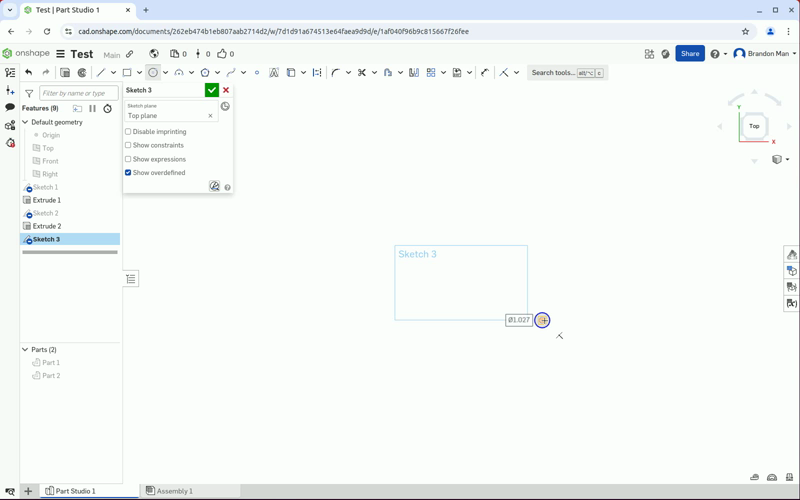
key(esc)
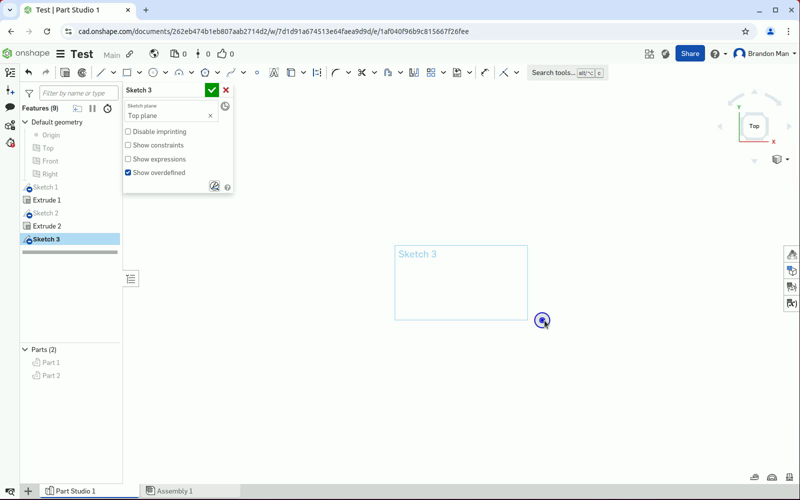
mouse_move(543, 326)
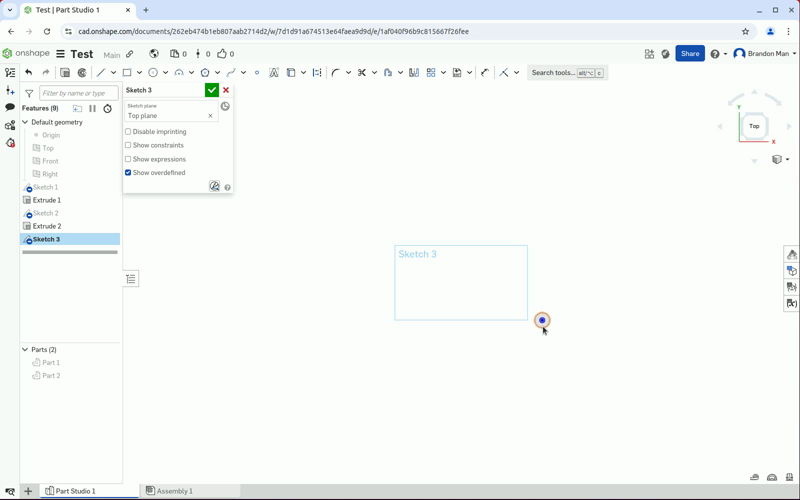
scroll(6)
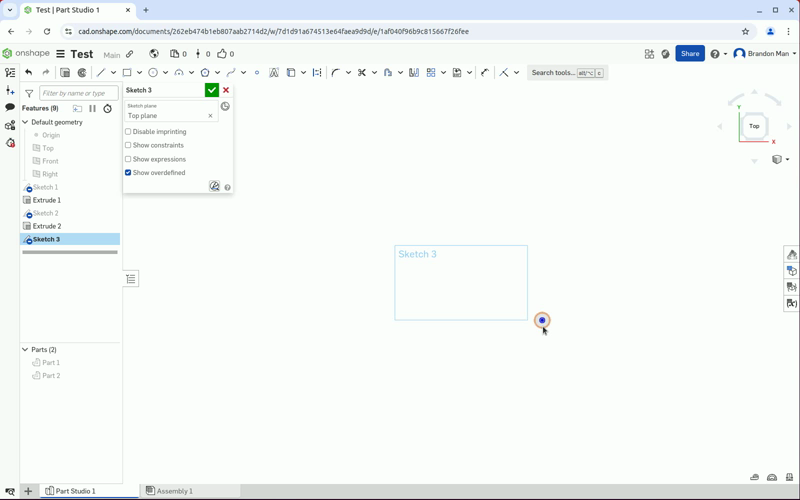
scroll(6)
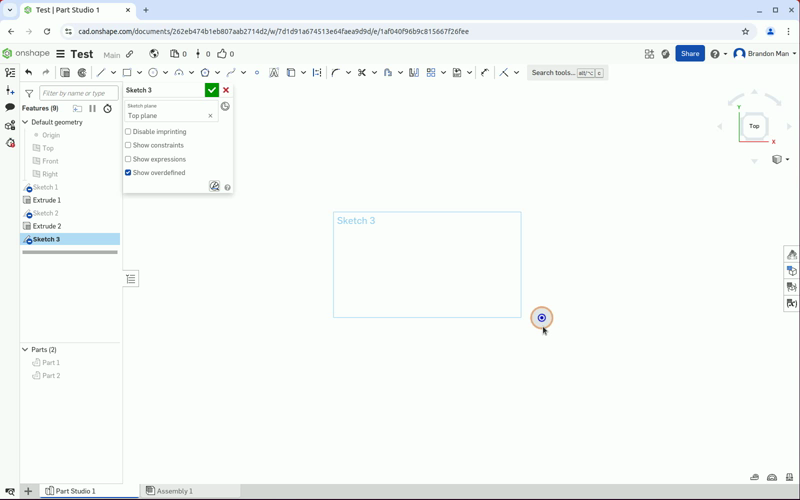
scroll(6)
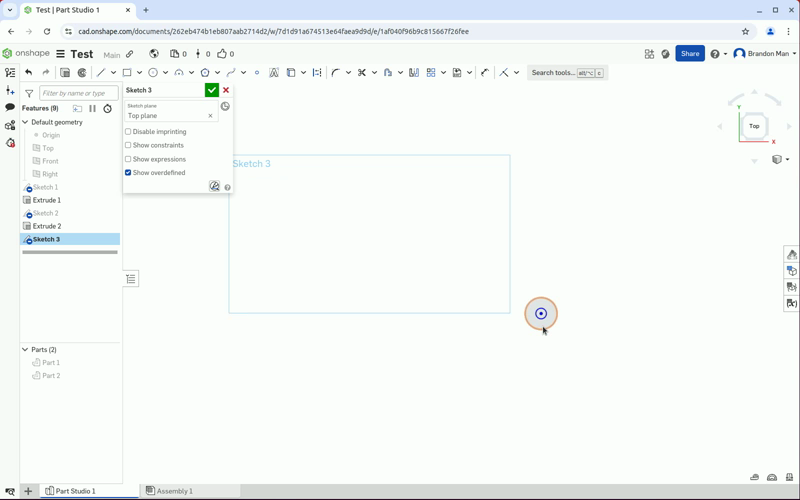
scroll(6)
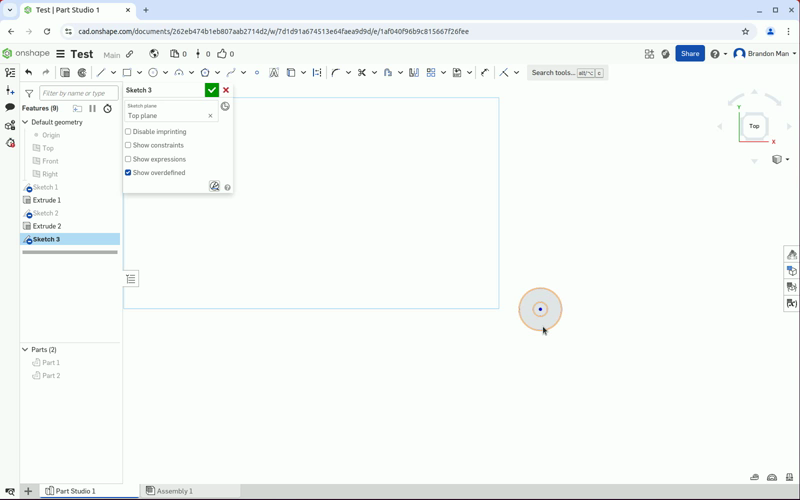
scroll(6)
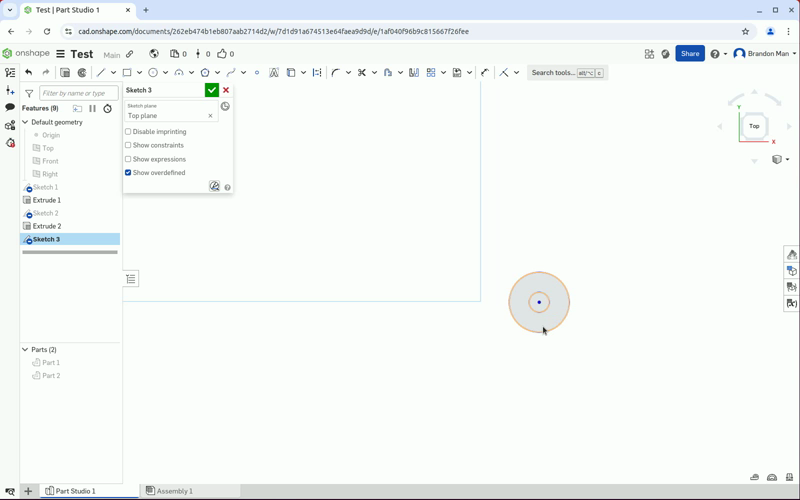
scroll(6)
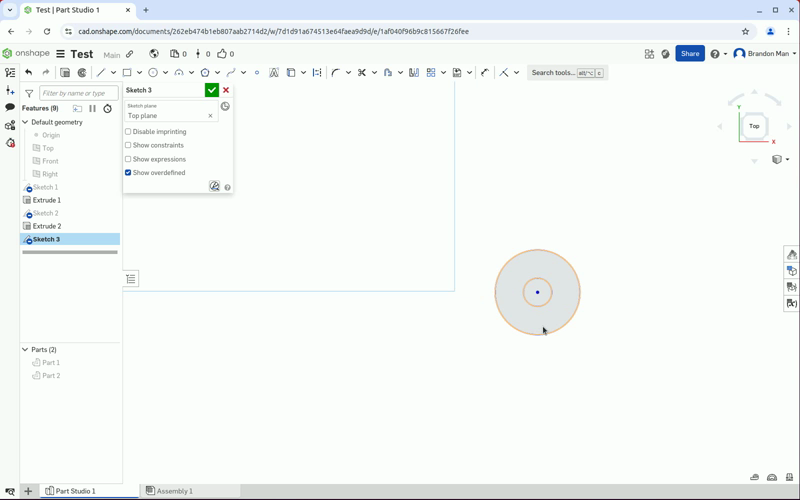
scroll(6)
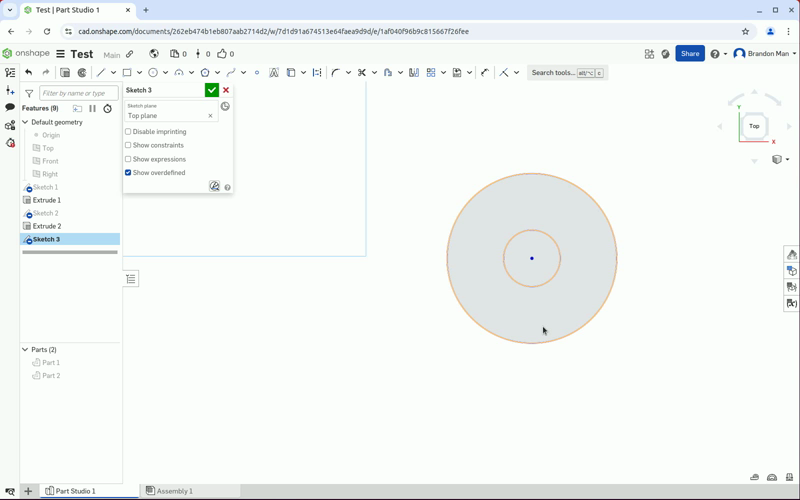
click(543, 326)
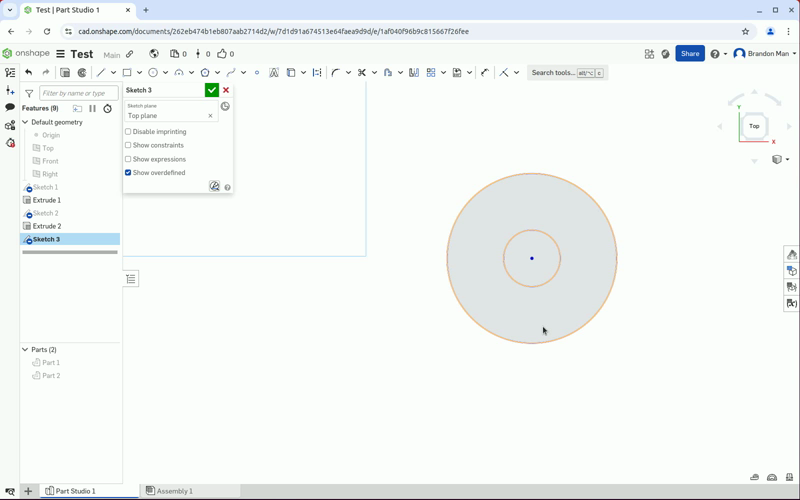
scroll(-6)
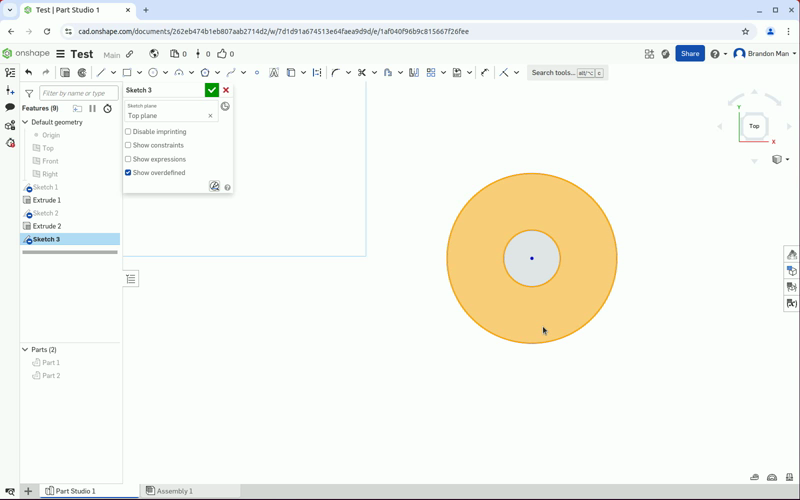
scroll(-6)
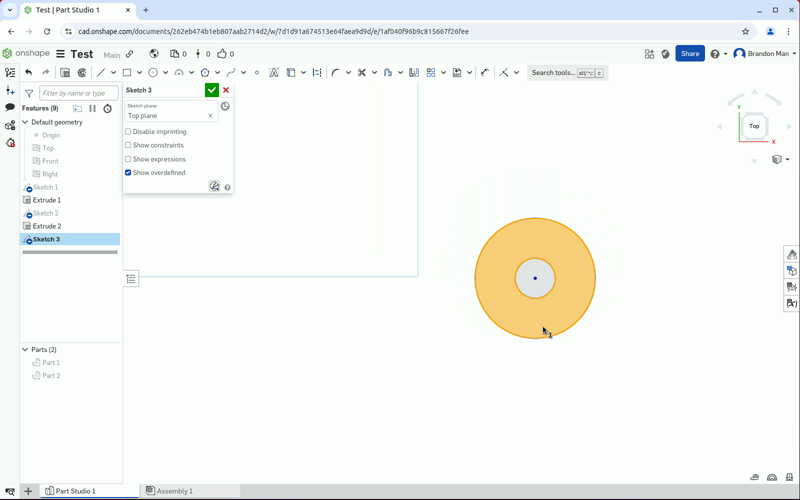
scroll(-6)
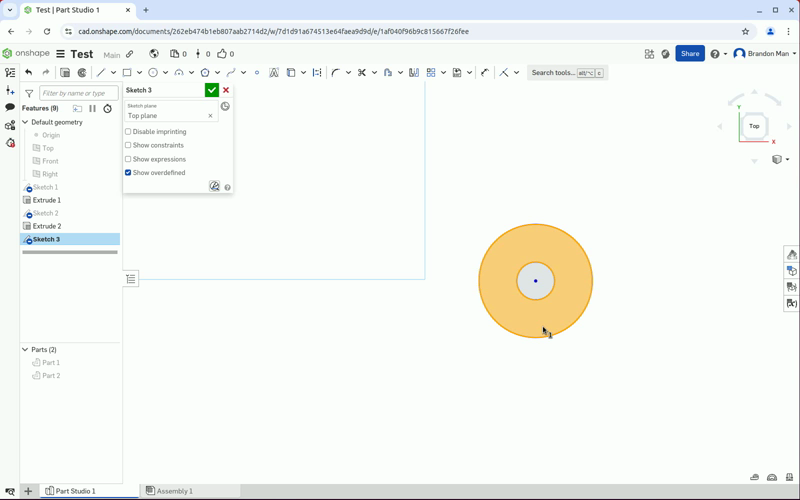
scroll(-6)
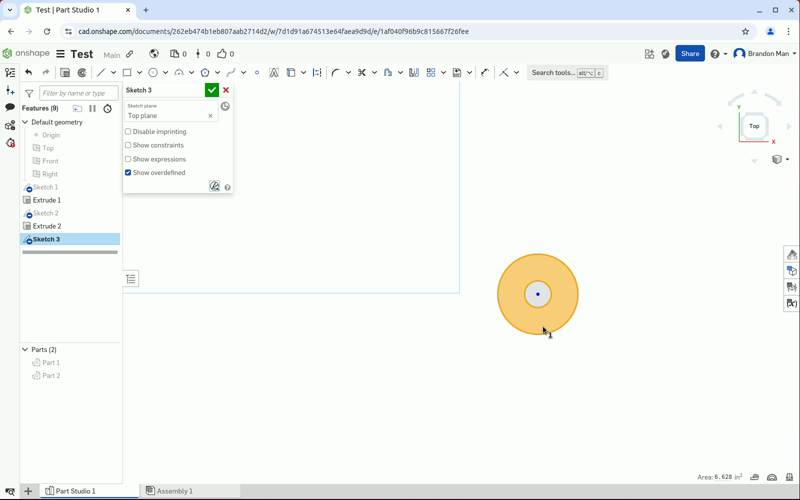
scroll(-6)
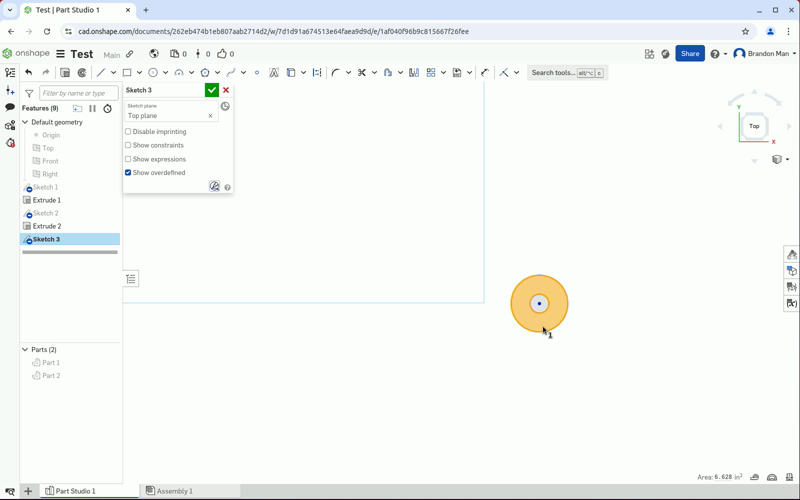
scroll(-6)
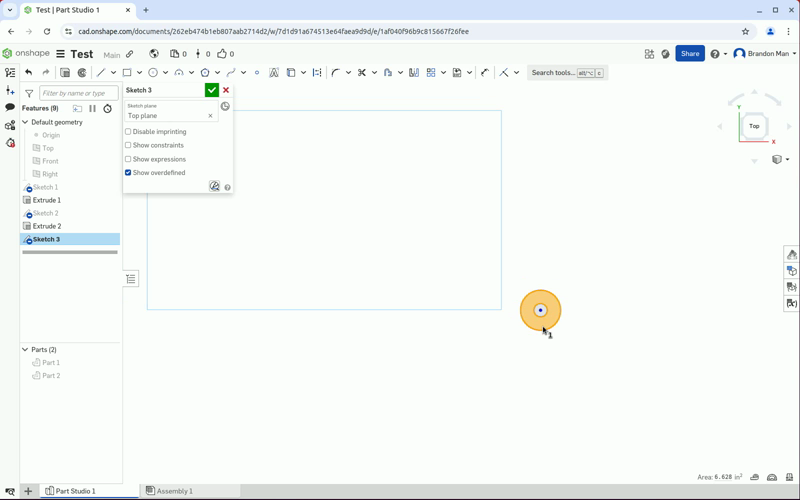
scroll(-6)
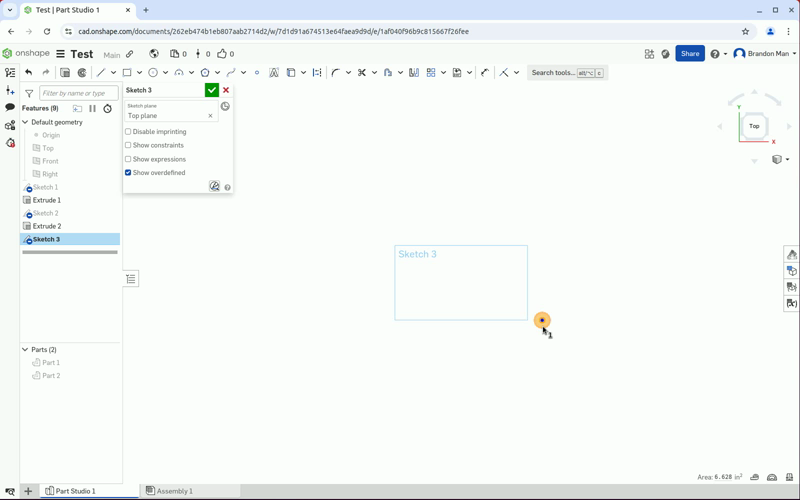
mouse_move(73, 352)
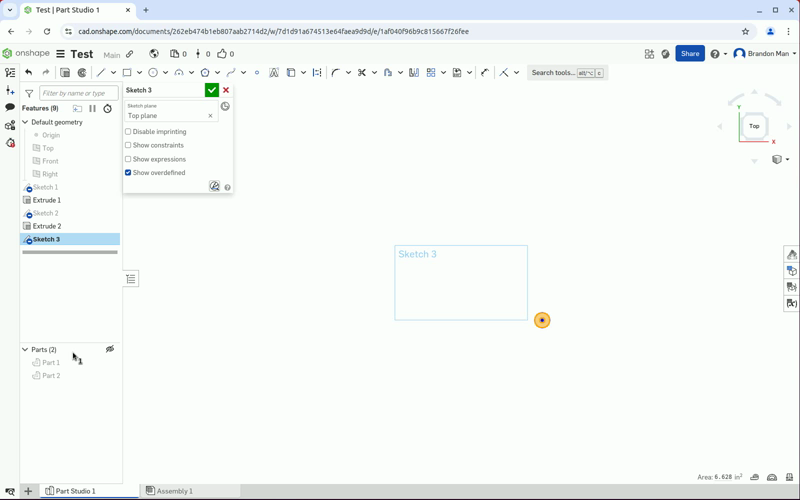
key(shift+y)
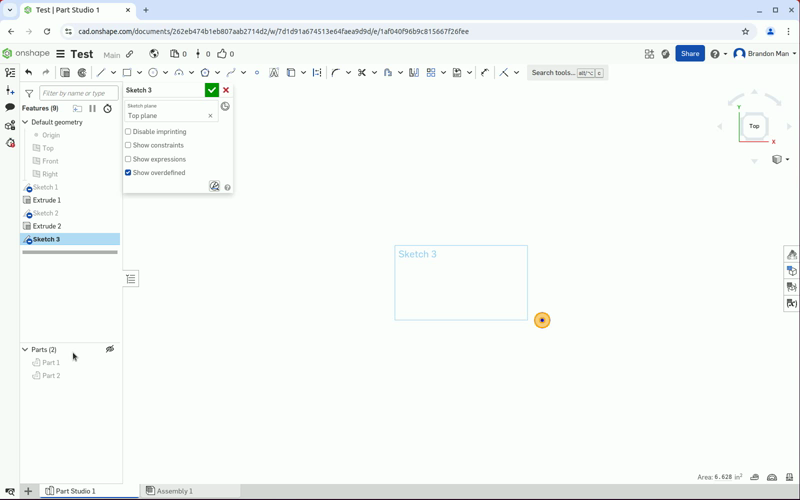
key(shift+e)
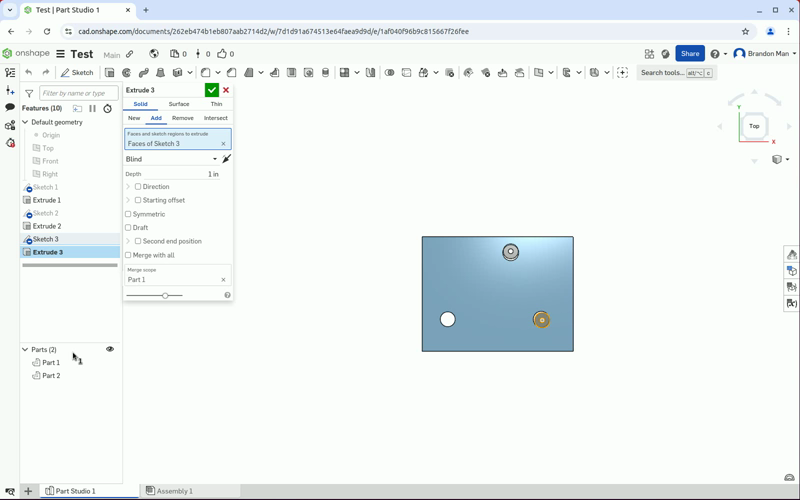
mouse_move(143, 106)
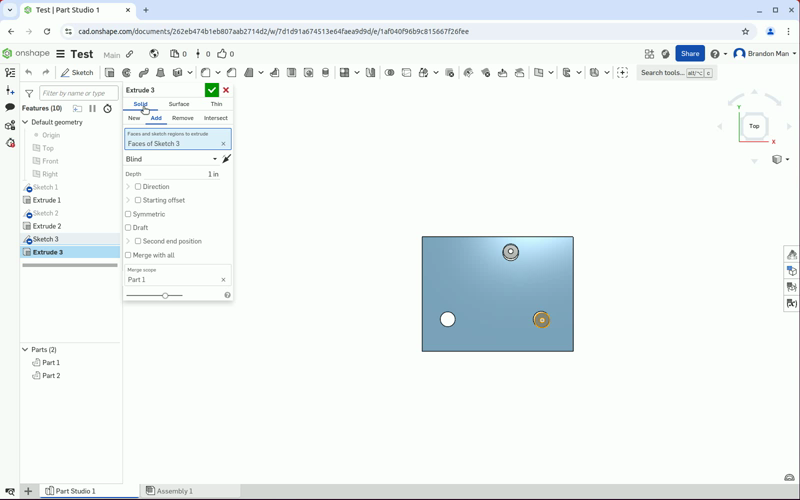
click(143, 106)
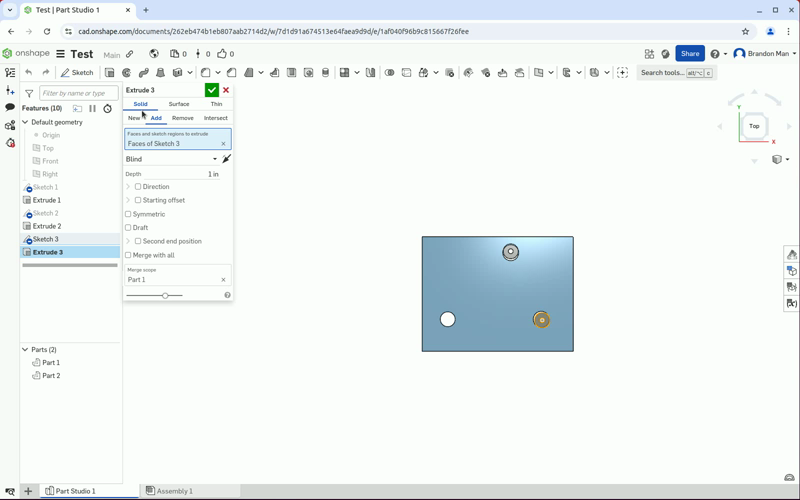
mouse_move(137, 120)
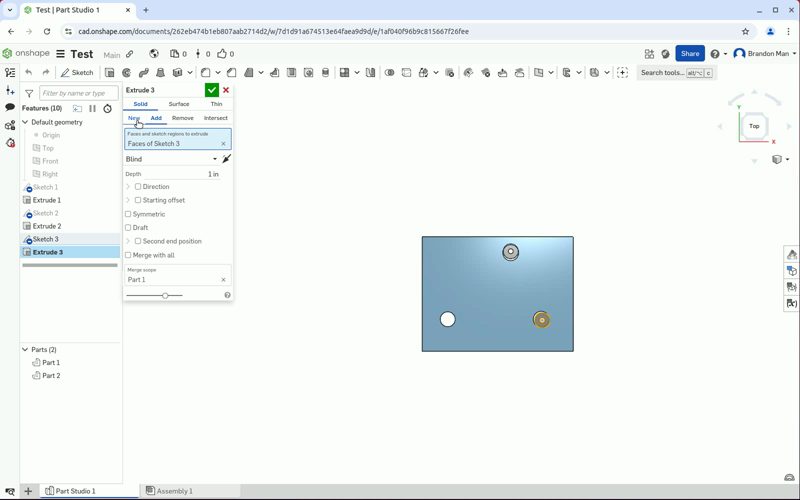
click(137, 120)
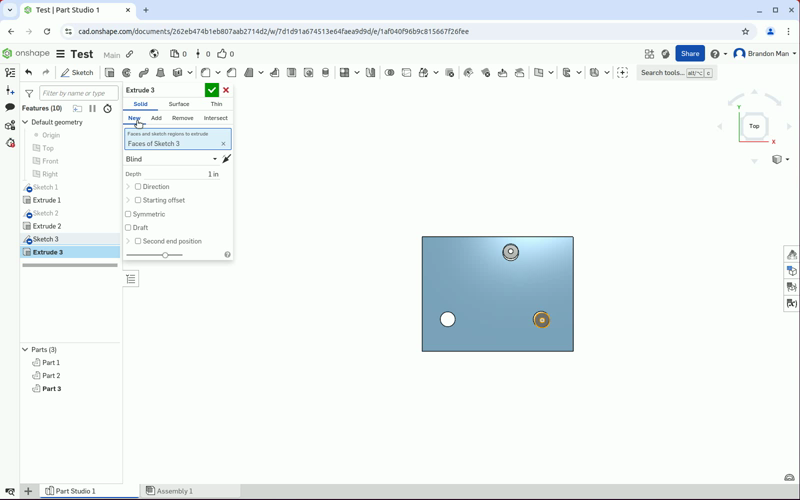
key(tab, 4)
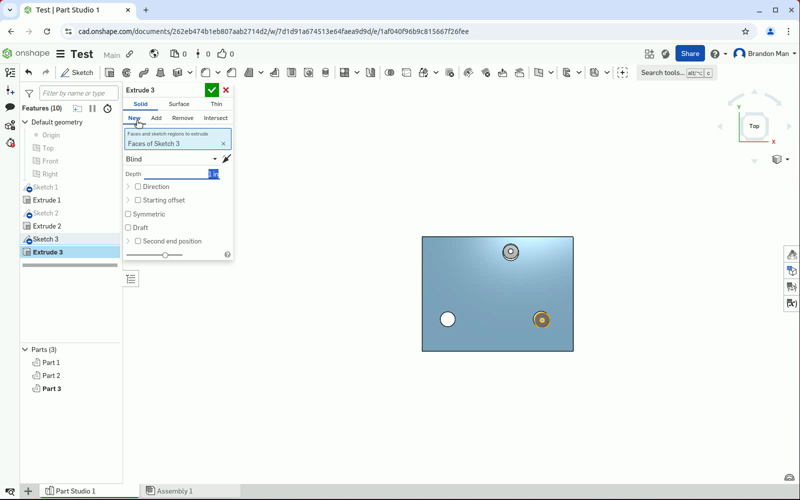
text(-1.204)
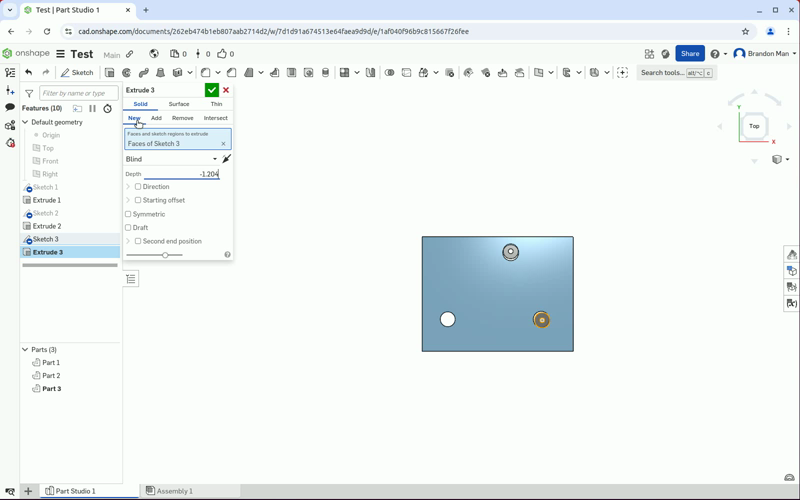
key(enter)
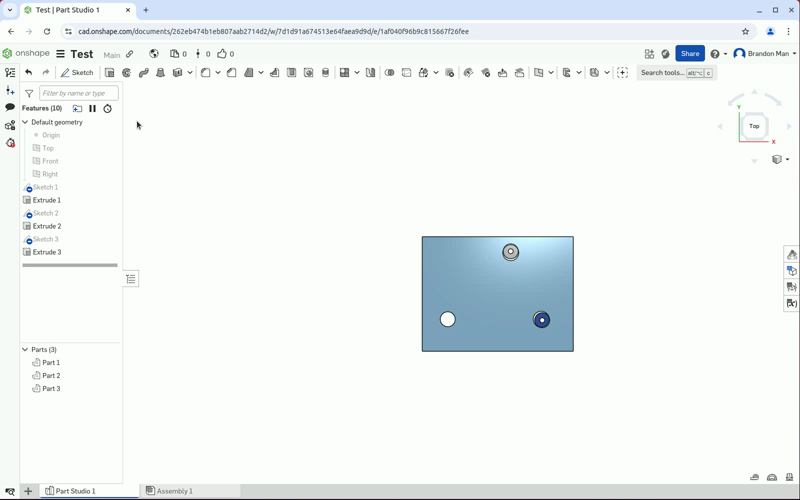
key(shift+h)
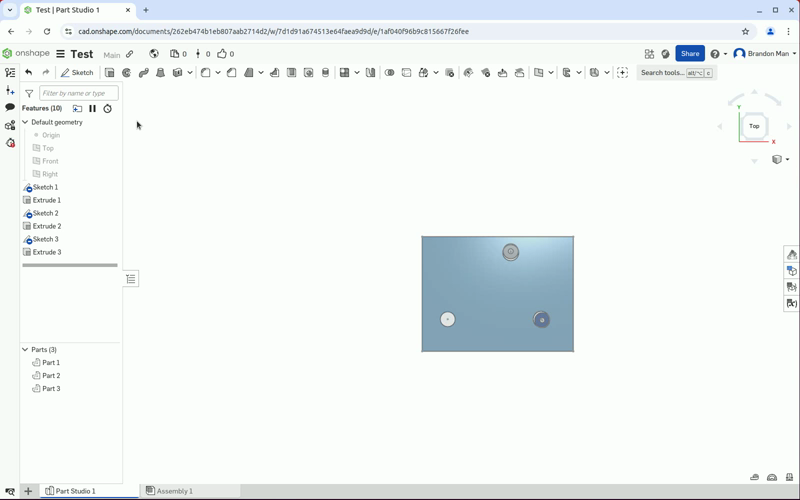
key(shift+h)
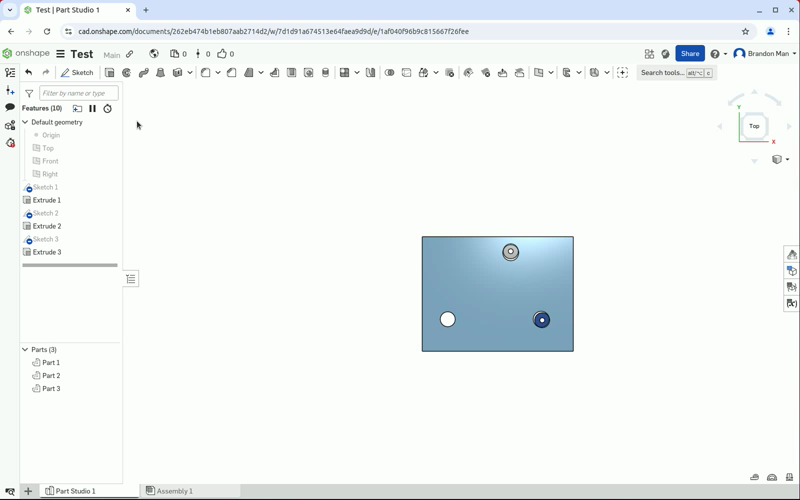
mouse_move(73, 189)
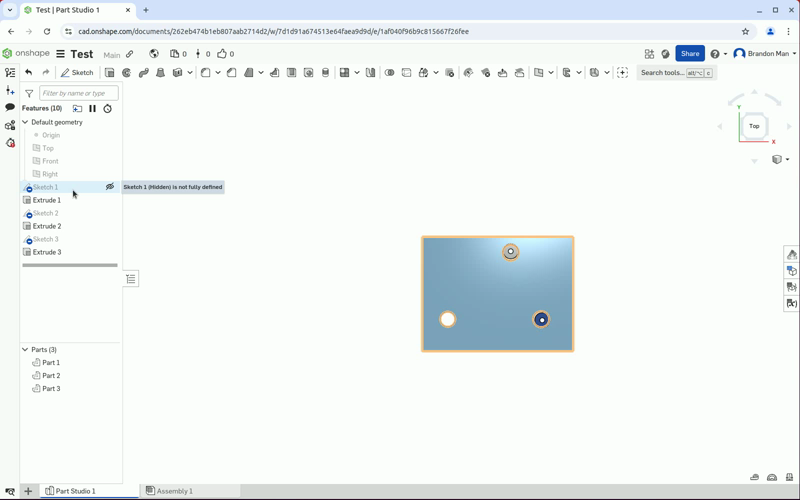
click(73, 189)
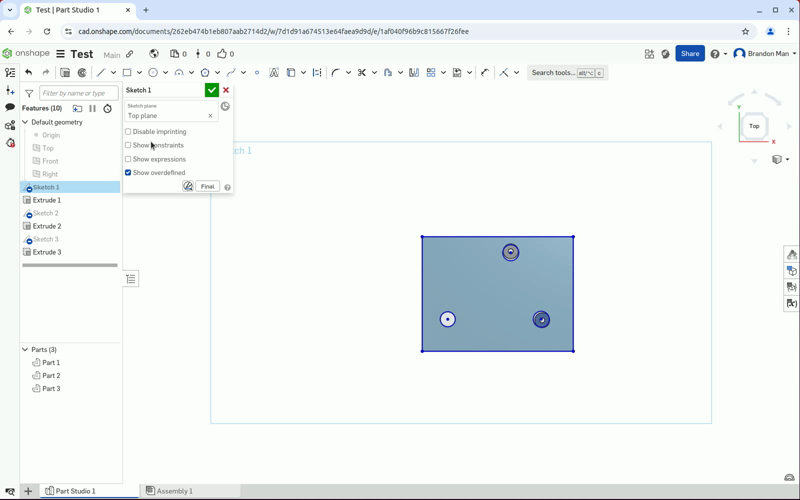
mouse_move(229, 92)
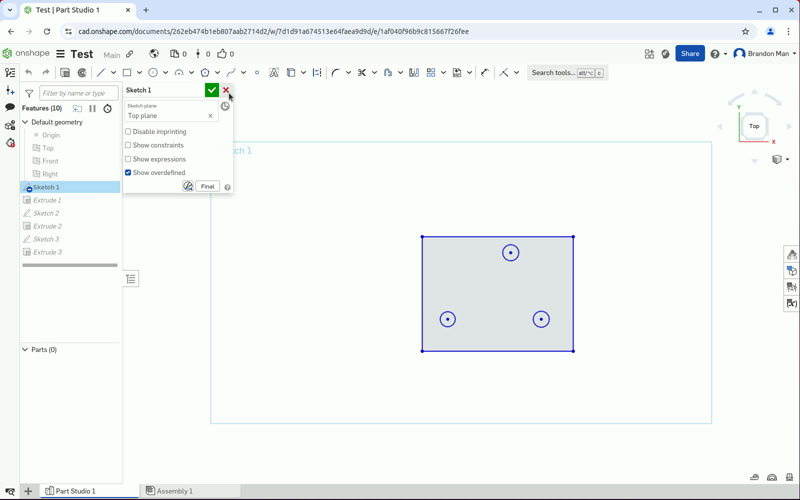
click(229, 92)
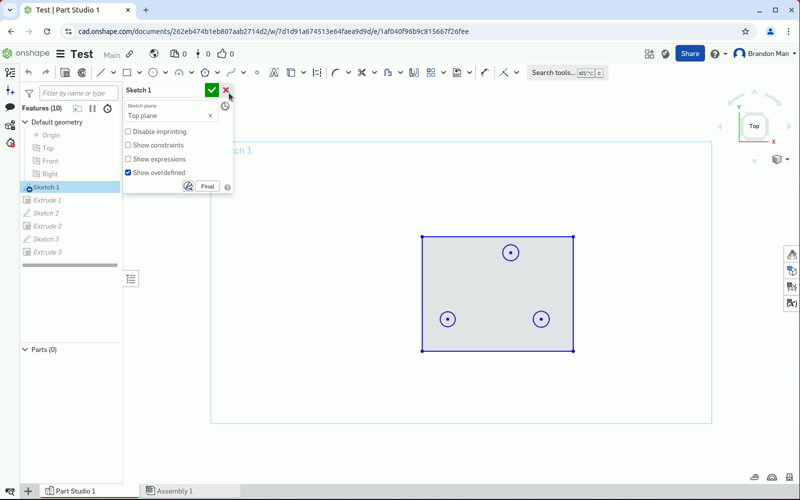
key(shift+s)
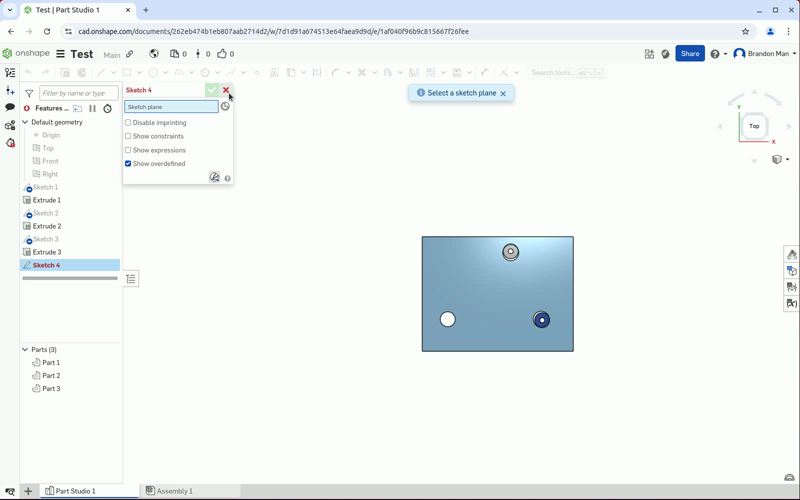
mouse_move(73, 150)
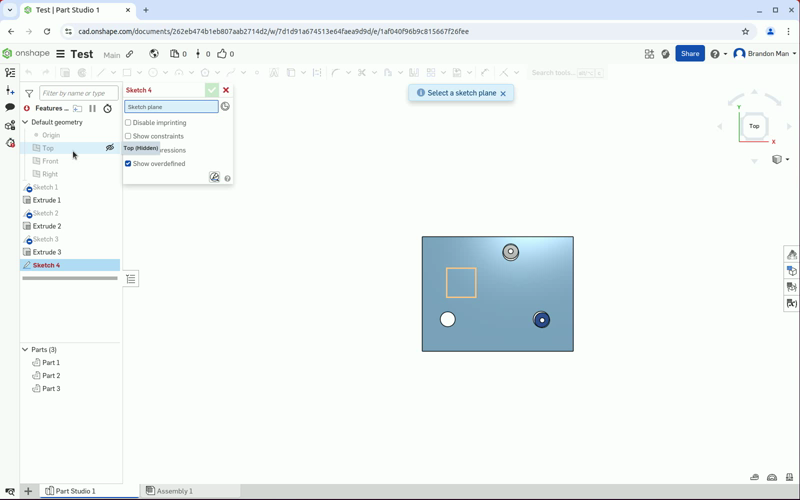
click(73, 150)
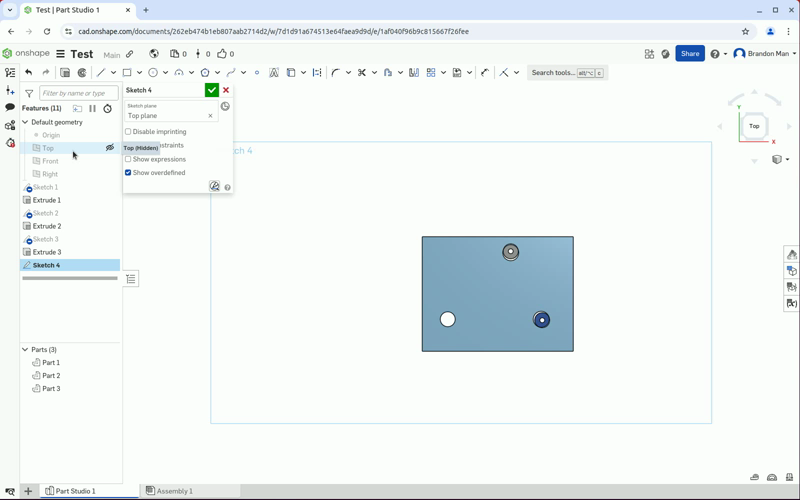
mouse_move(73, 352)
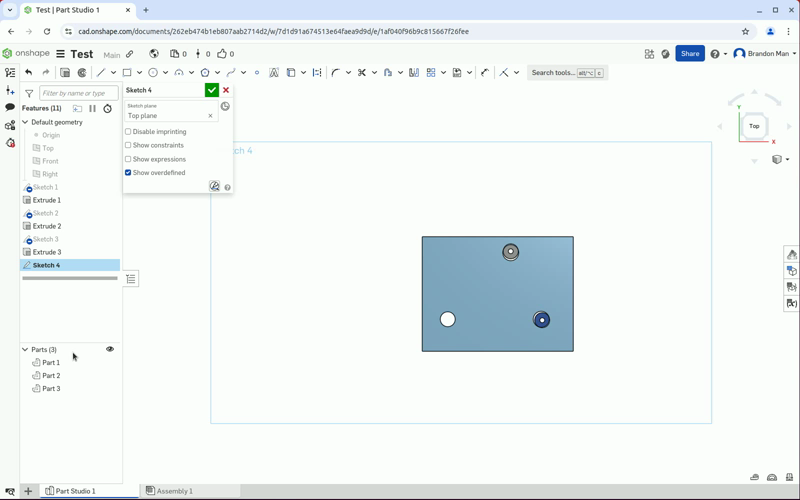
key(y)
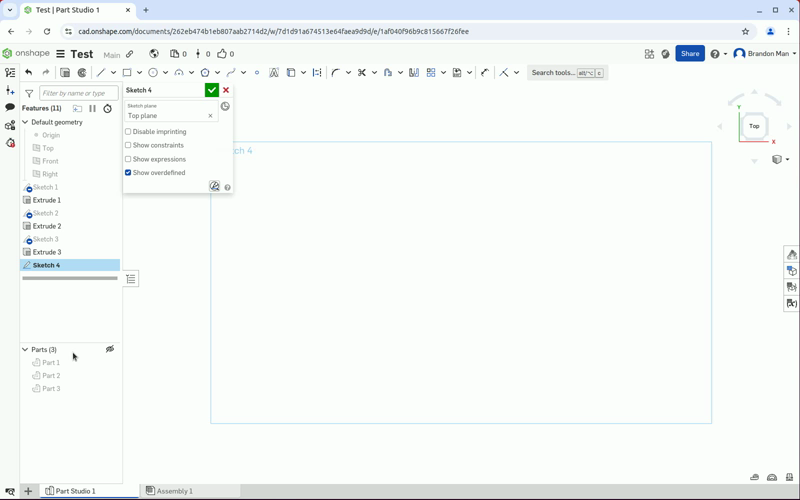
key(c)
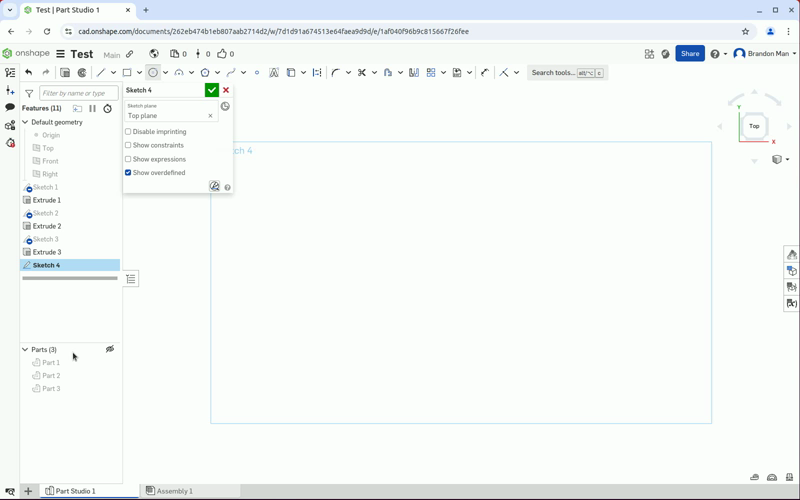
key_down(shift)
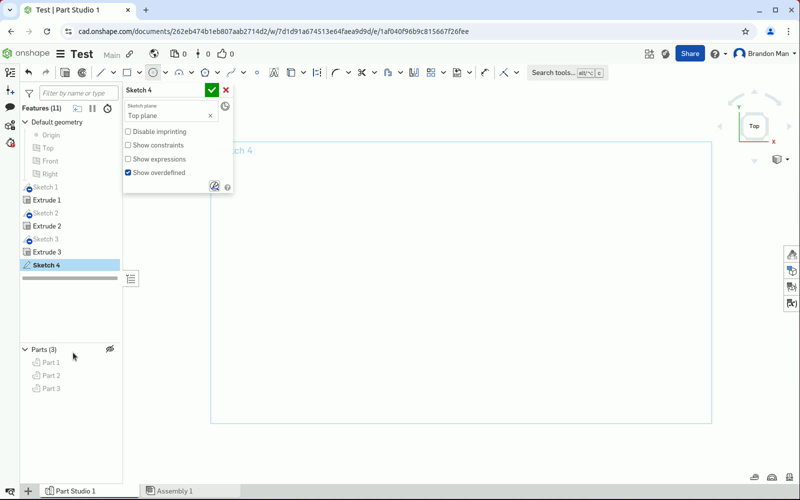
mouse_move(448, 320)
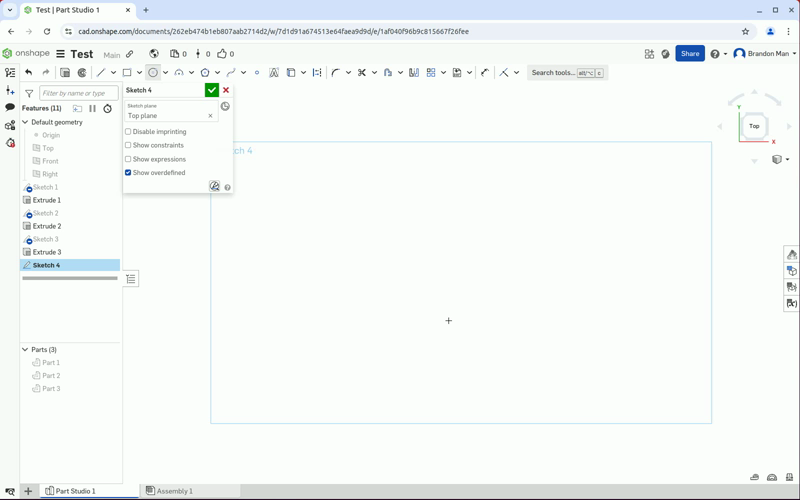
click(448, 320)
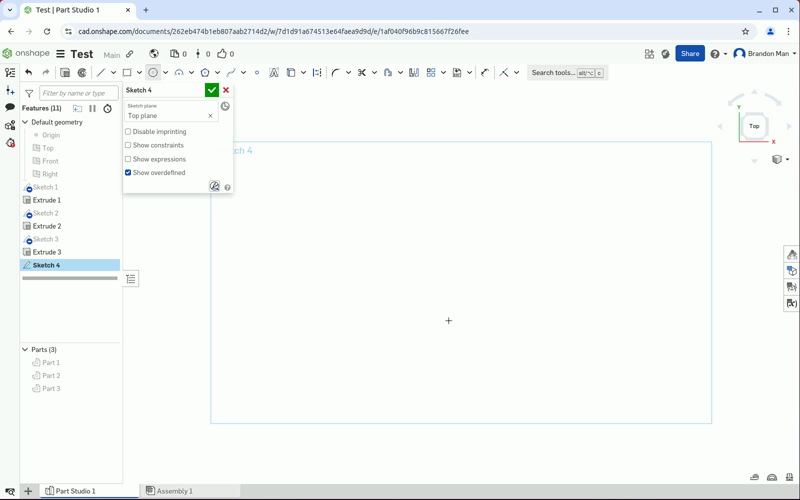
key_up(shift)
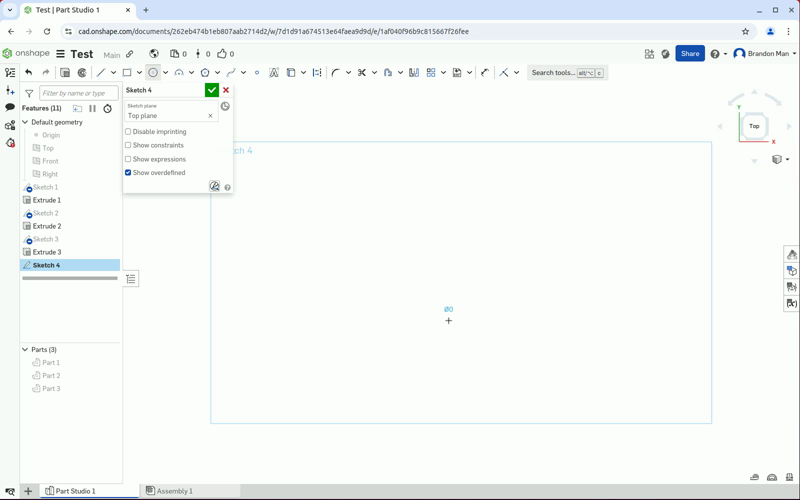
mouse_move(456, 320)
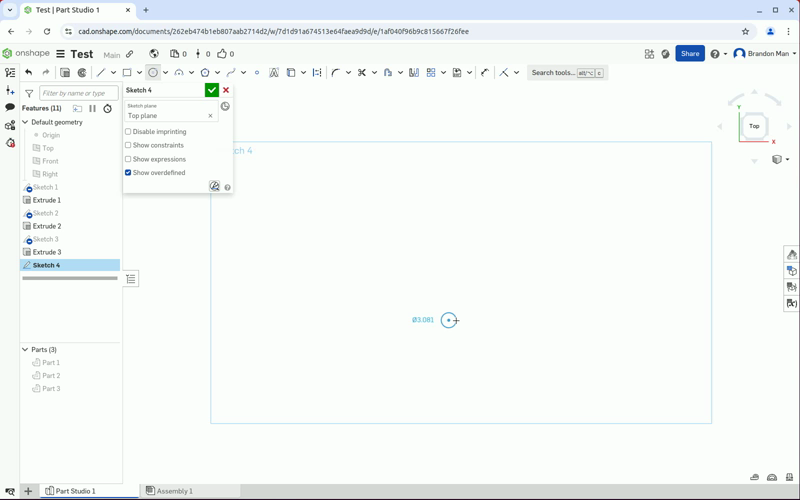
click(456, 320)
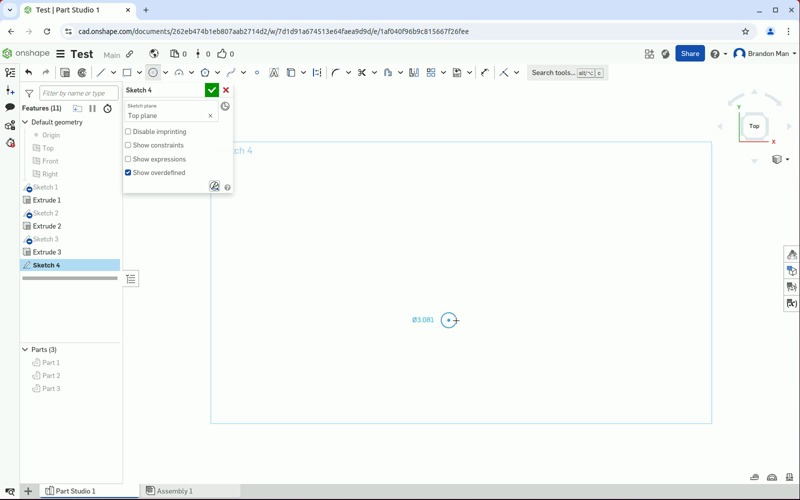
key(esc)
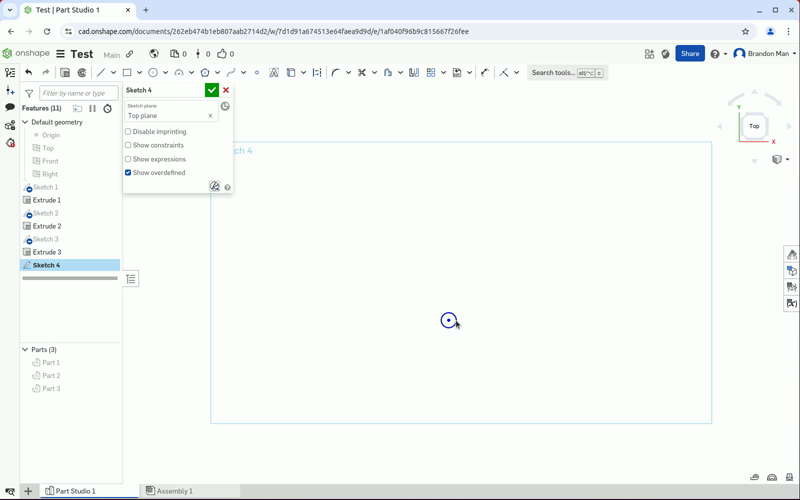
key(c)
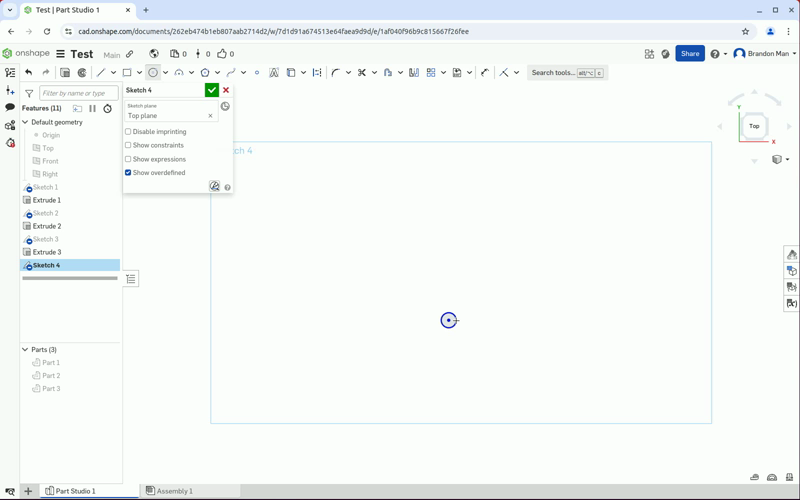
key_down(shift)
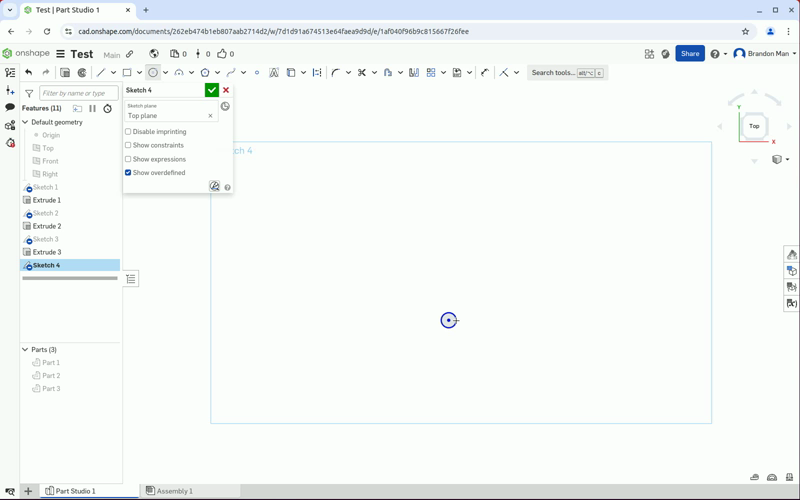
mouse_move(448, 320)
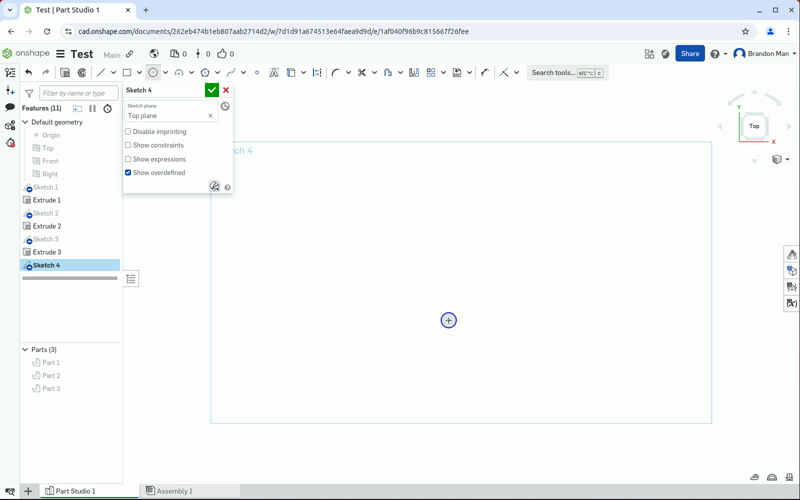
click(448, 320)
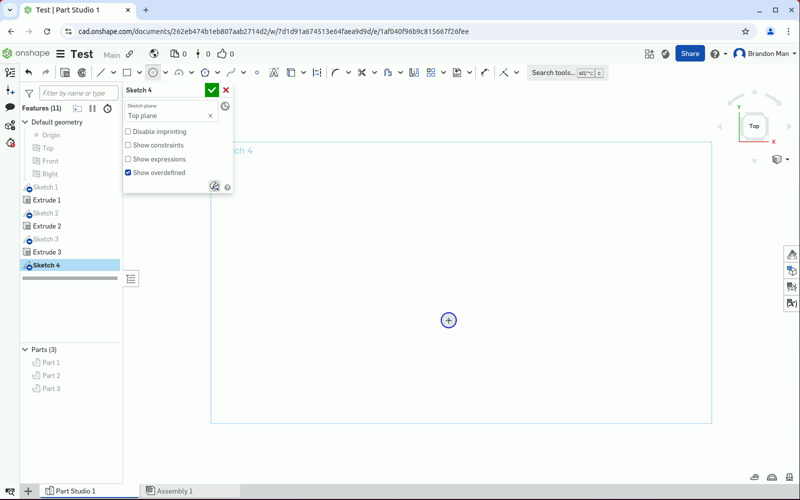
key_up(shift)
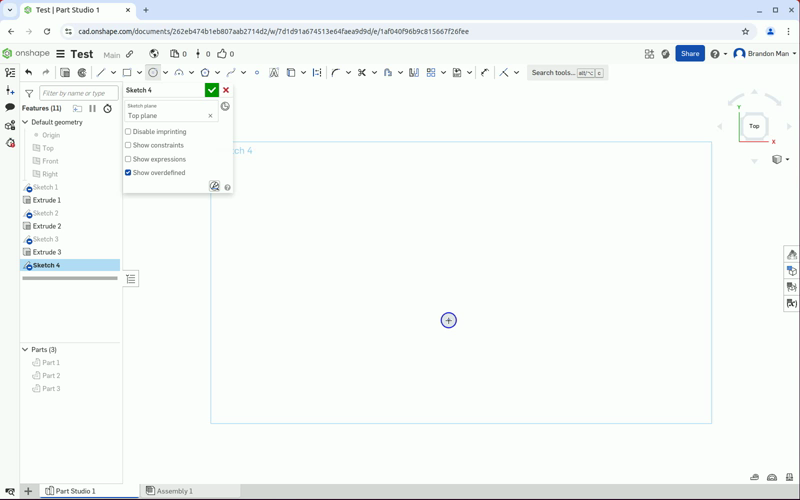
mouse_move(451, 320)
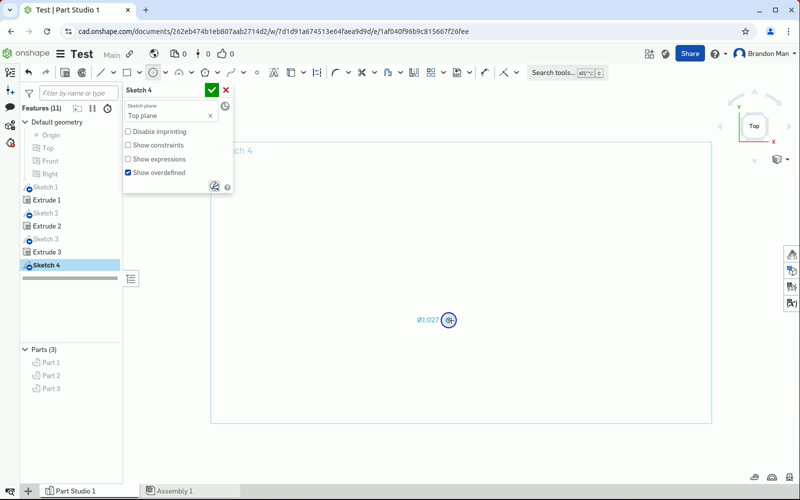
scroll(6)
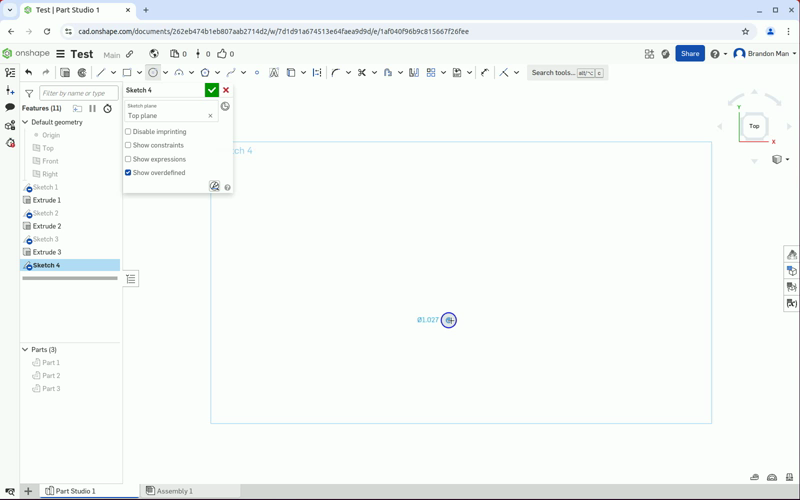
scroll(6)
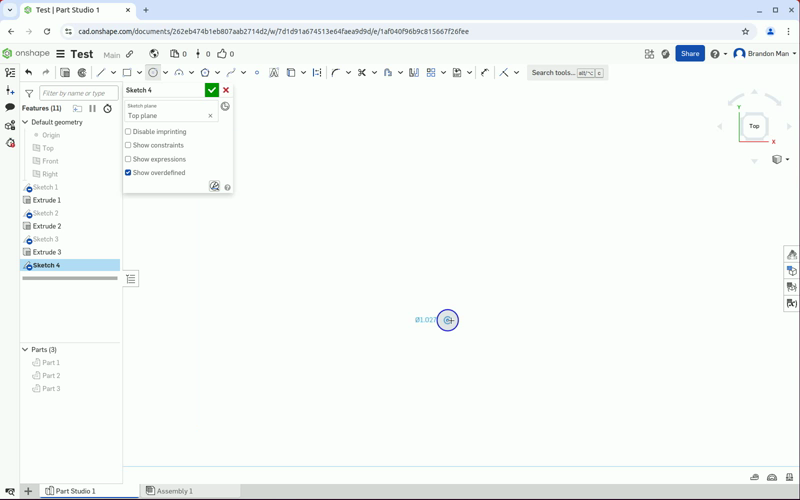
scroll(6)
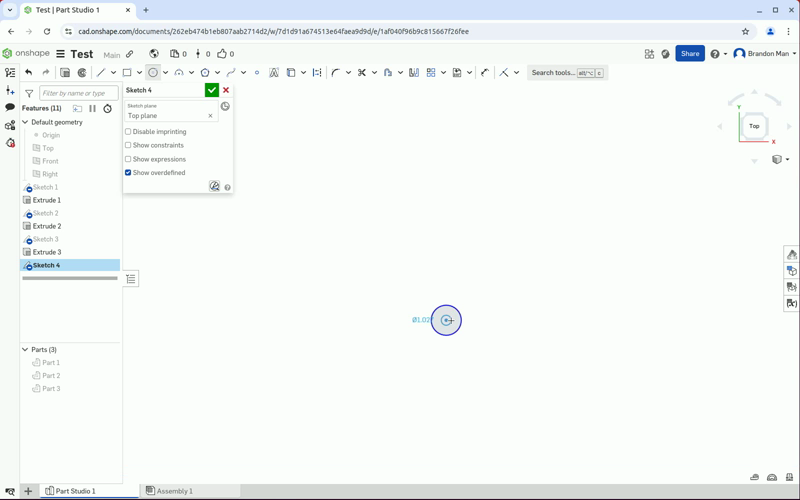
scroll(6)
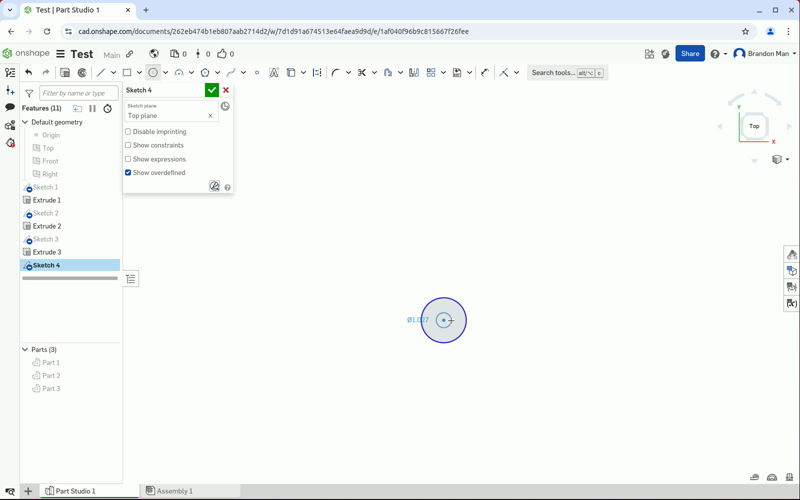
scroll(6)
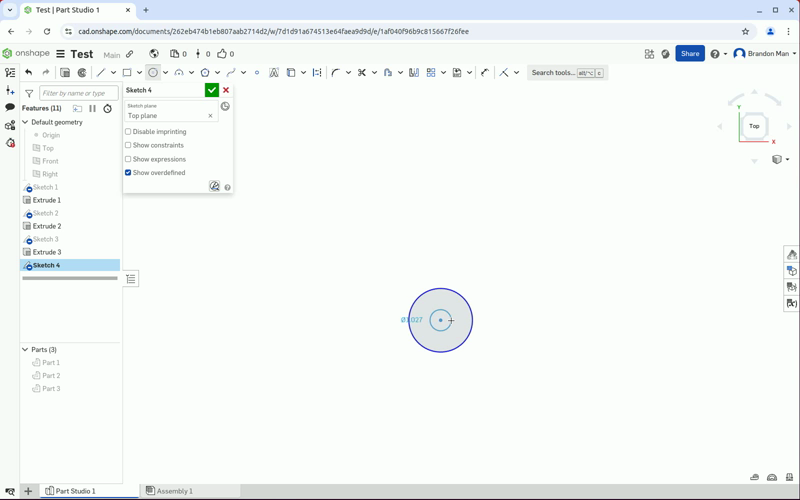
scroll(6)
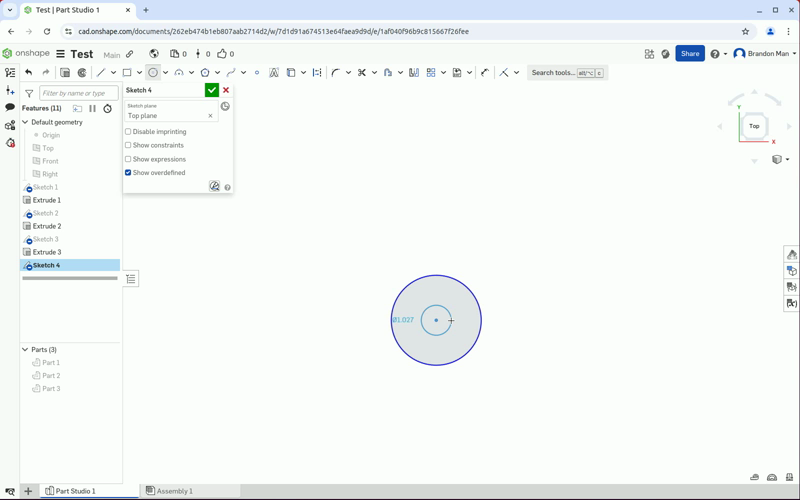
scroll(6)
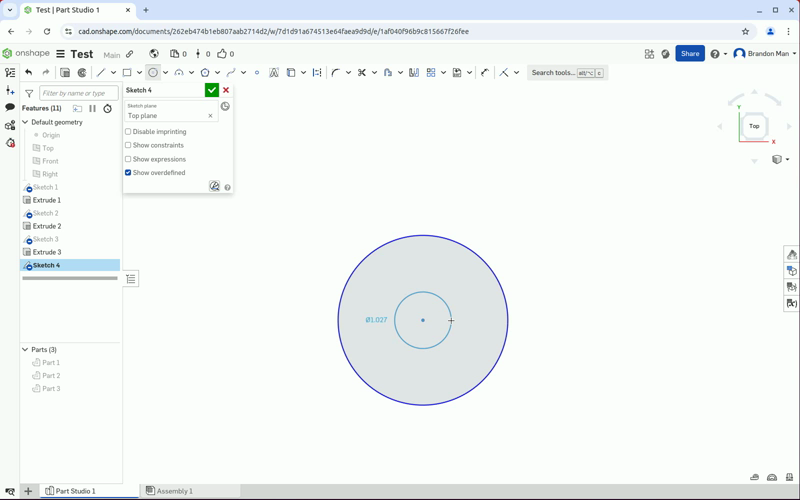
click(451, 320)
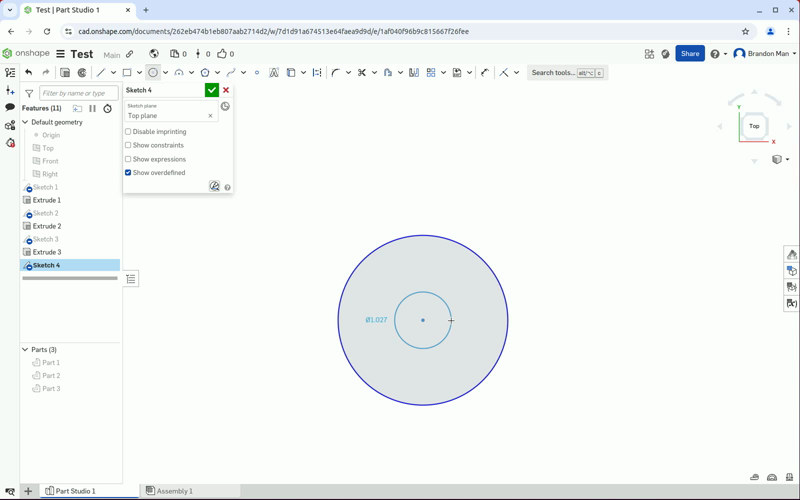
scroll(-6)
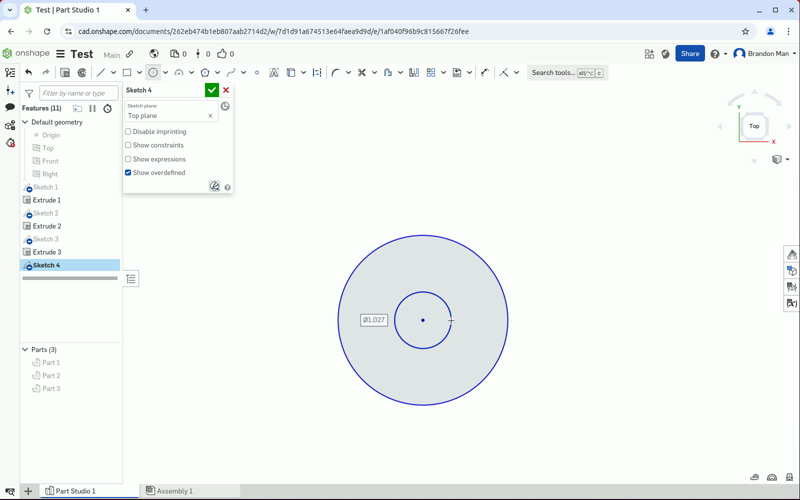
scroll(-6)
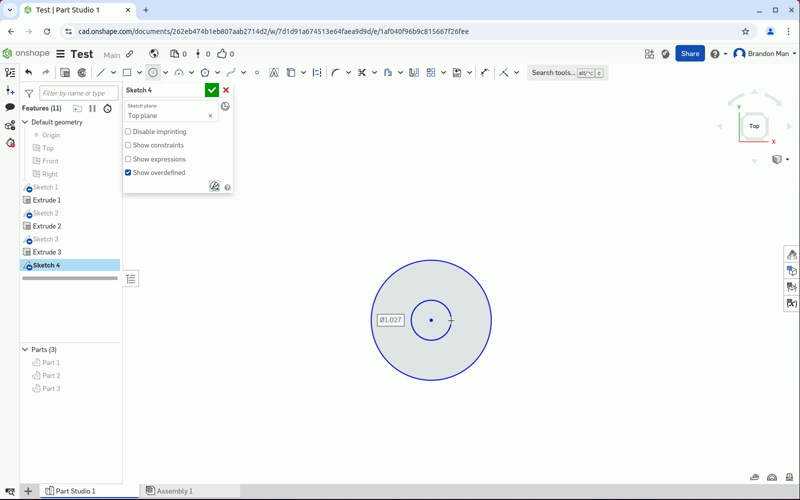
scroll(-6)
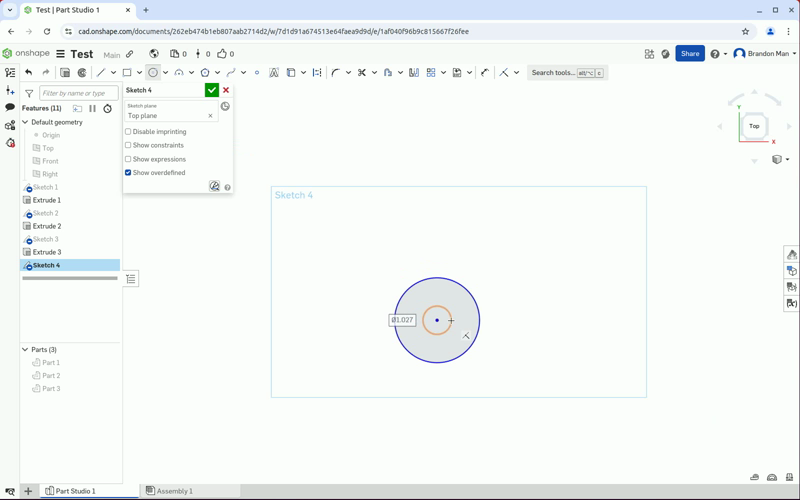
scroll(-6)
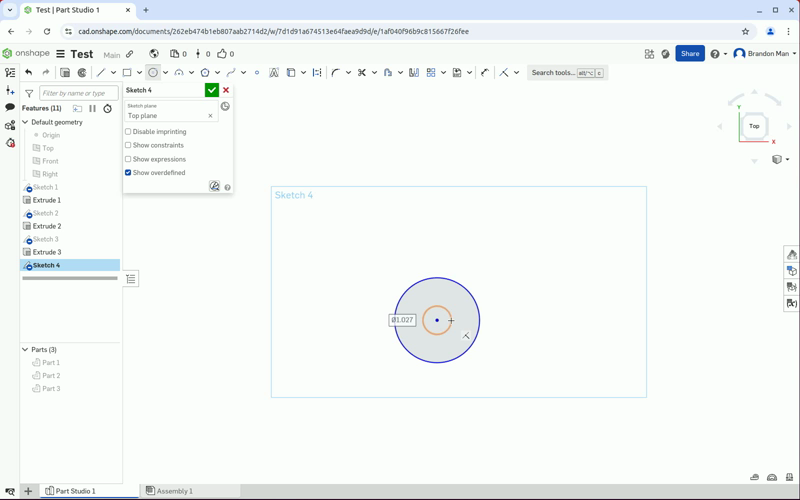
scroll(-6)
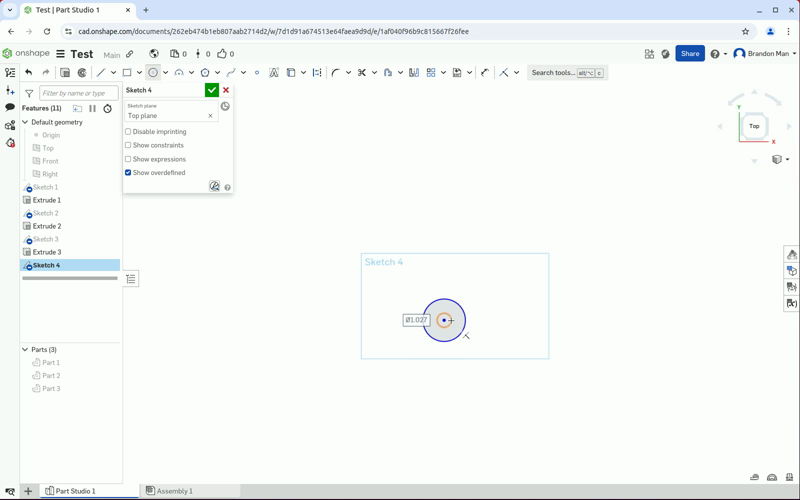
scroll(-6)
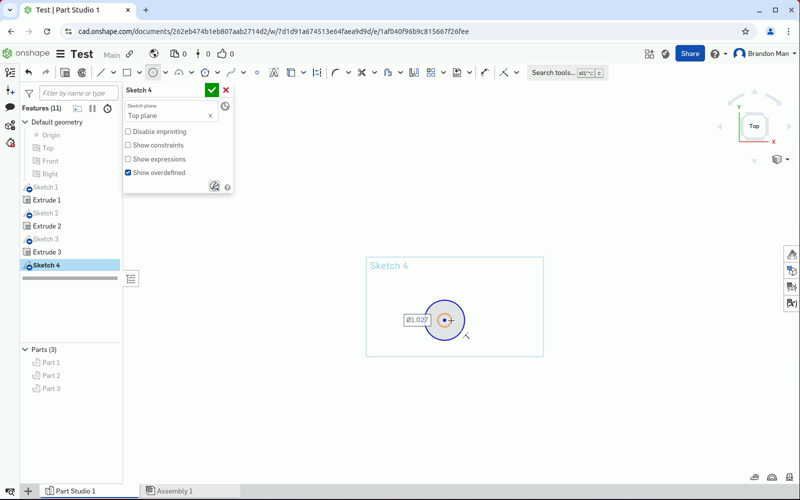
scroll(-6)
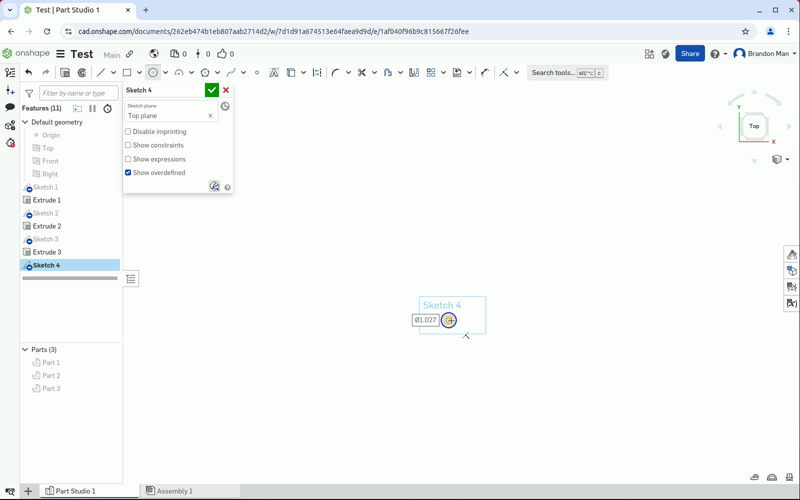
key(esc)
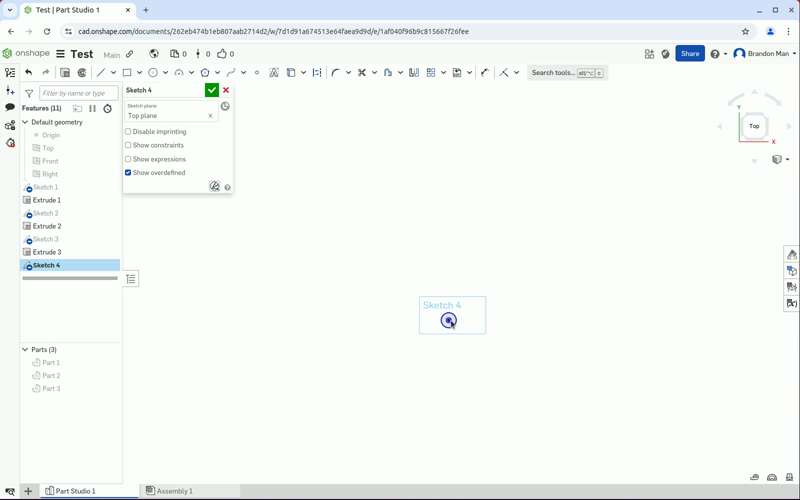
mouse_move(443, 323)
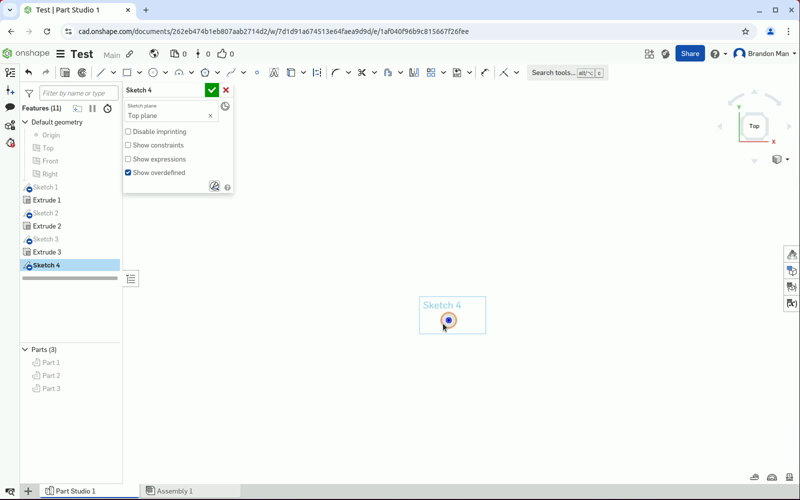
scroll(6)
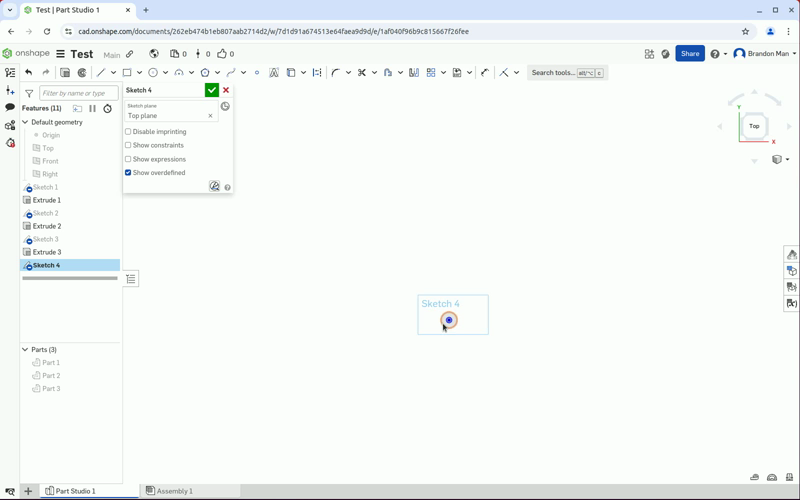
scroll(6)
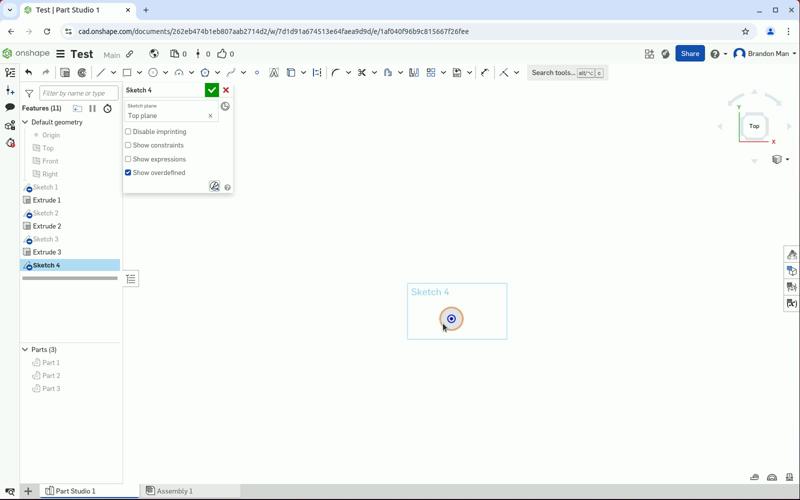
scroll(6)
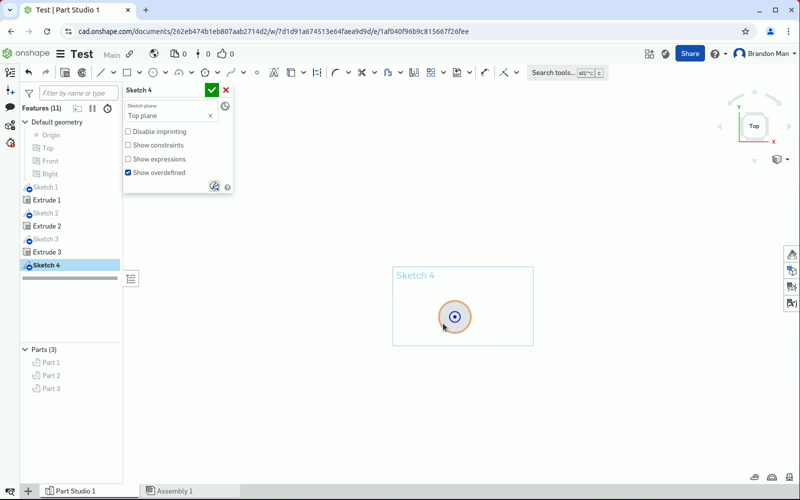
scroll(6)
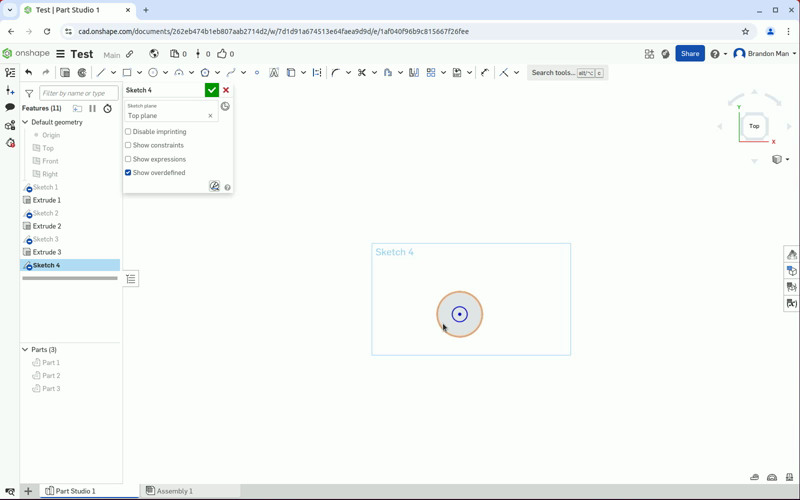
scroll(6)
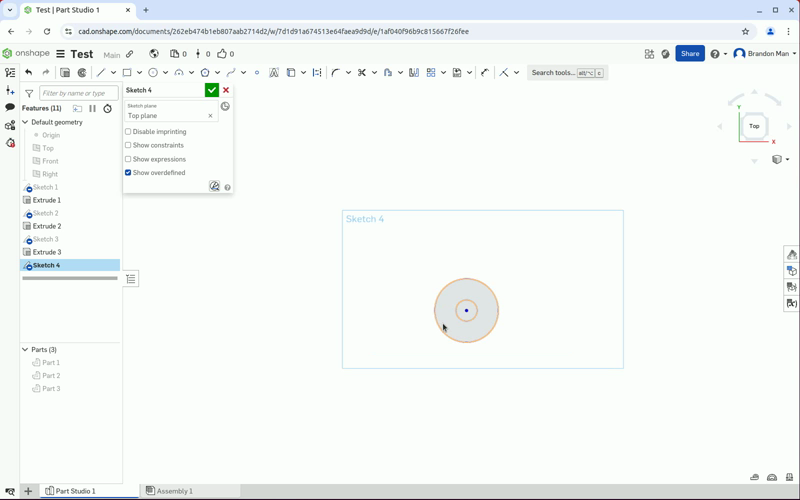
scroll(6)
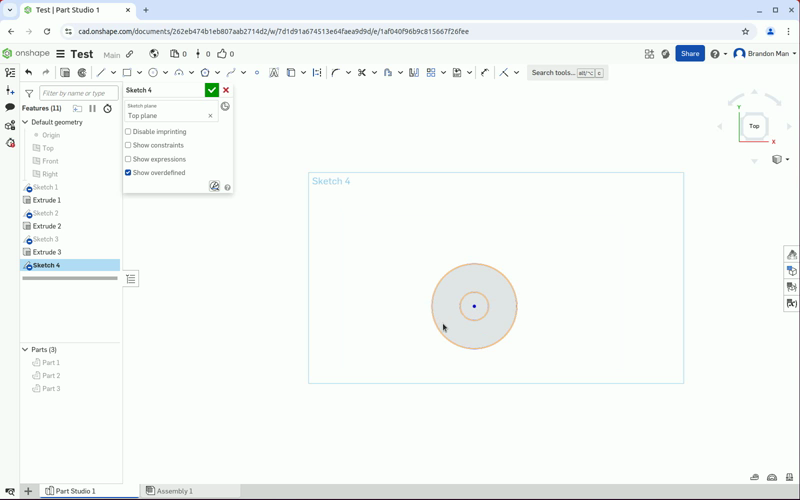
scroll(6)
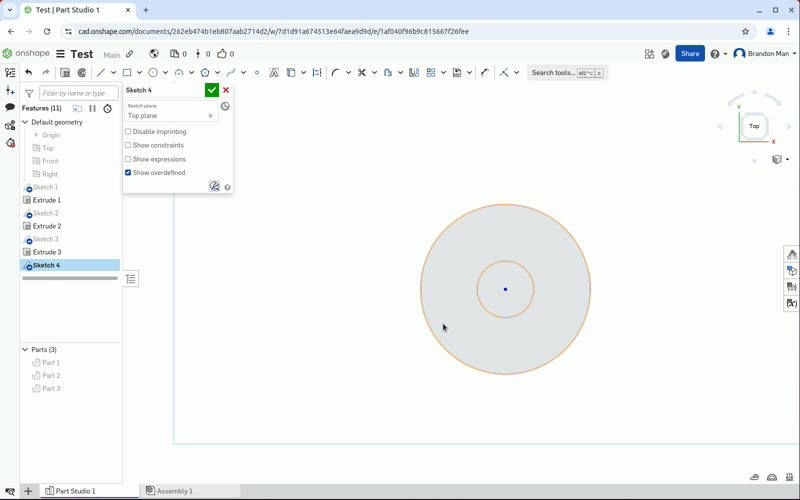
click(443, 323)
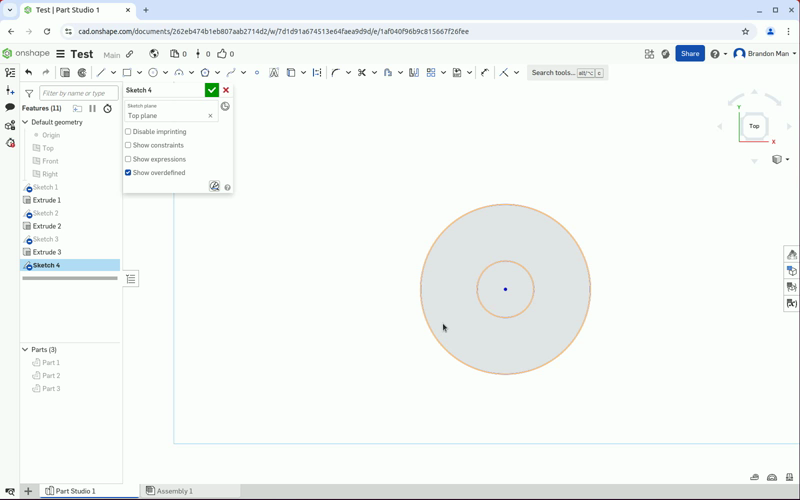
scroll(-6)
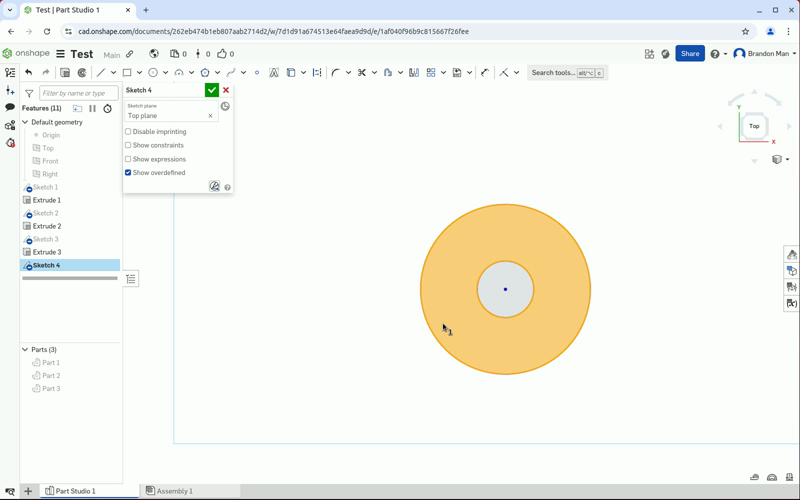
scroll(-6)
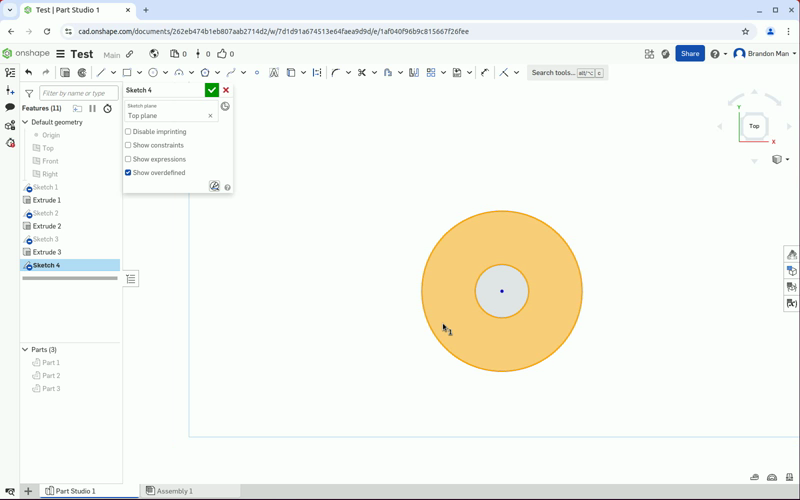
scroll(-6)
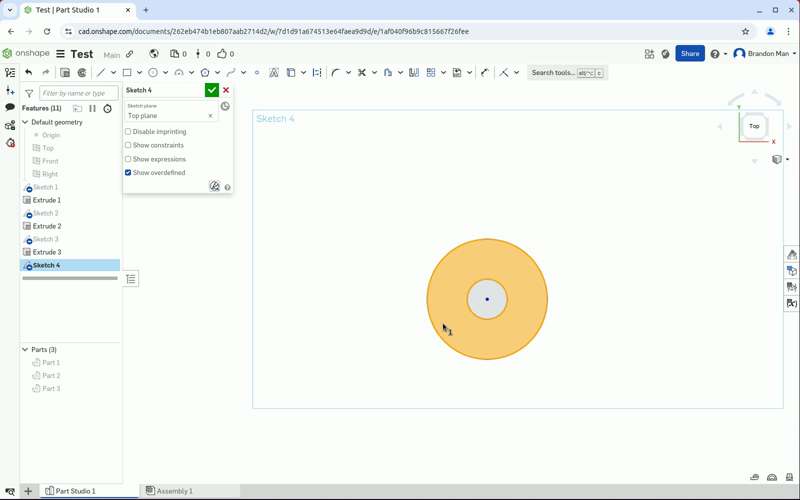
scroll(-6)
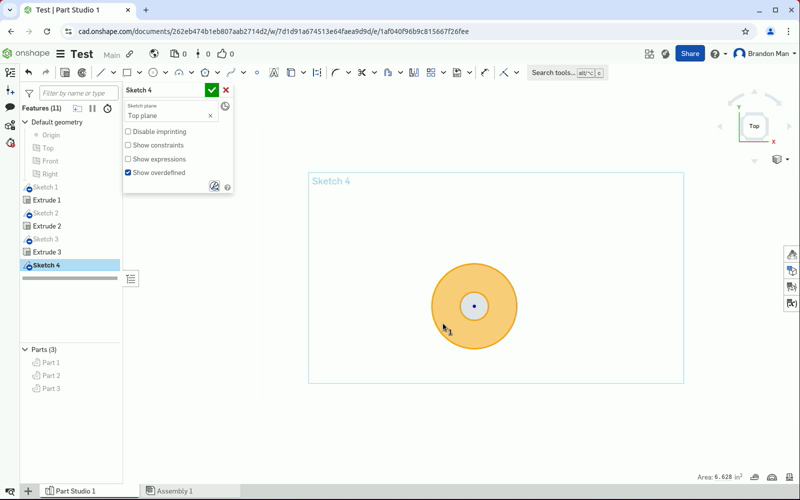
scroll(-6)
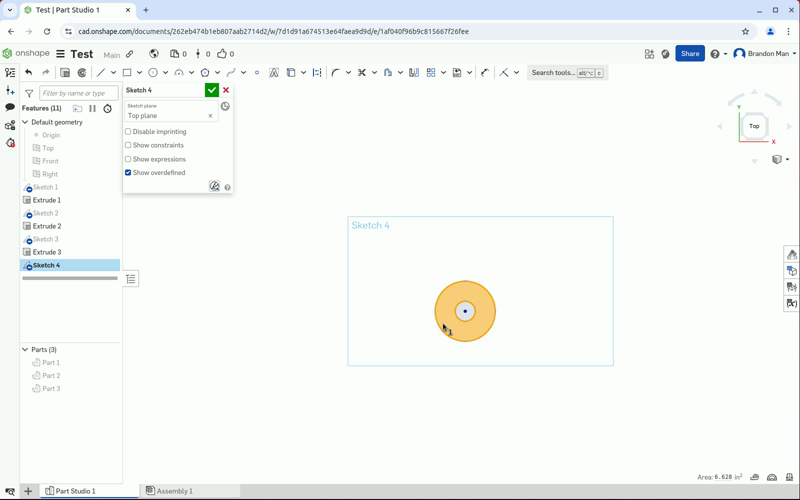
scroll(-6)
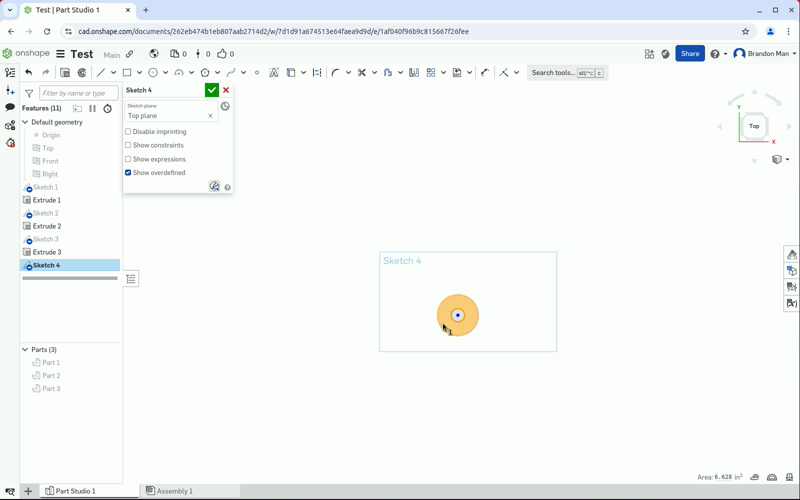
scroll(-6)
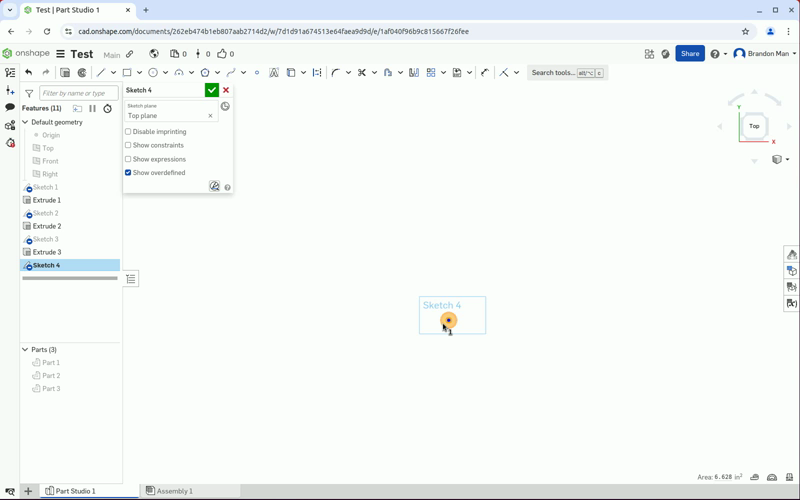
mouse_move(73, 352)
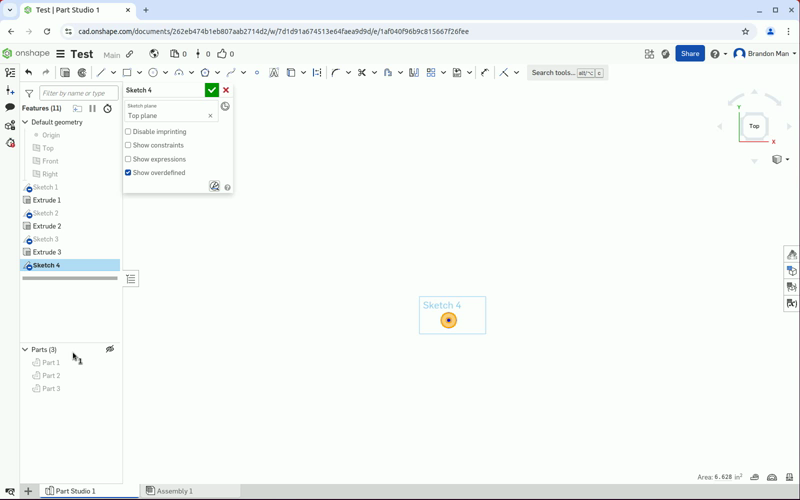
key(shift+y)
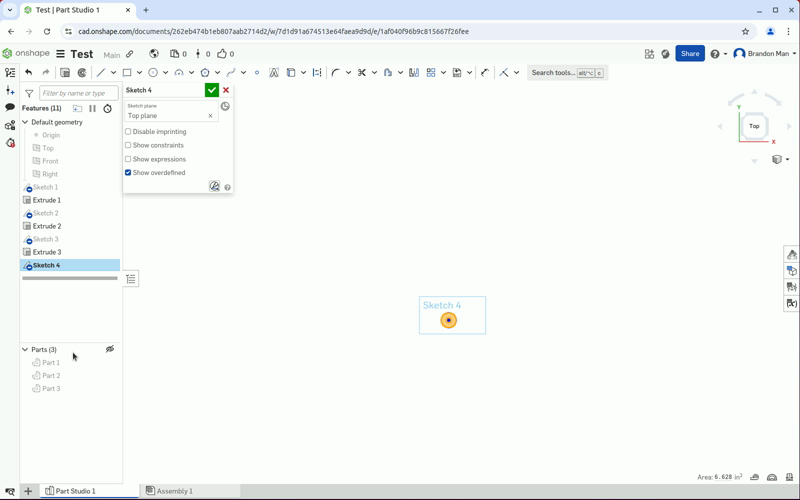
key(shift+e)
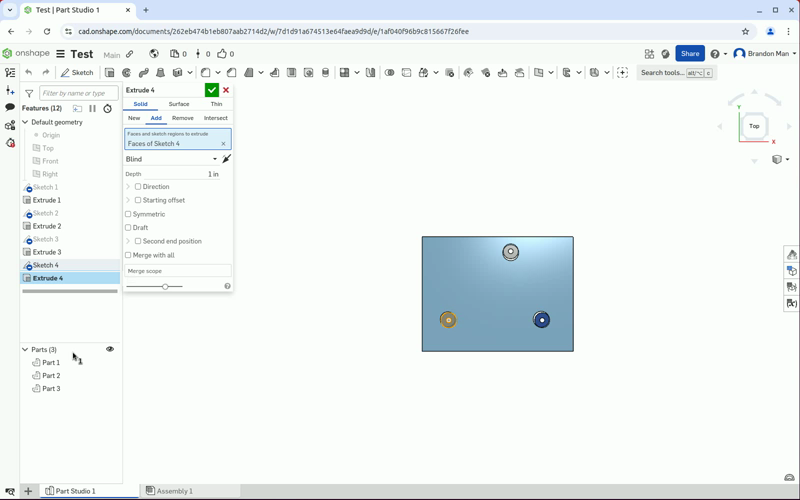
mouse_move(143, 106)
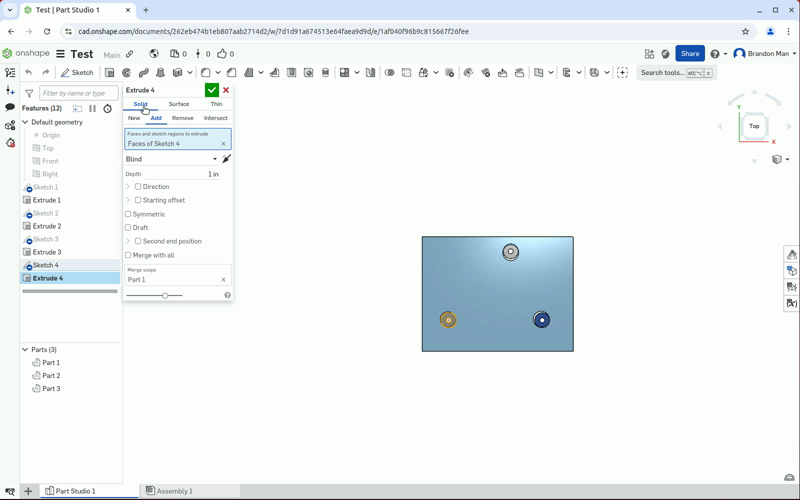
click(143, 106)
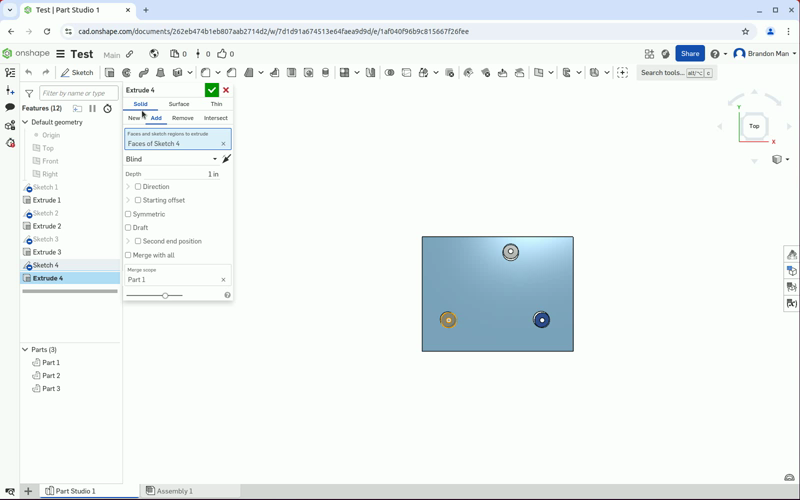
mouse_move(137, 120)
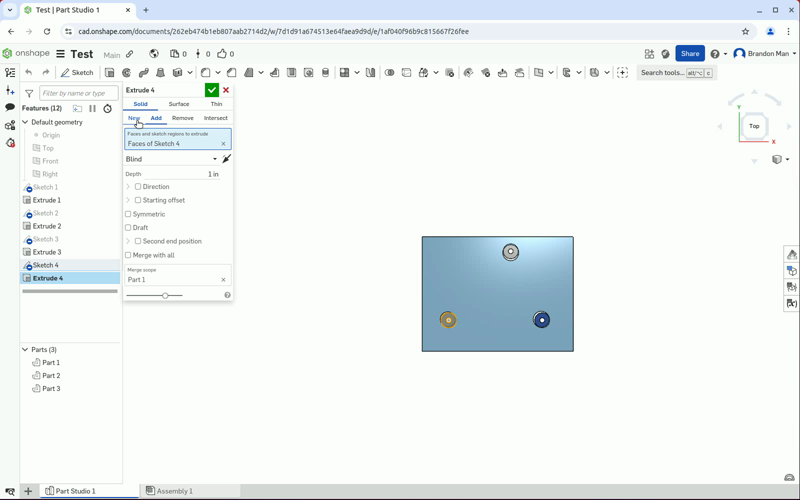
click(137, 120)
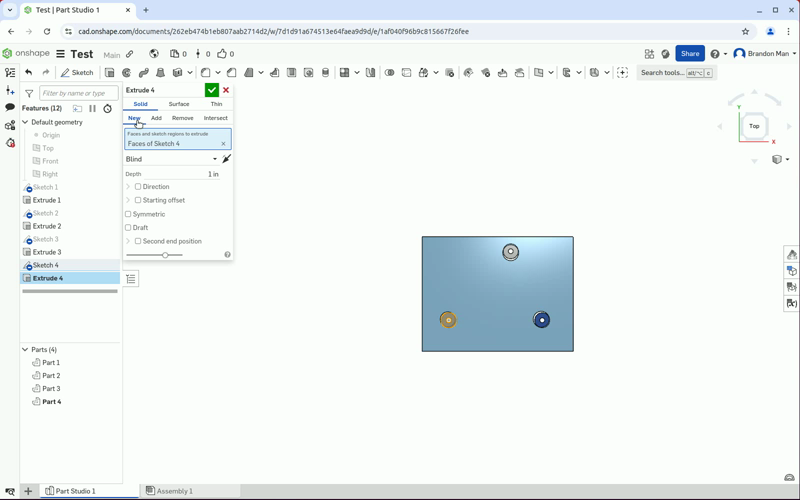
key(tab, 4)
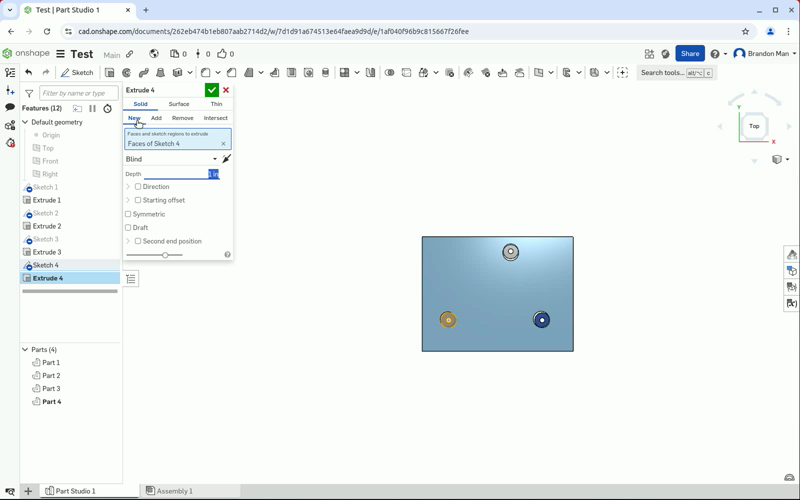
text(-1.204)
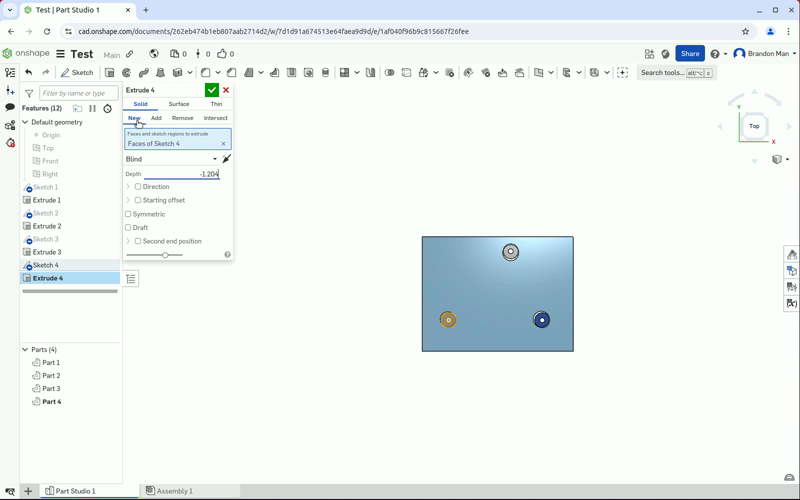
key(enter)
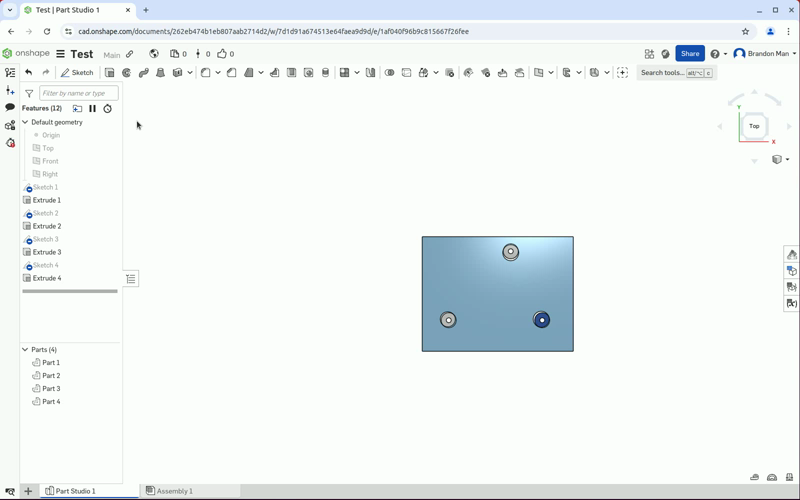
key(shift+h)
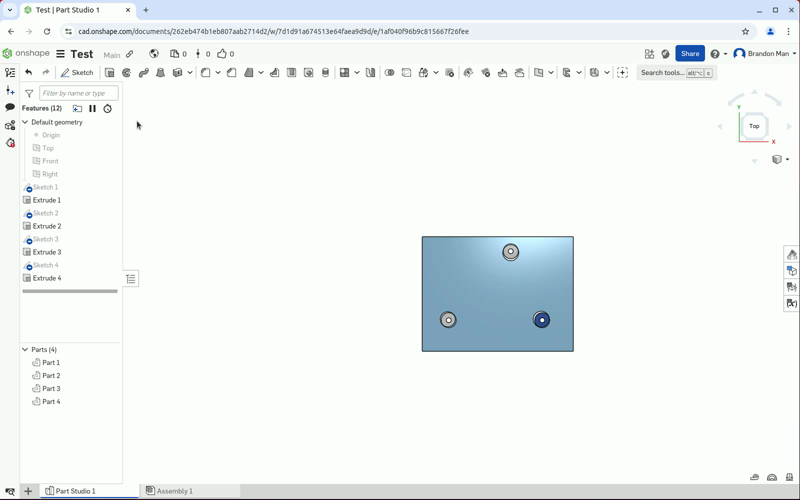
key(shift+h)
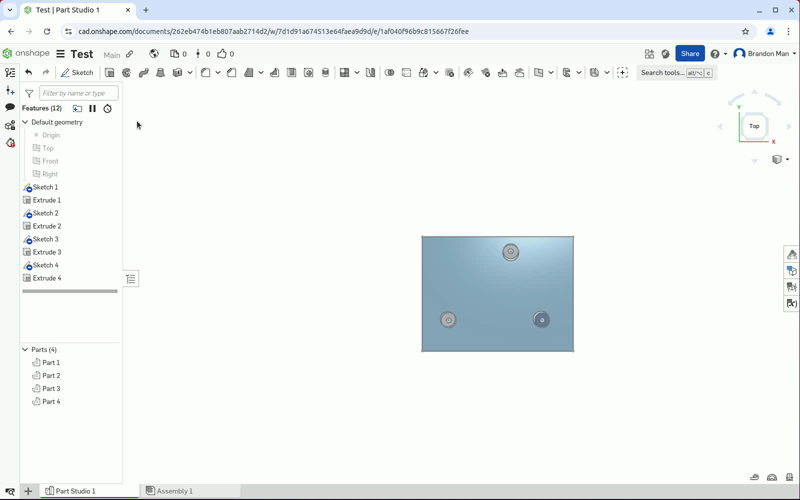
key(shift+7)
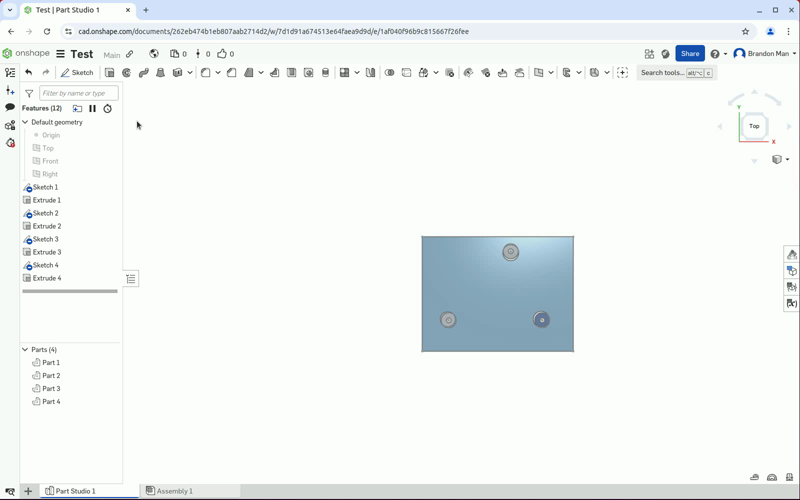
key(up, 3)
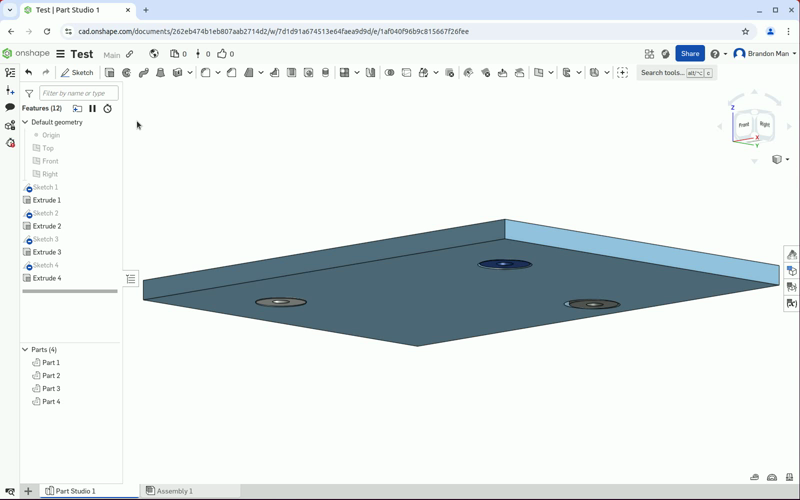
key(left, 3)
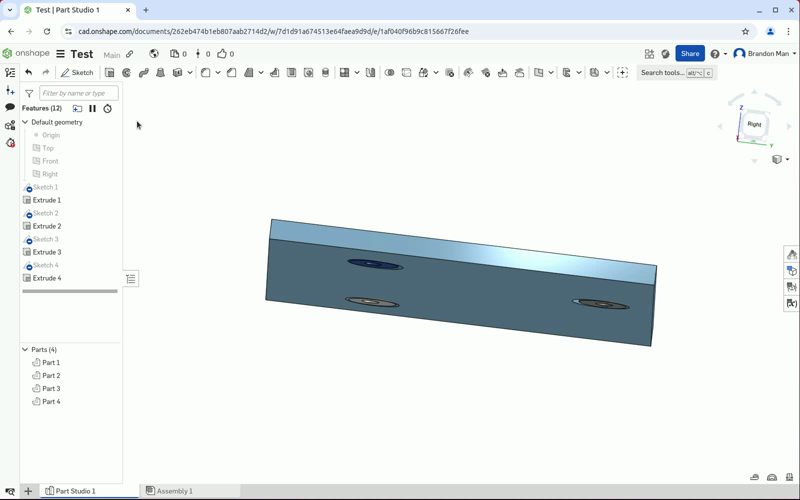
key(right, 3)
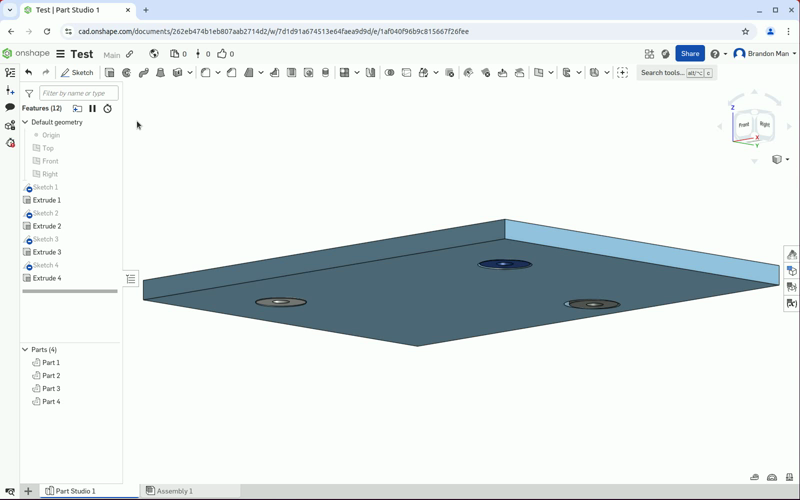
key(down, 3)
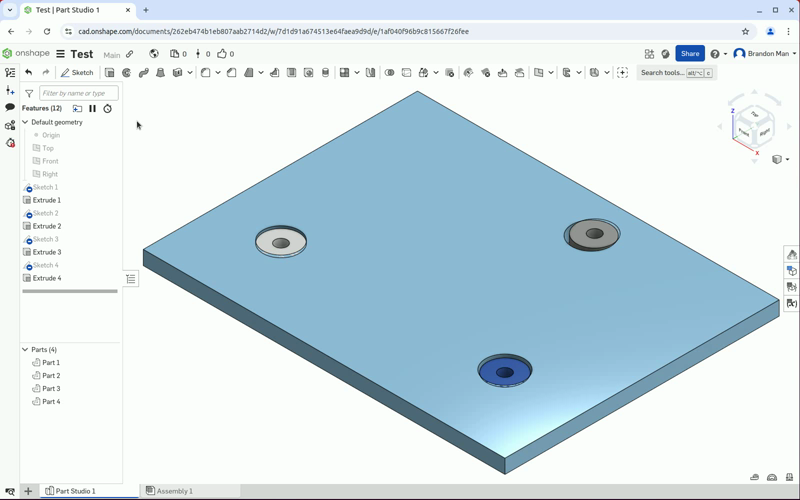
mouse_move(73, 189)
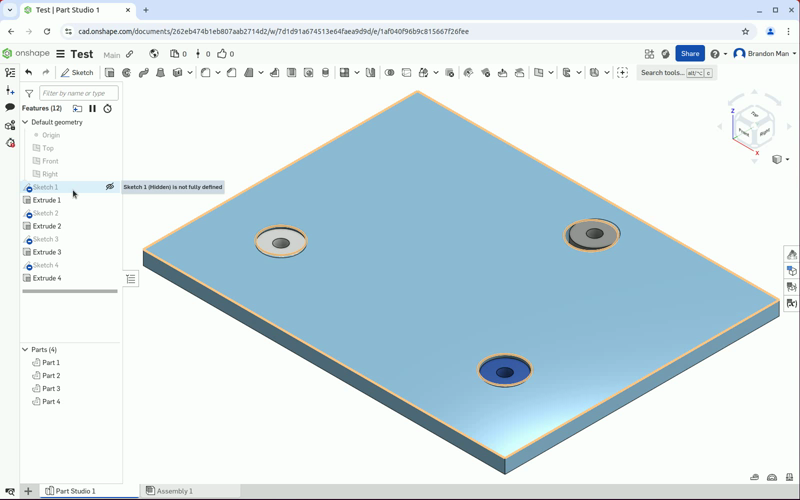
click(73, 189)